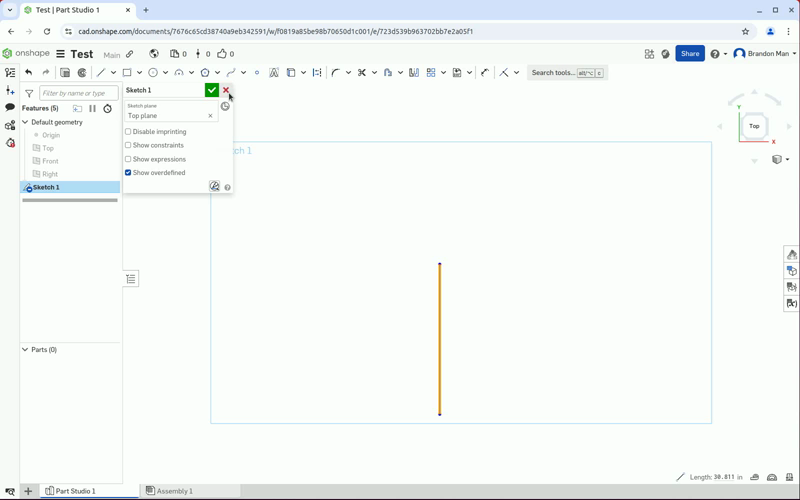
key(shift+h)
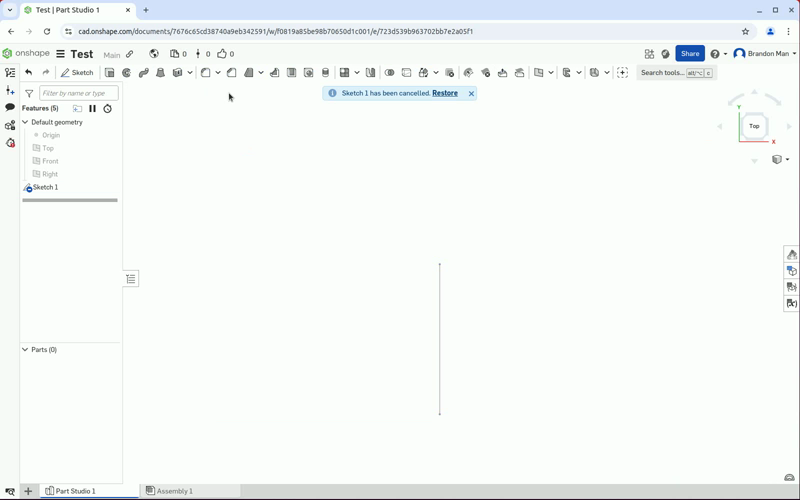
key(shift+s)
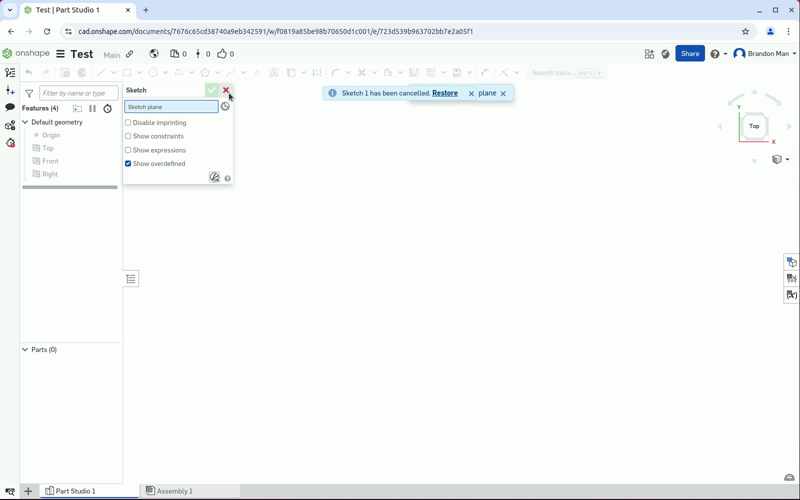
mouse_move(73, 150)
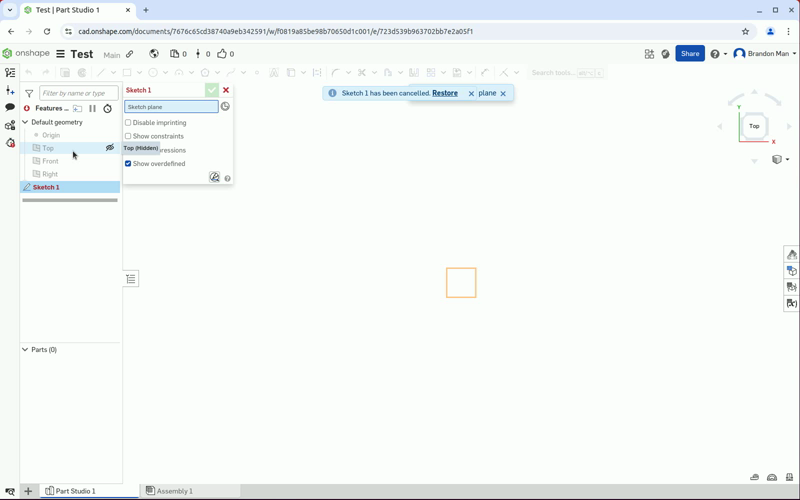
click(73, 150)
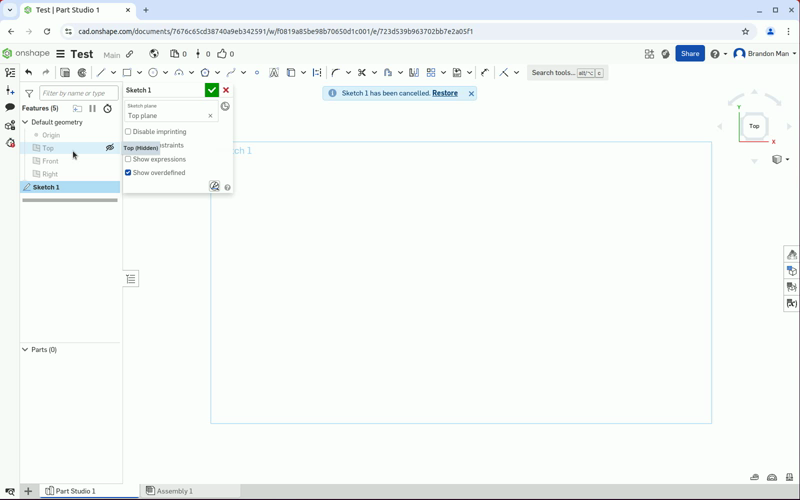
mouse_move(73, 352)
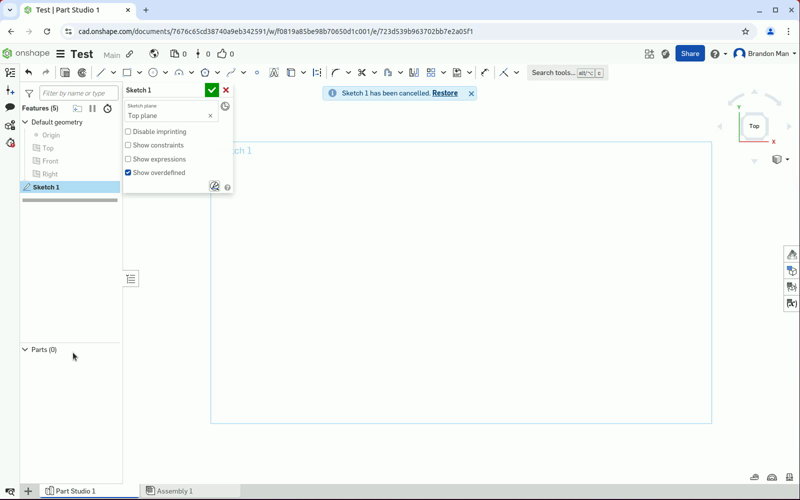
key(y)
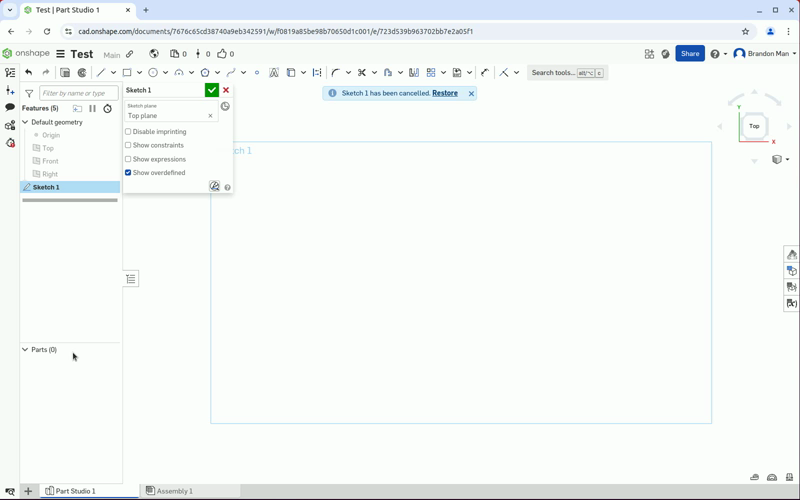
key(l)
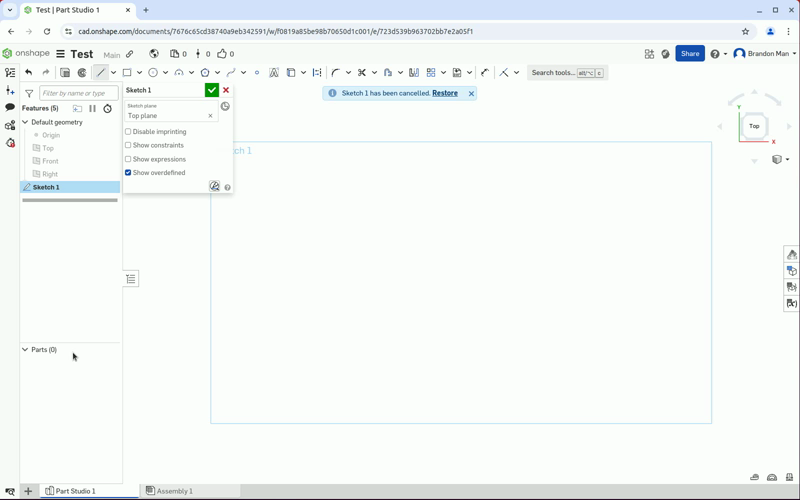
key_down(shift)
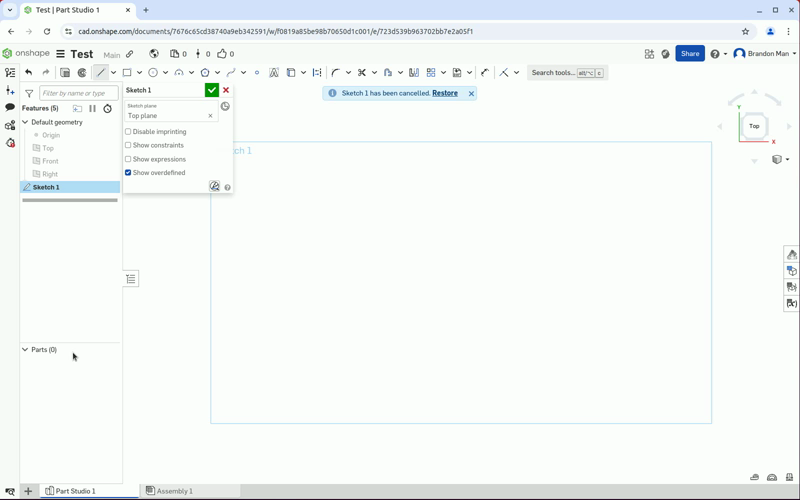
mouse_move(348, 314)
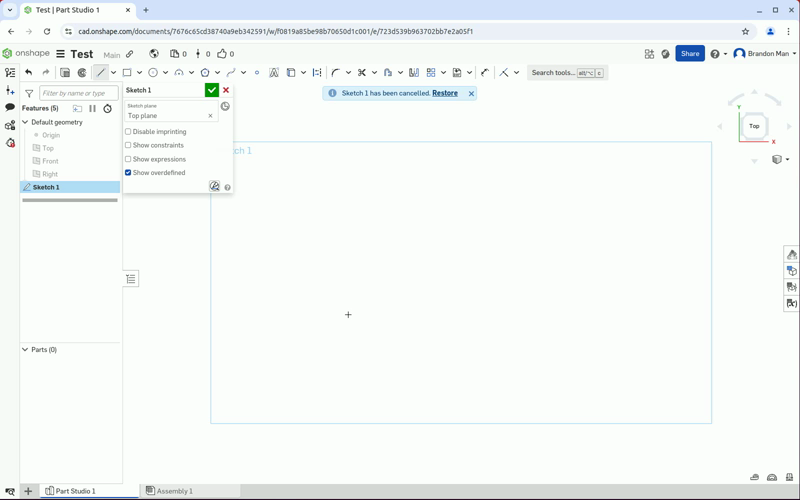
click(348, 314)
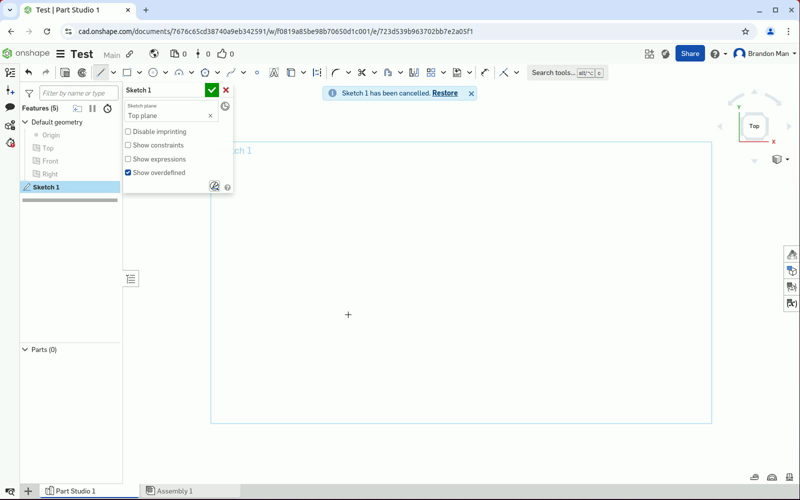
key_up(shift)
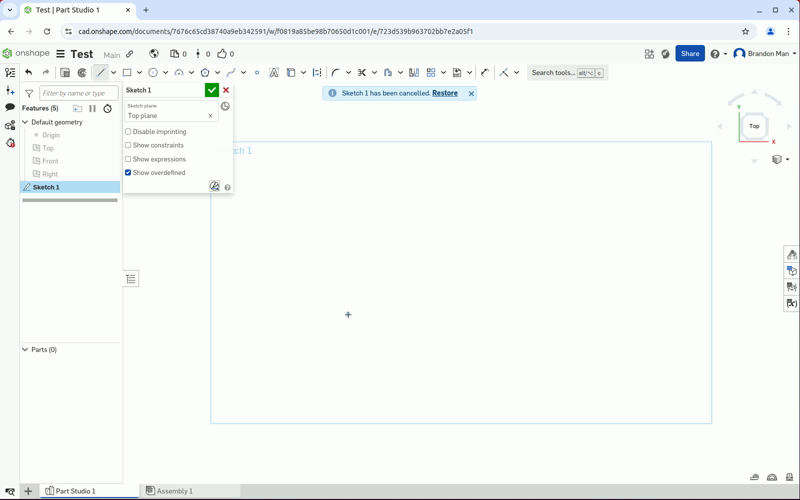
key_down(shift)
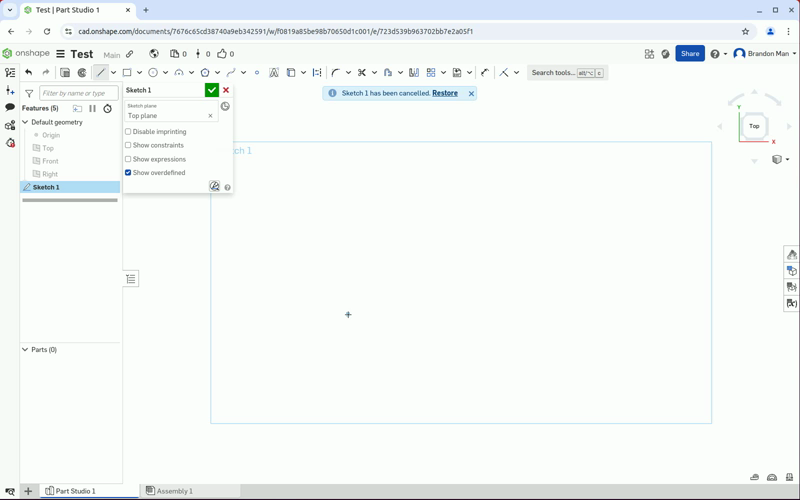
mouse_move(572, 314)
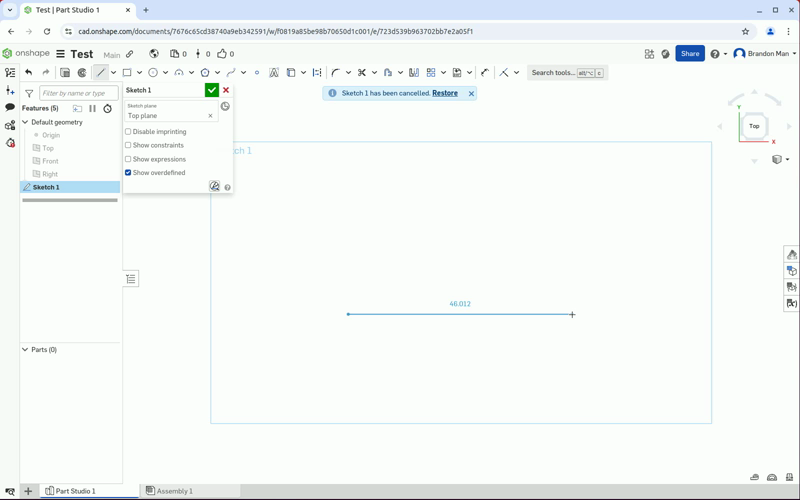
click(572, 314)
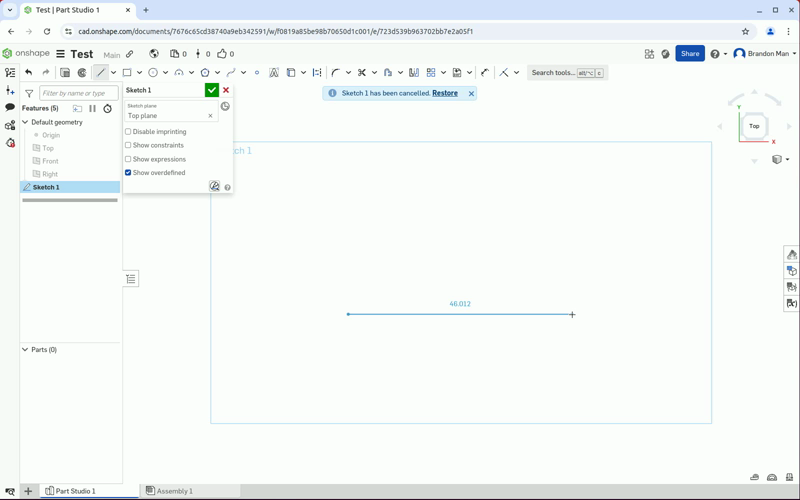
key_up(shift)
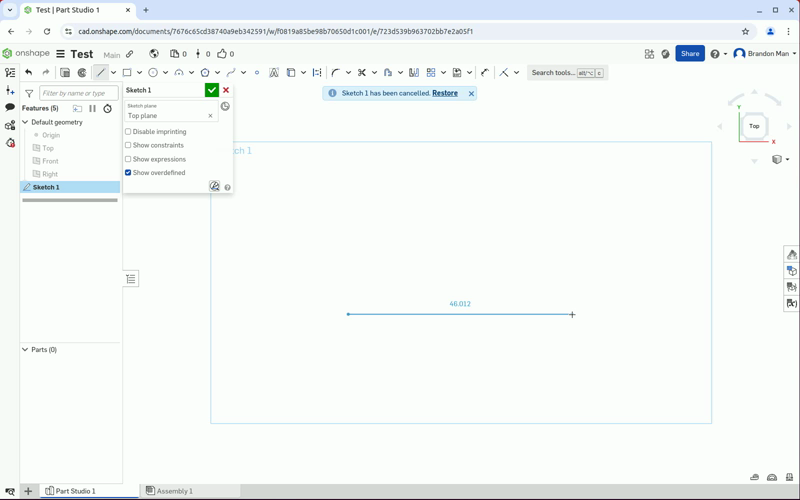
key_down(shift)
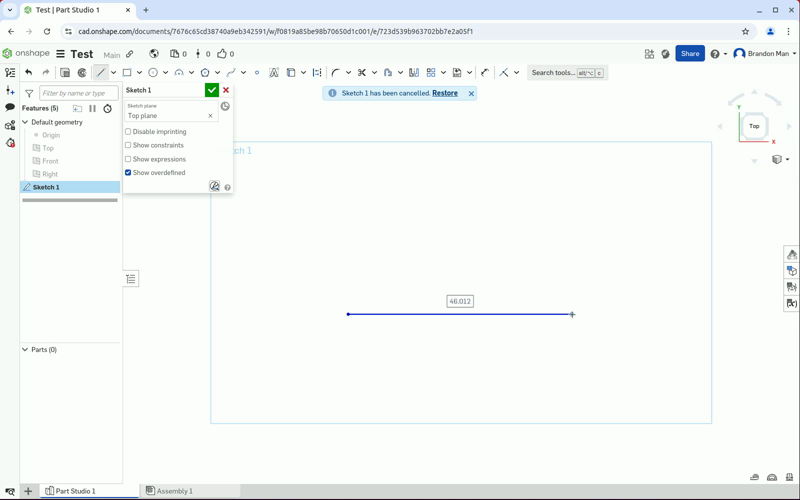
mouse_move(572, 250)
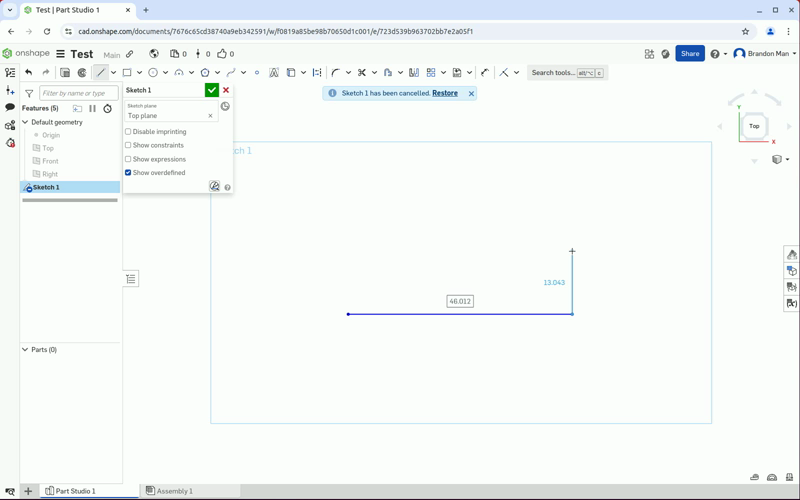
click(572, 250)
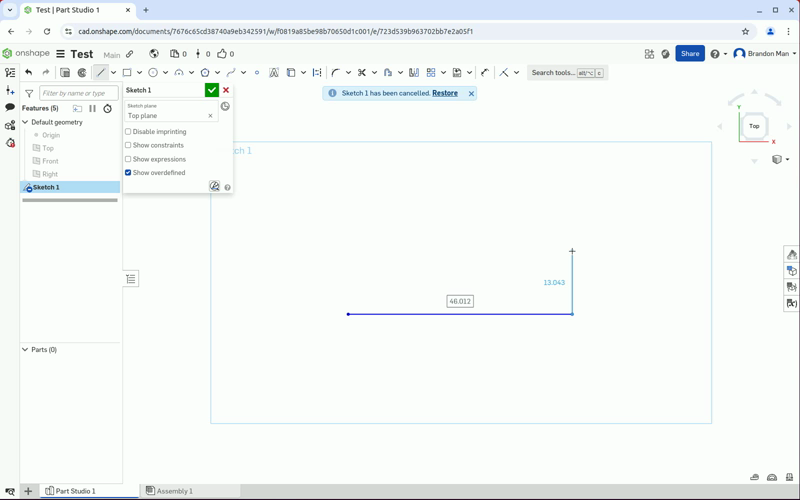
key_up(shift)
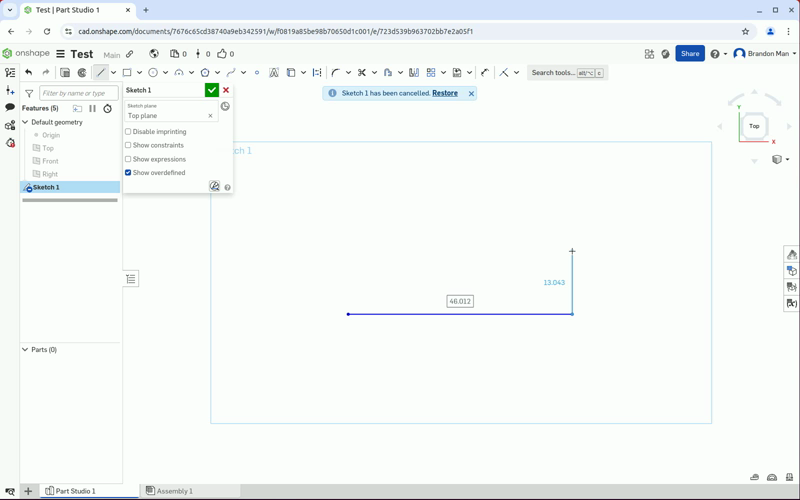
key_down(shift)
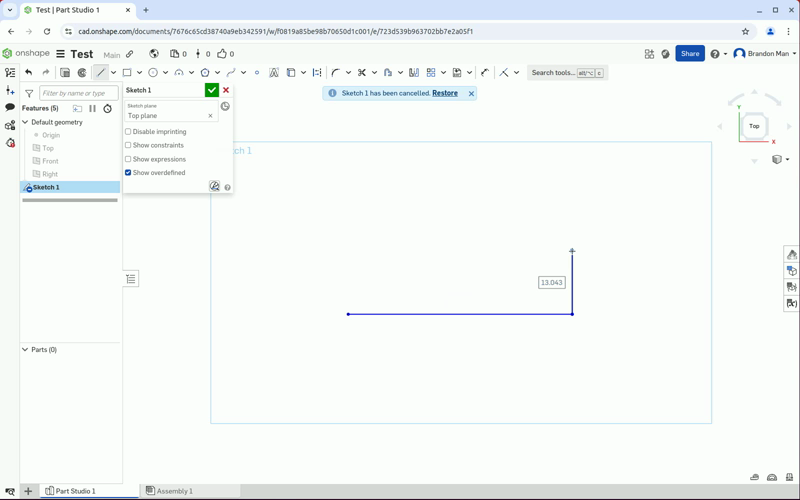
mouse_move(348, 250)
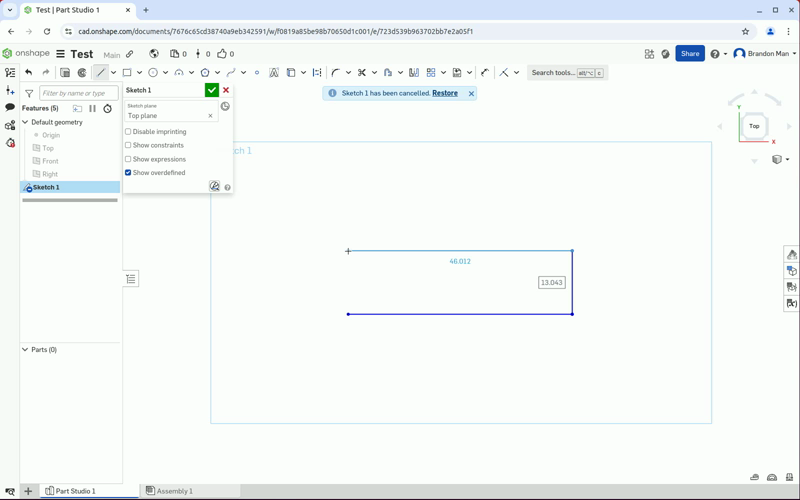
click(348, 250)
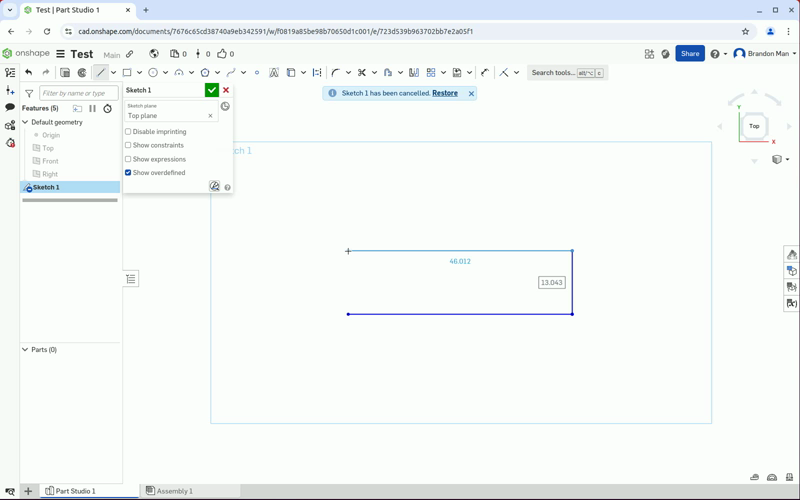
key_up(shift)
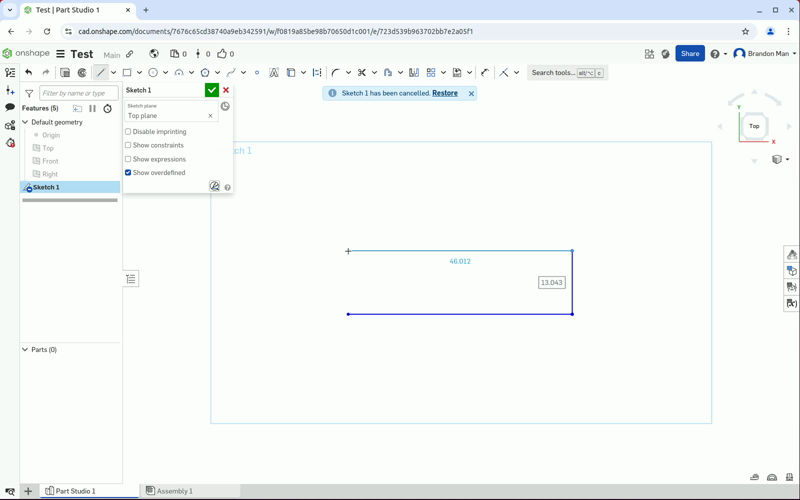
key_down(shift)
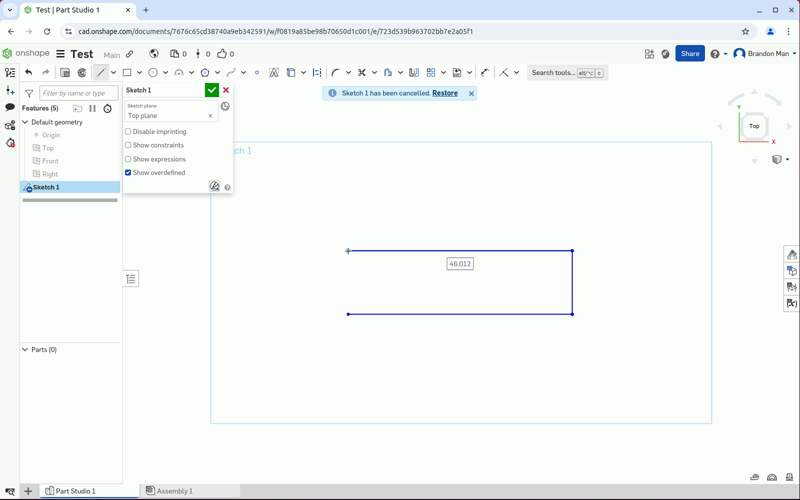
mouse_move(348, 314)
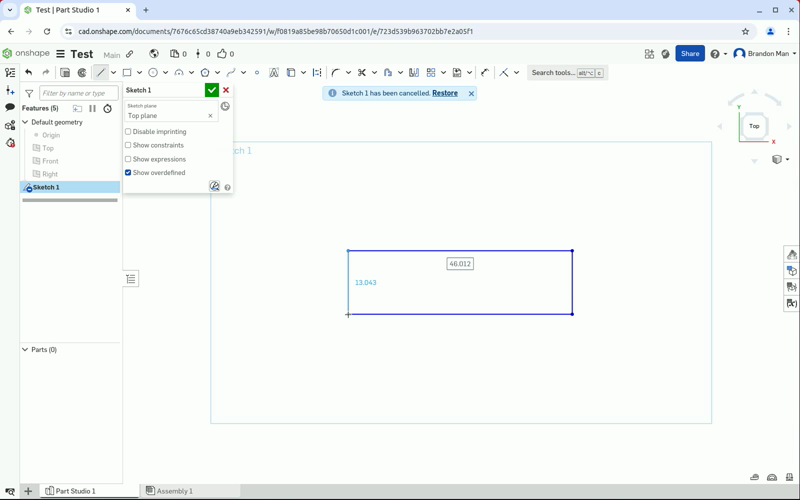
key_up(shift)
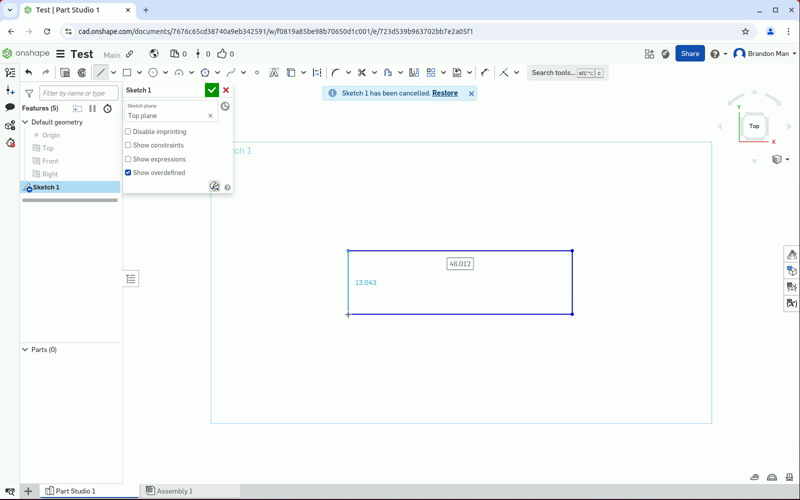
click(348, 314)
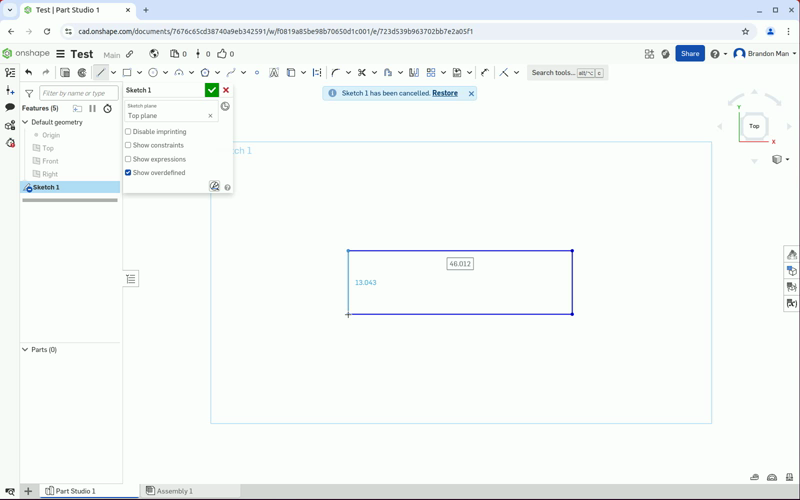
key(esc)
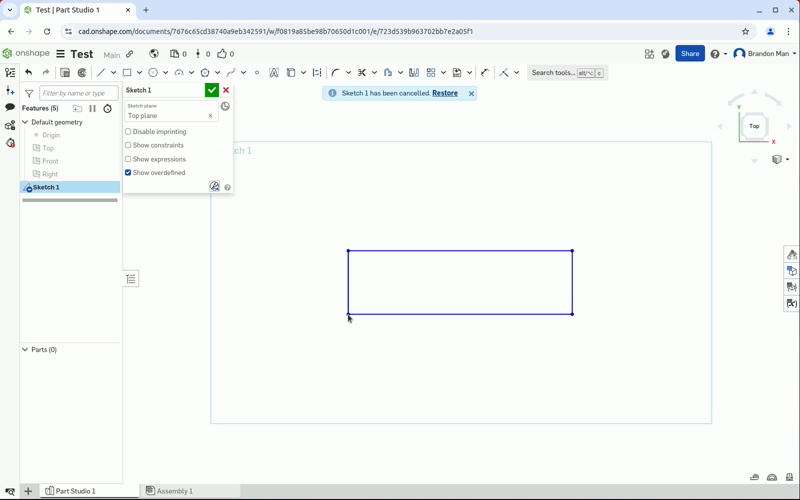
mouse_move(525, 261)
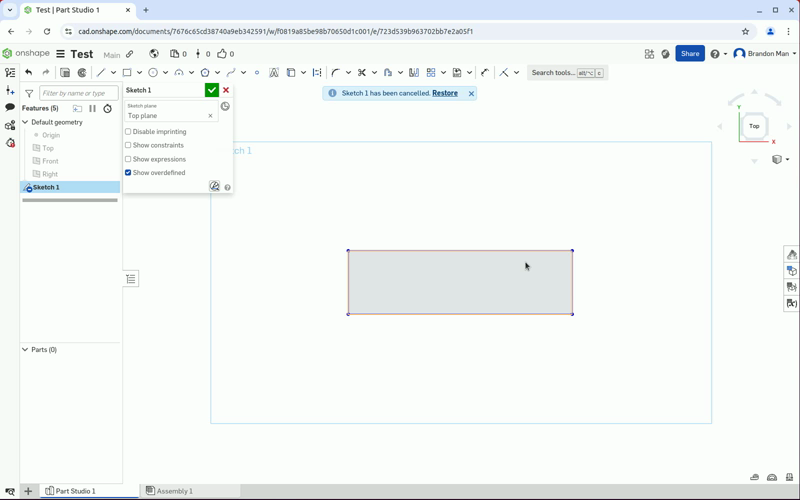
click(525, 261)
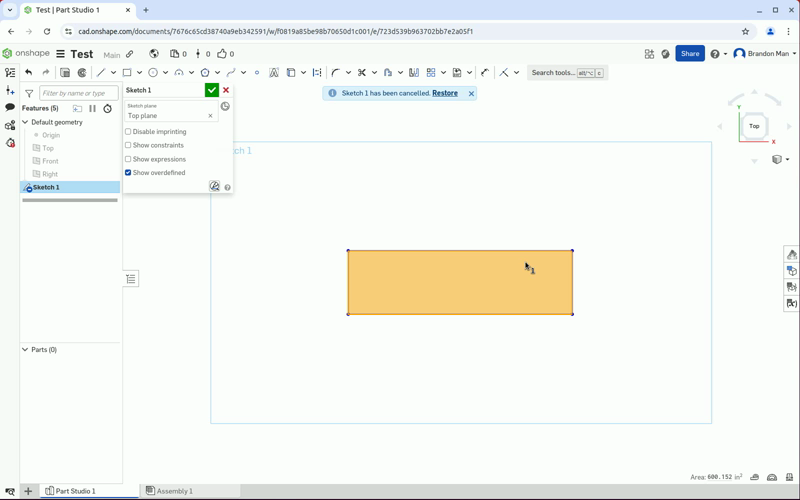
mouse_move(73, 352)
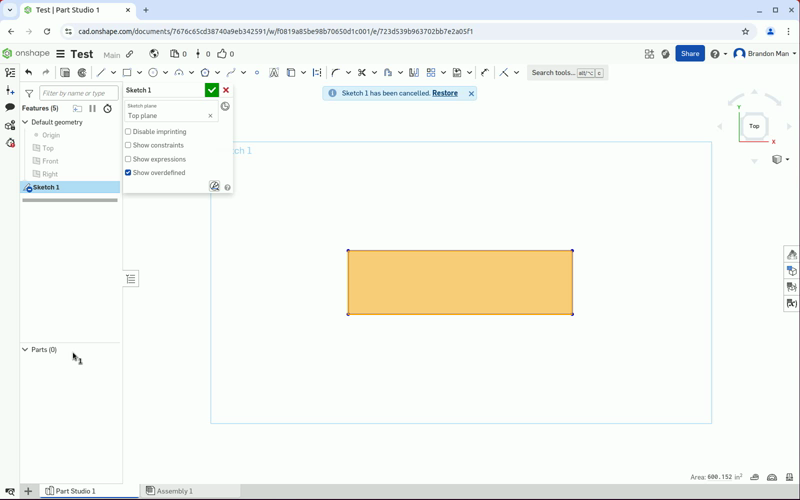
key(shift+y)
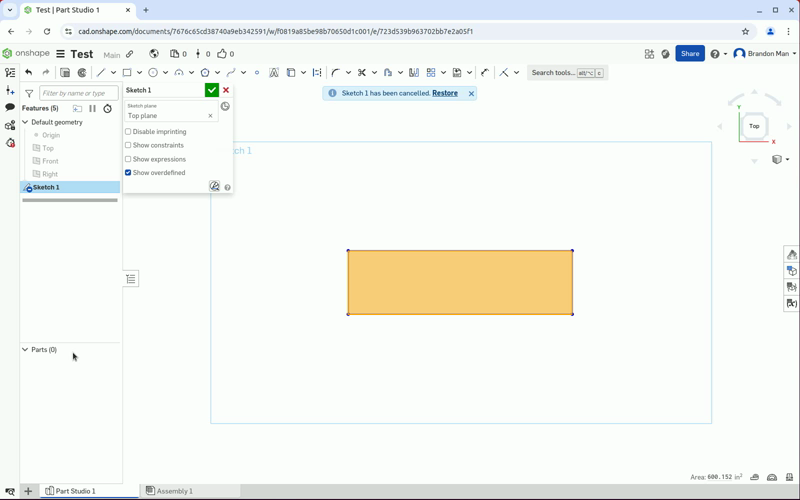
key(shift+e)
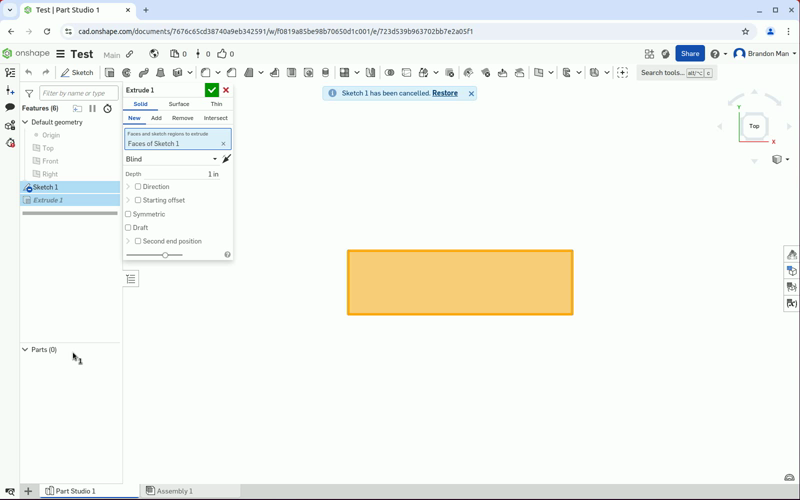
mouse_move(143, 106)
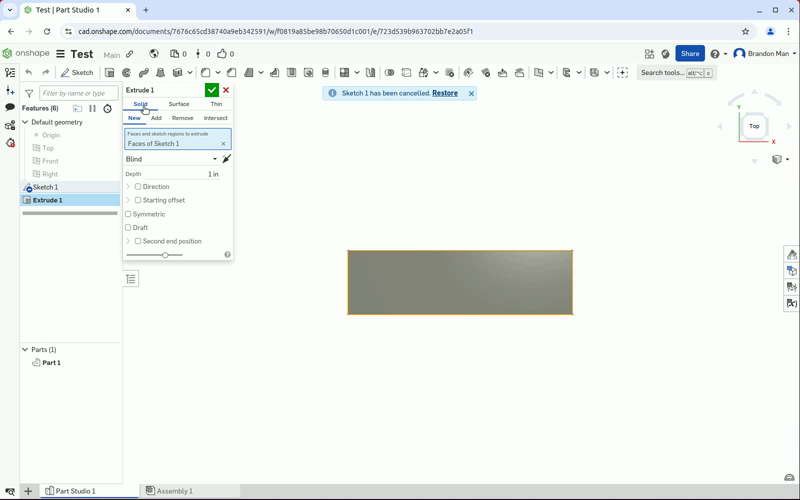
click(143, 106)
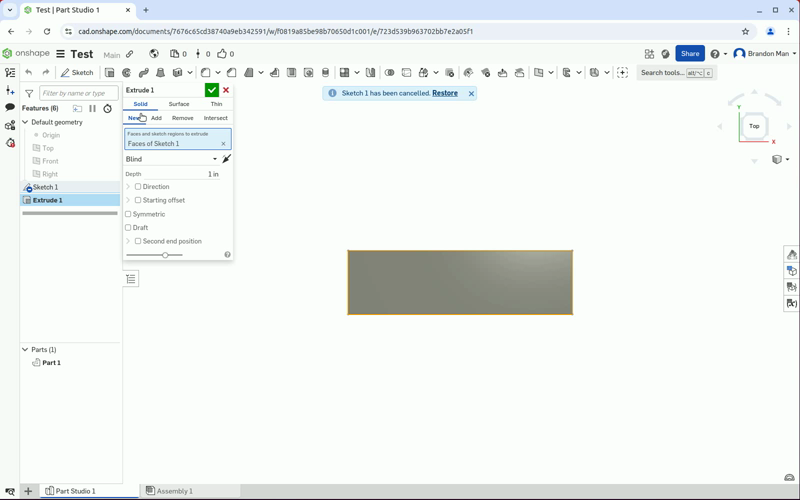
mouse_move(137, 120)
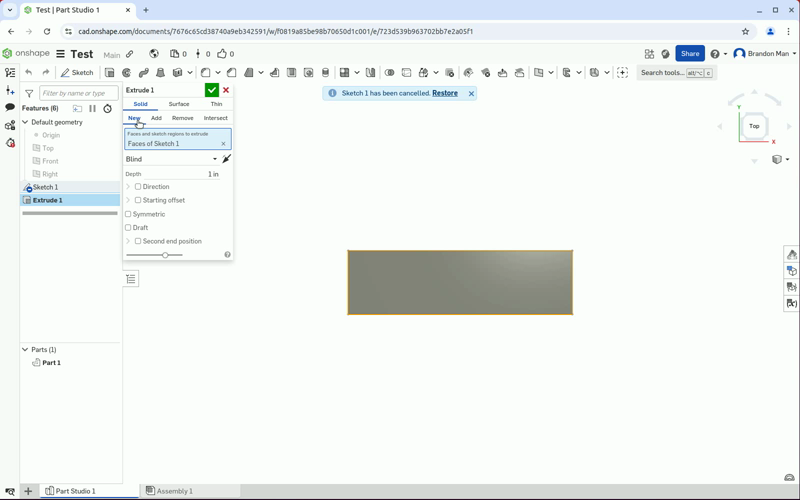
click(137, 120)
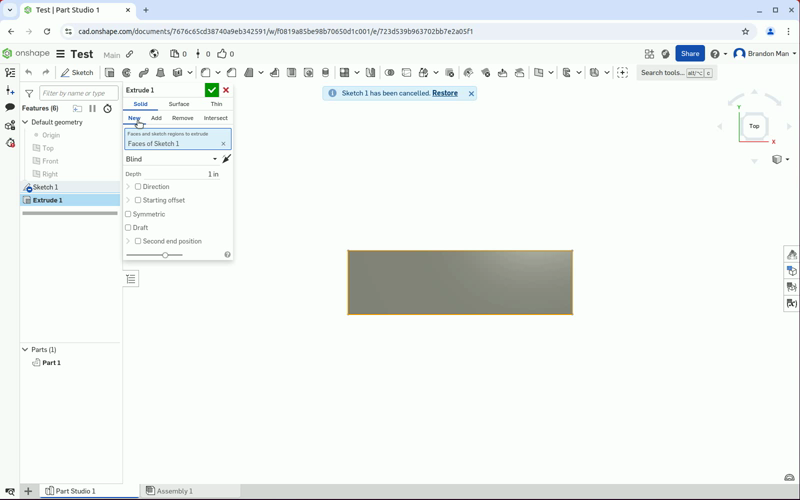
key(tab, 4)
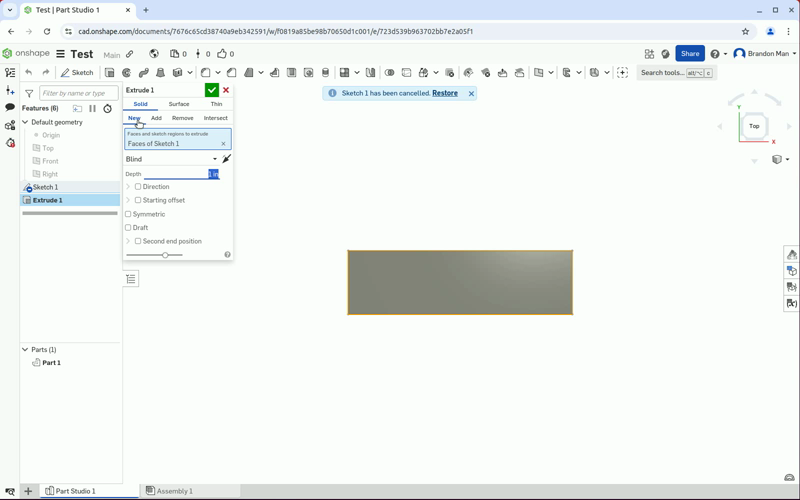
text(19.738)
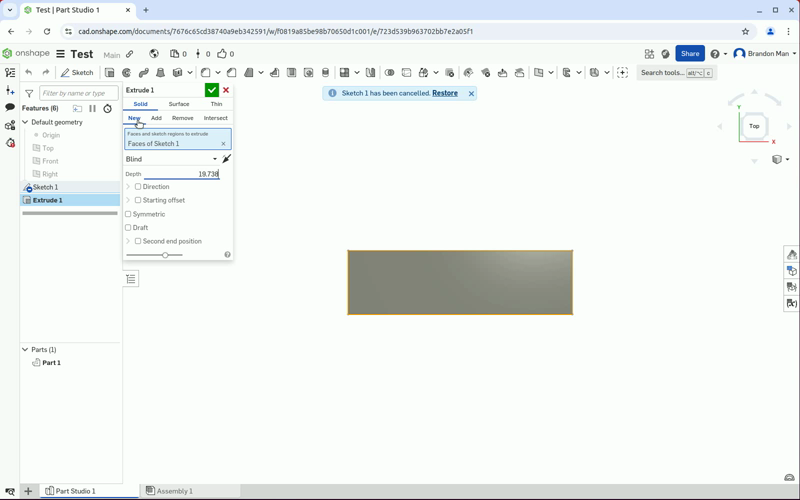
key(enter)
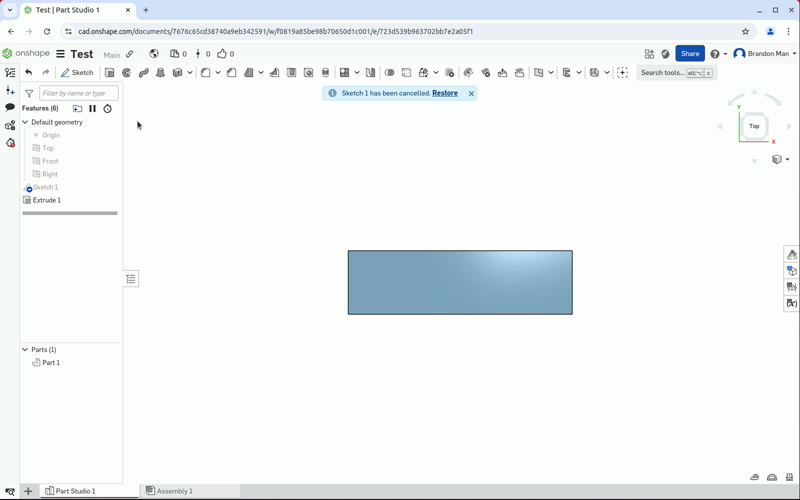
key(shift+h)
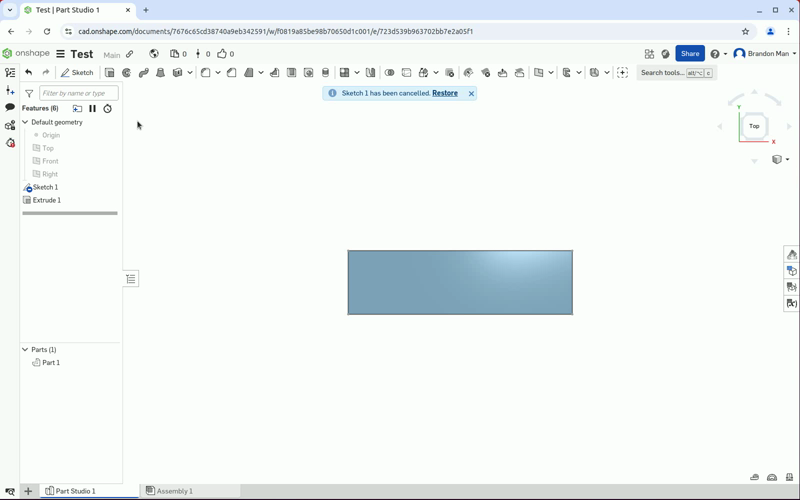
key(shift+h)
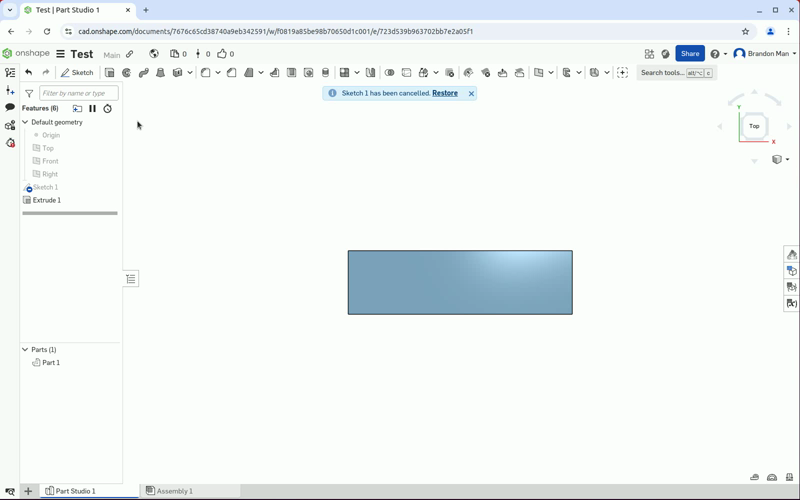
mouse_move(73, 189)
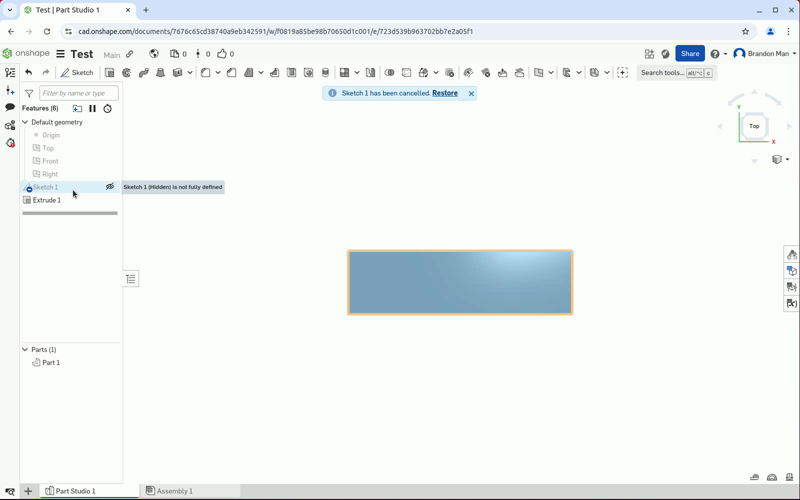
click(73, 189)
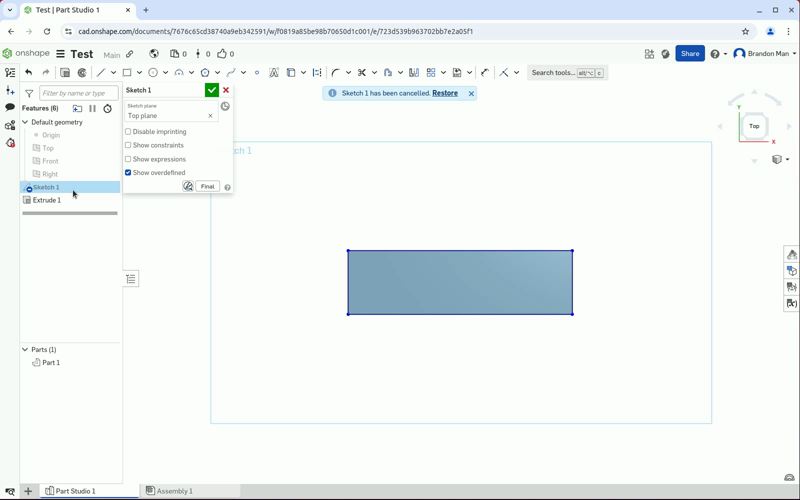
mouse_move(229, 92)
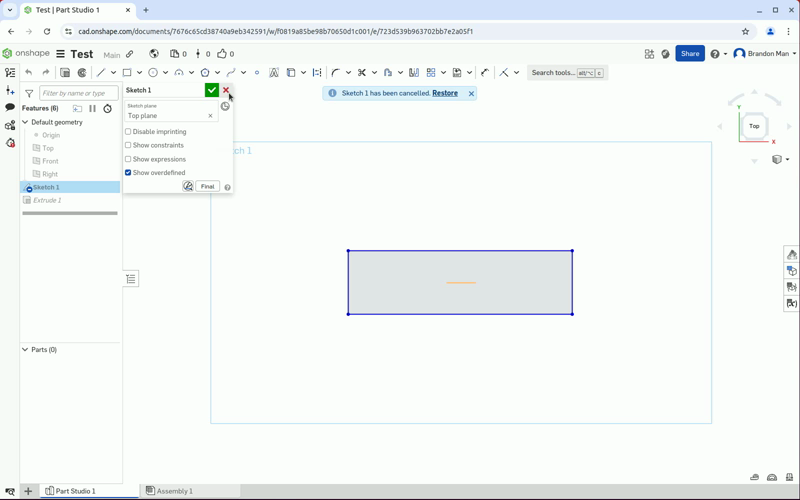
click(229, 92)
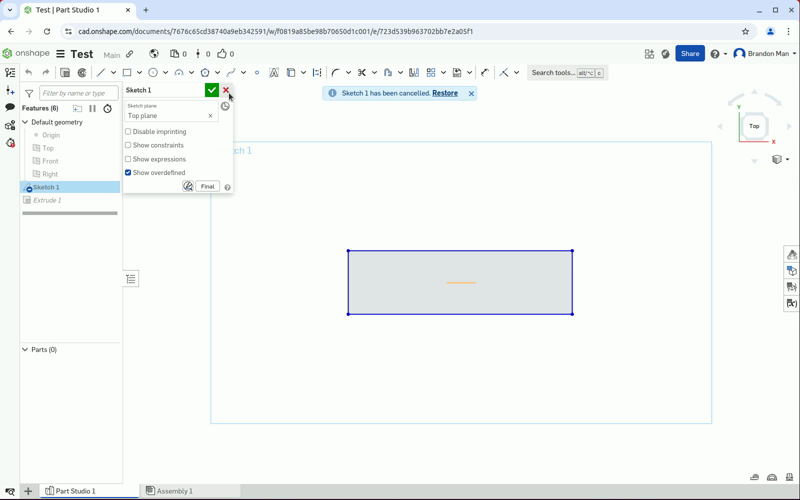
key(shift+s)
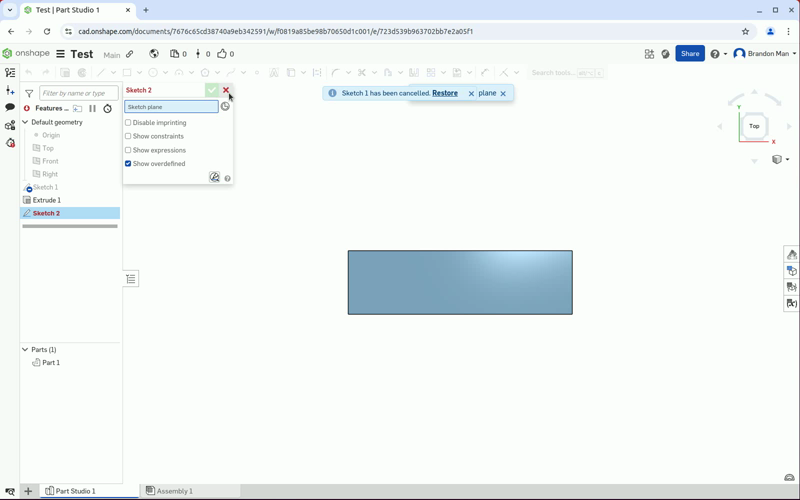
mouse_move(73, 150)
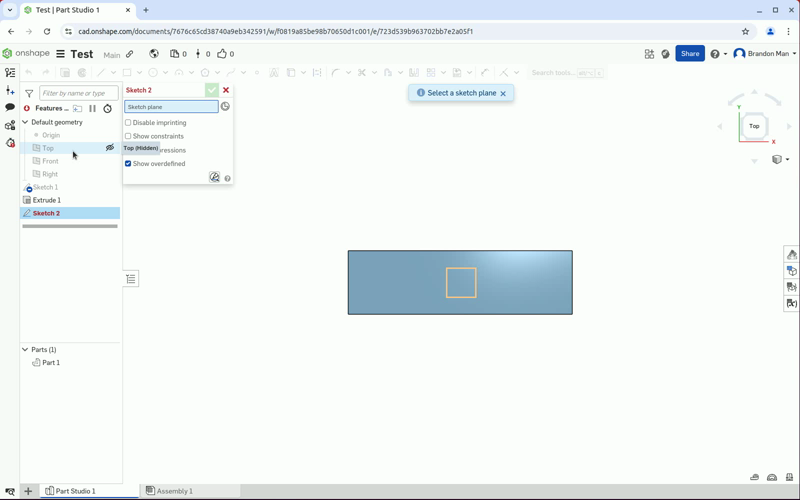
click(73, 150)
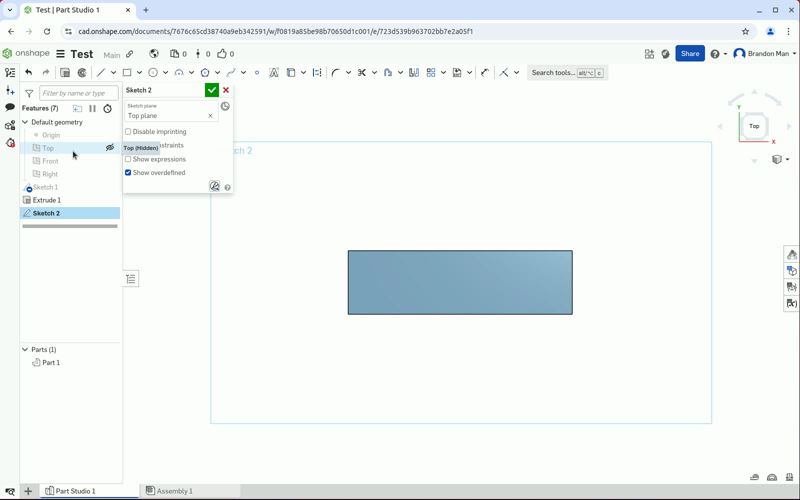
mouse_move(73, 352)
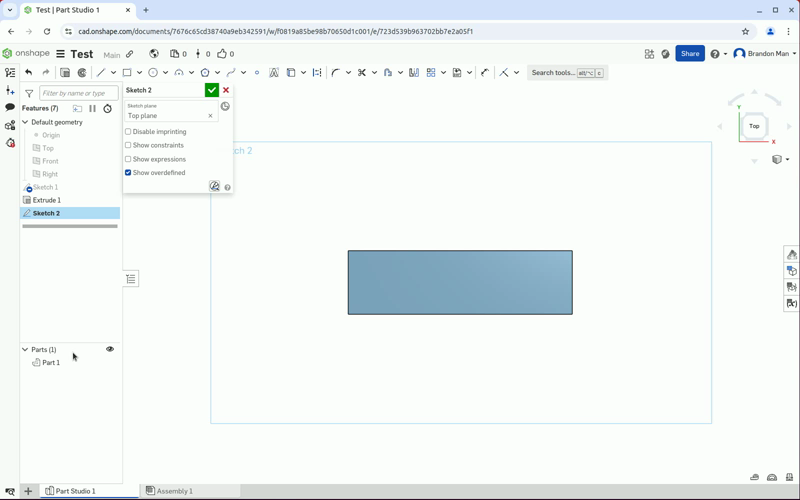
key(y)
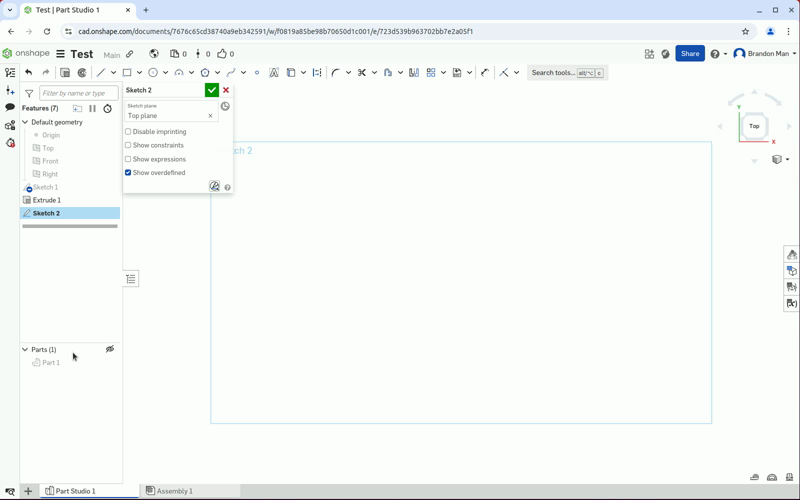
key(l)
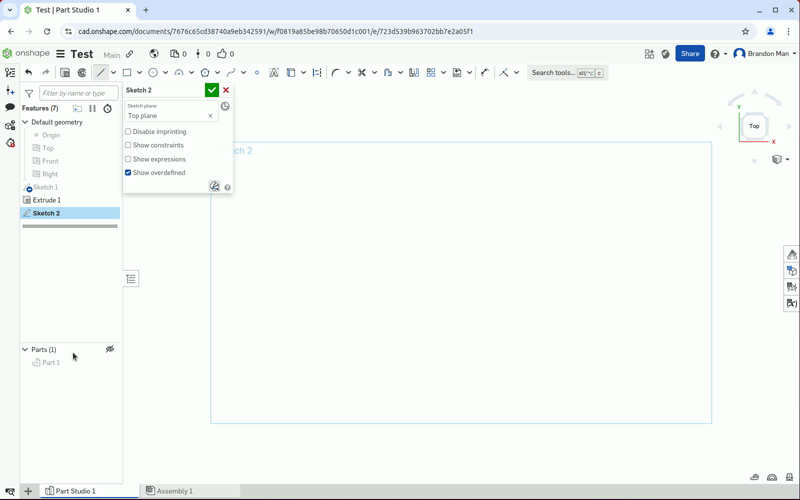
key_down(shift)
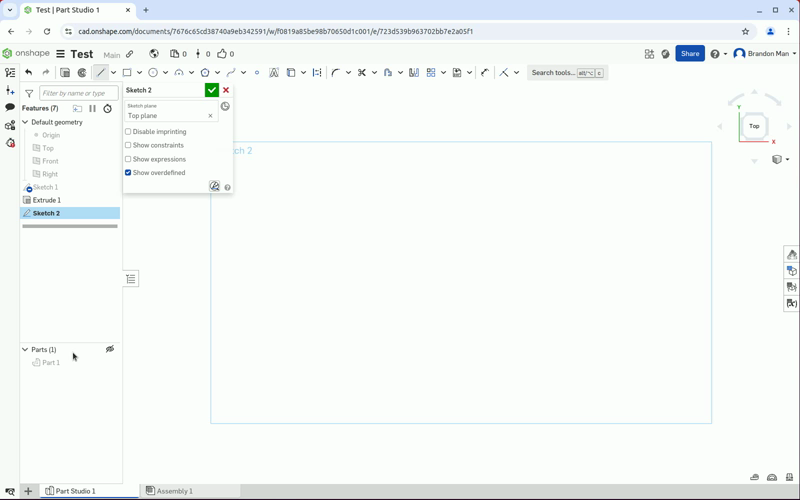
mouse_move(348, 251)
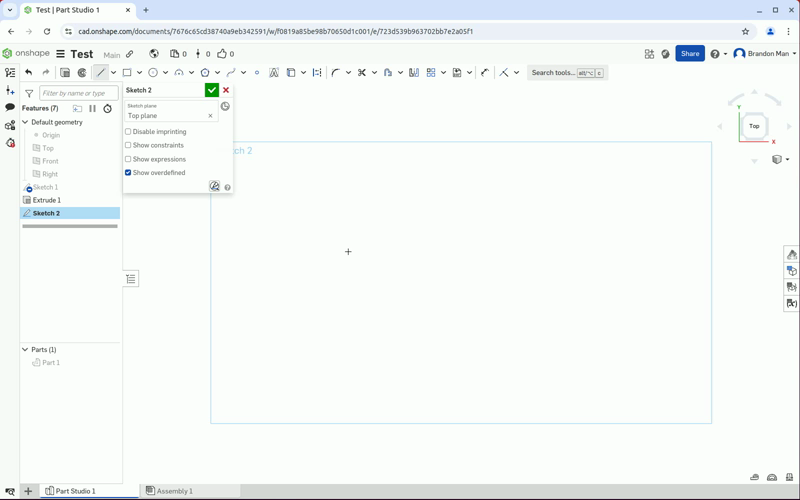
click(348, 251)
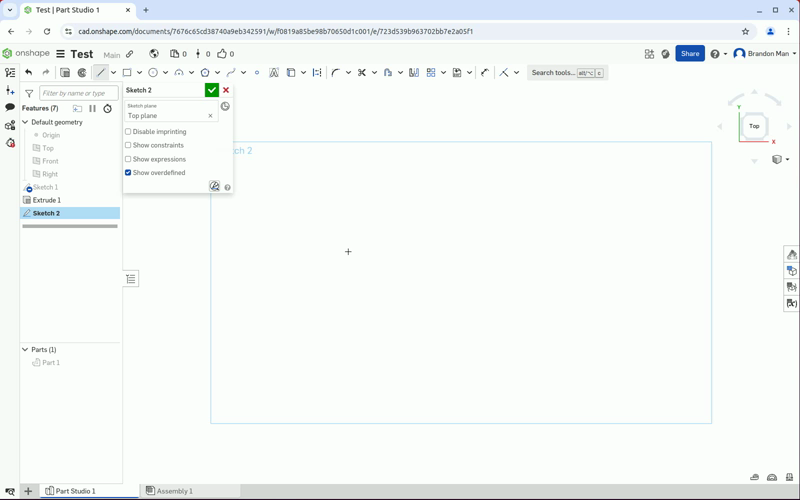
key_up(shift)
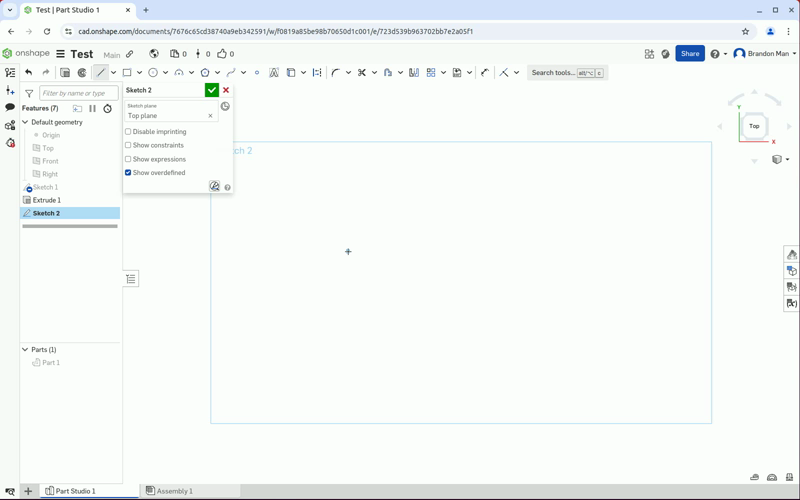
key_down(shift)
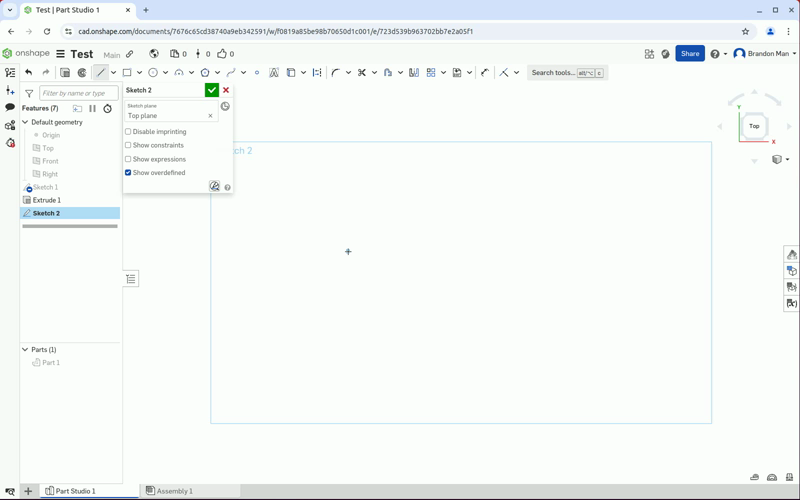
mouse_move(572, 251)
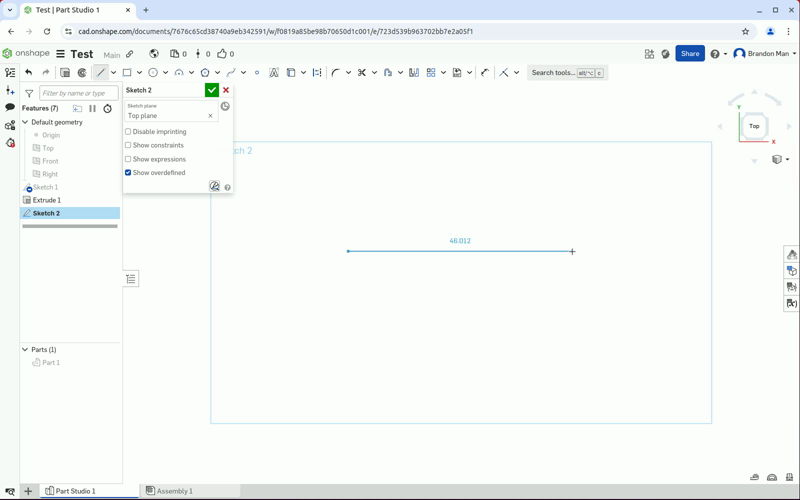
click(572, 251)
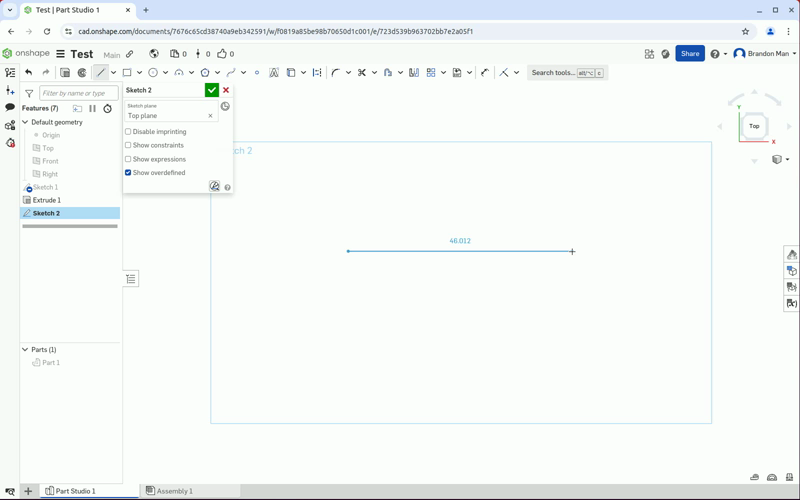
key_up(shift)
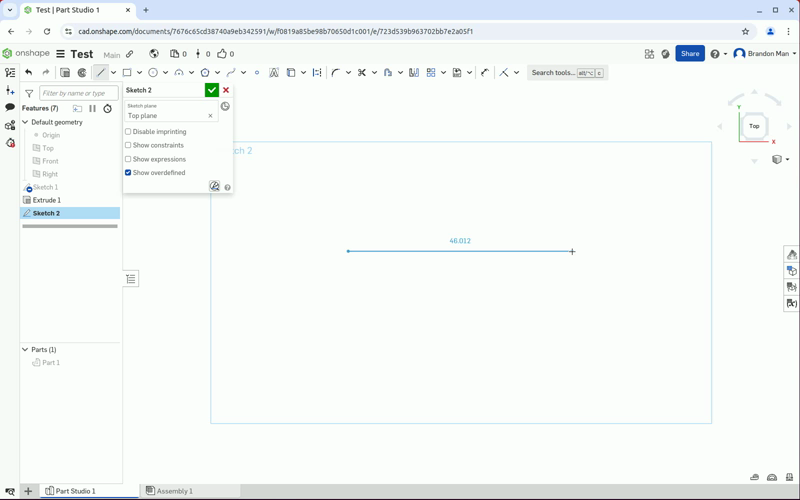
key_down(shift)
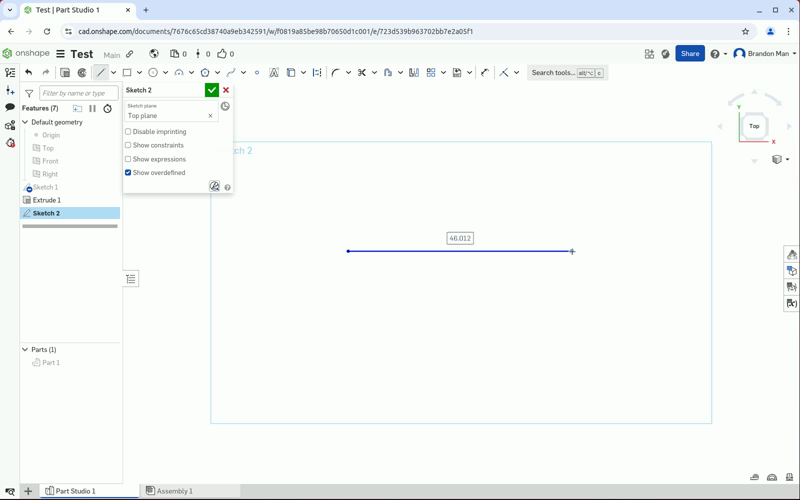
mouse_move(589, 251)
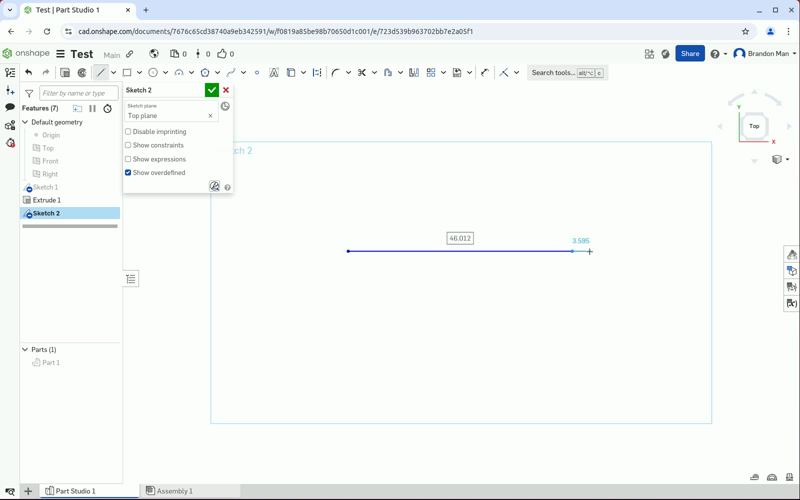
mouse_move(572, 234)
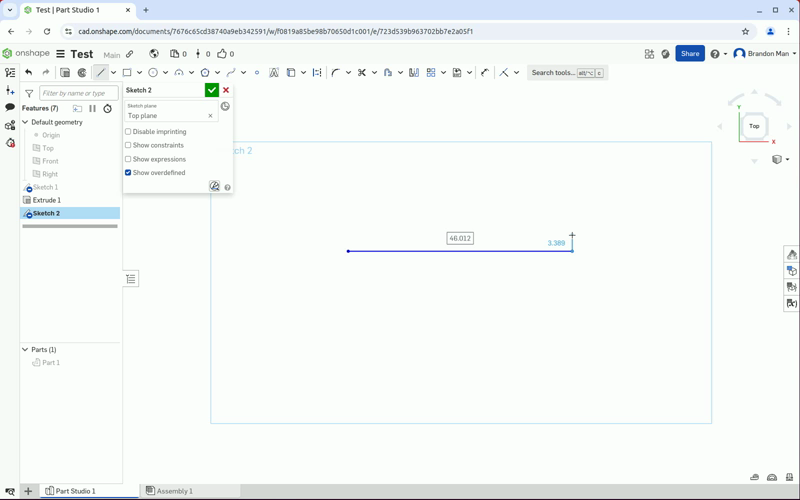
click(572, 234)
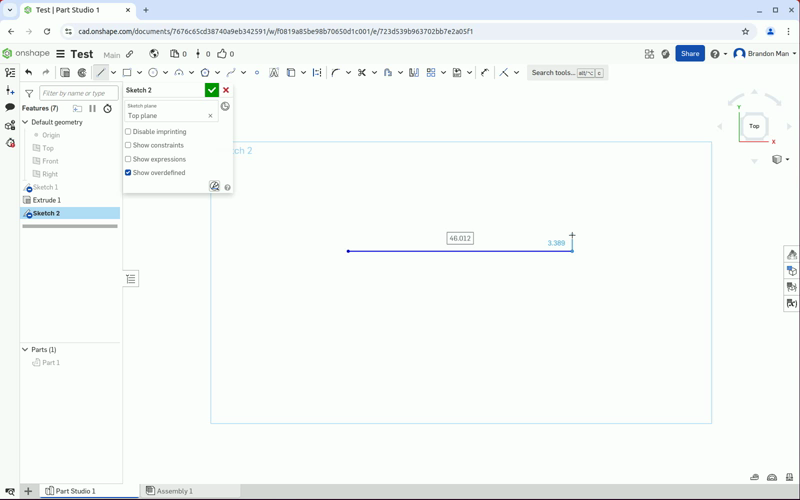
key_up(shift)
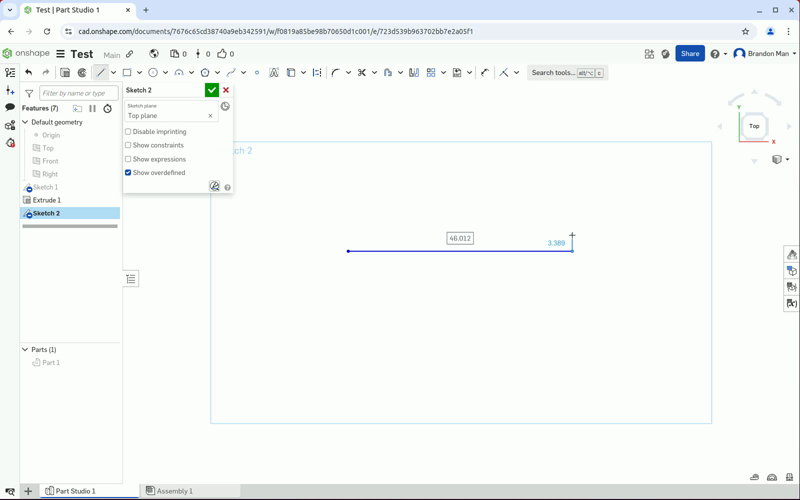
key_down(shift)
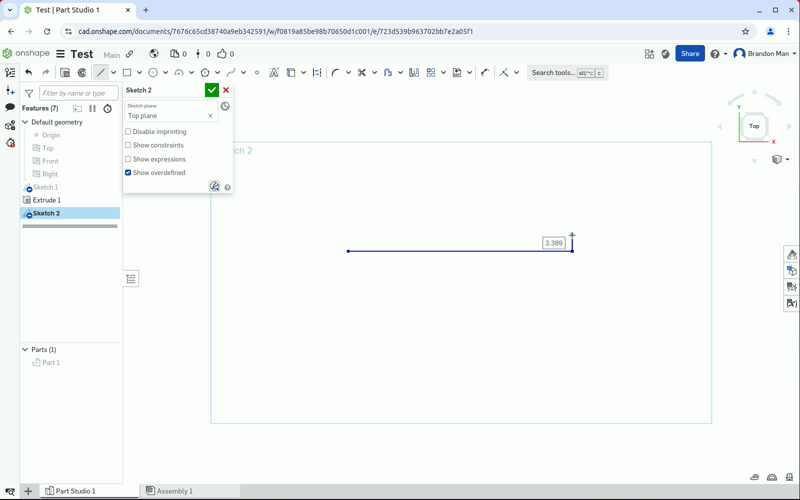
mouse_move(348, 234)
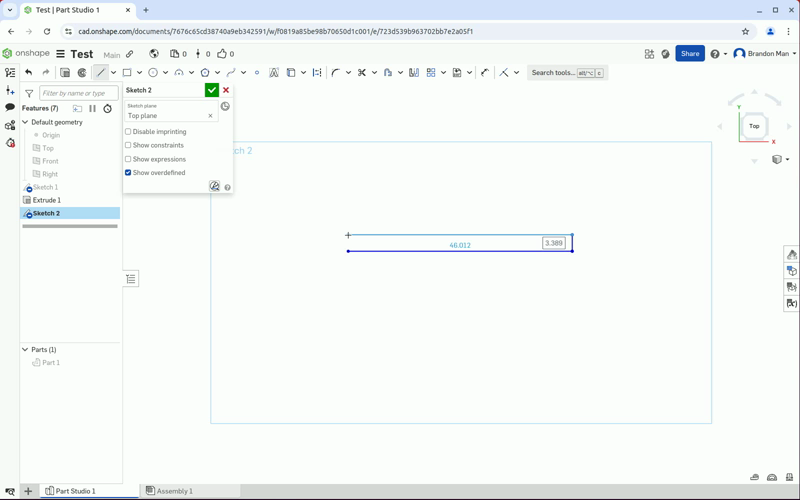
click(348, 234)
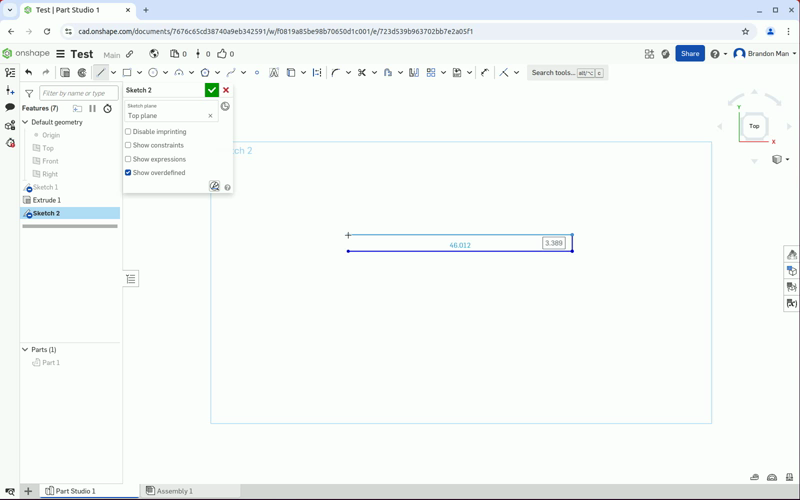
key_up(shift)
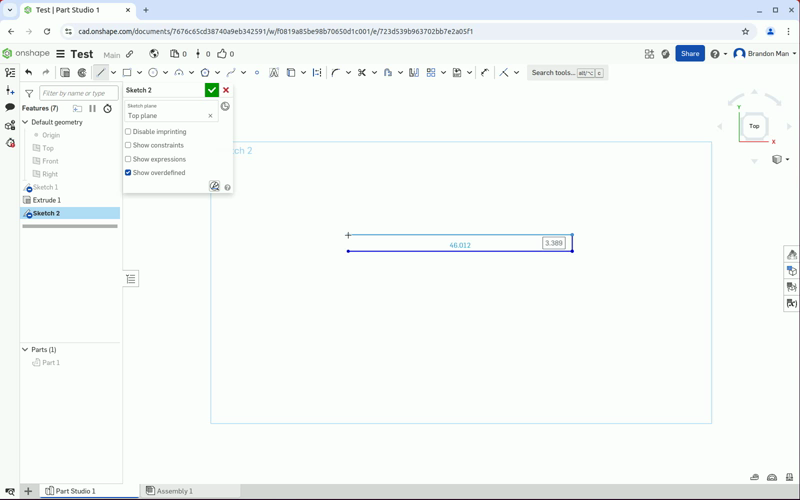
mouse_move(378, 234)
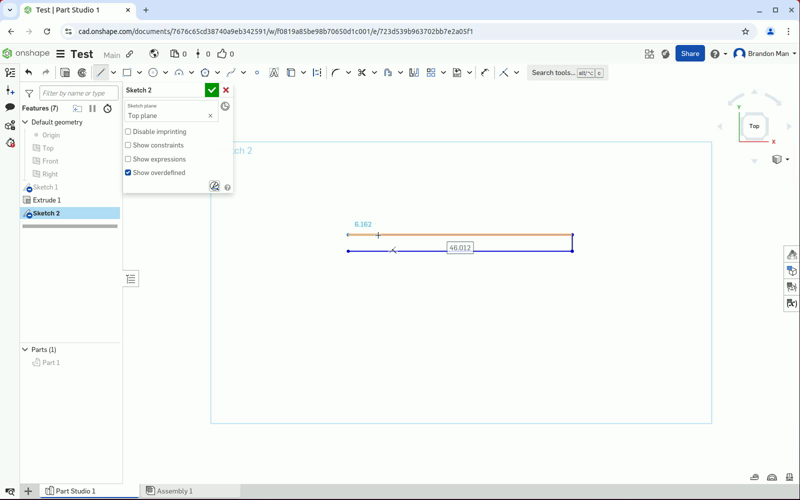
key_down(shift)
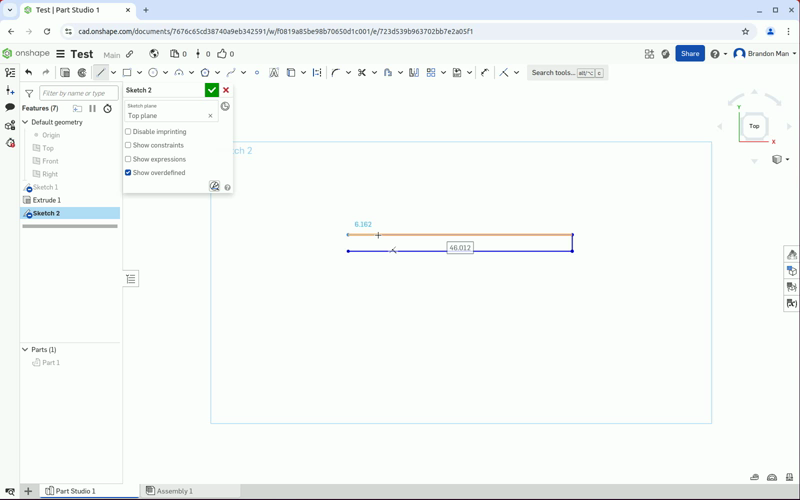
mouse_move(348, 251)
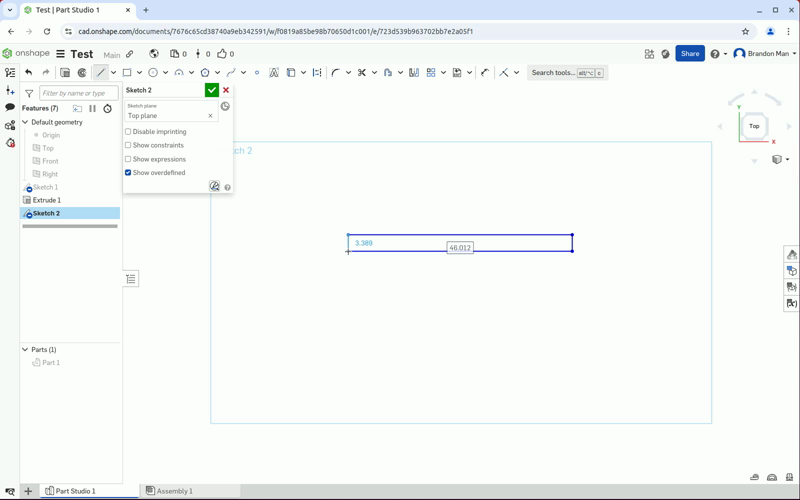
key_up(shift)
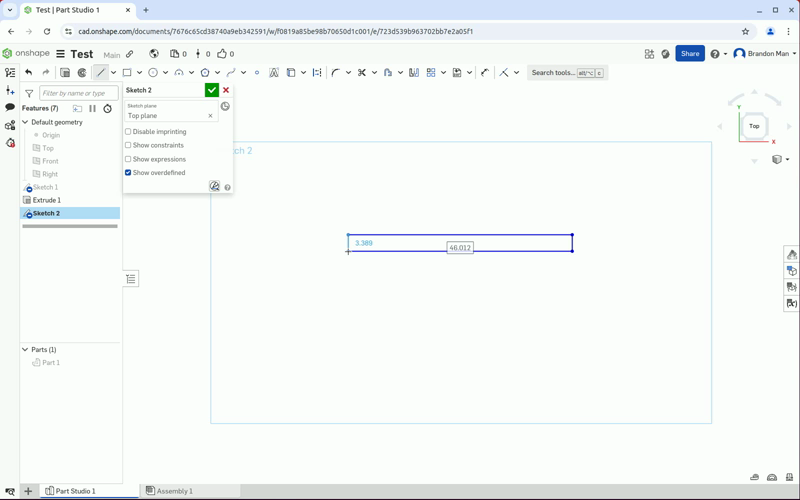
click(348, 251)
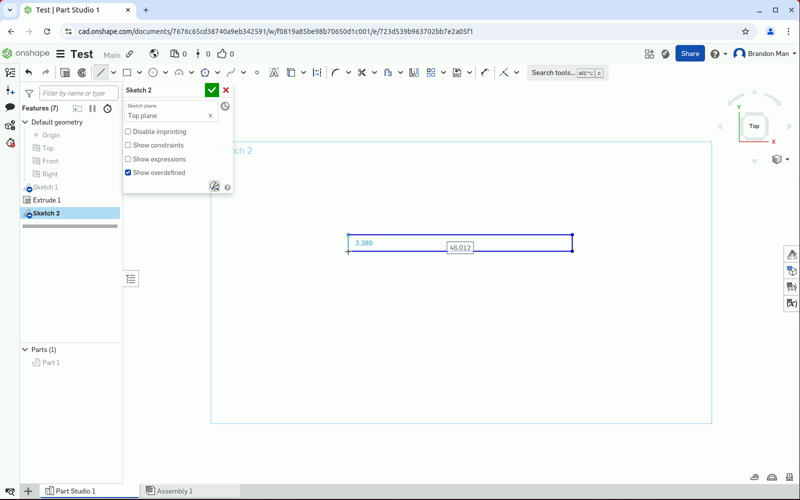
key(esc)
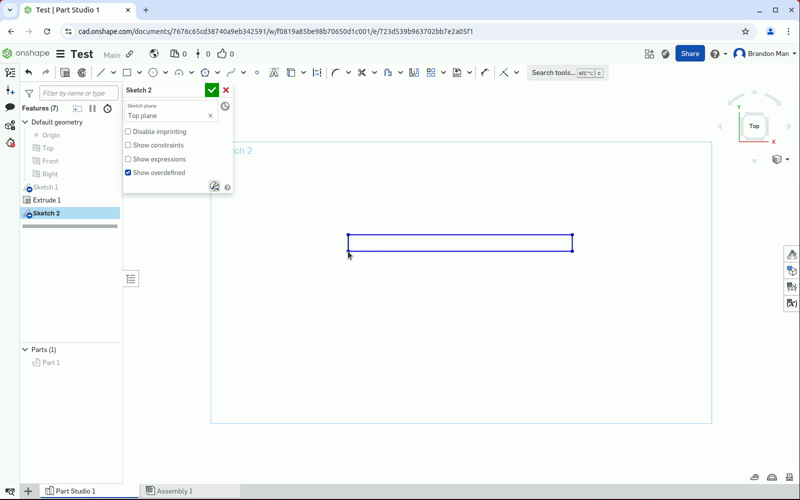
mouse_move(445, 246)
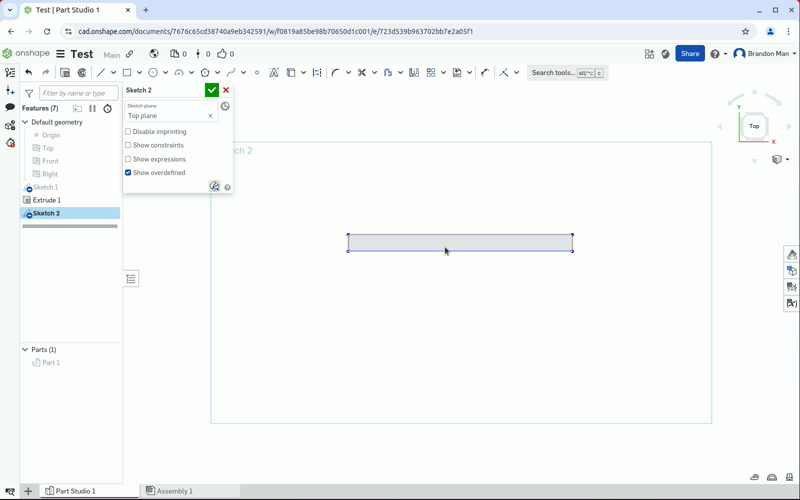
click(445, 246)
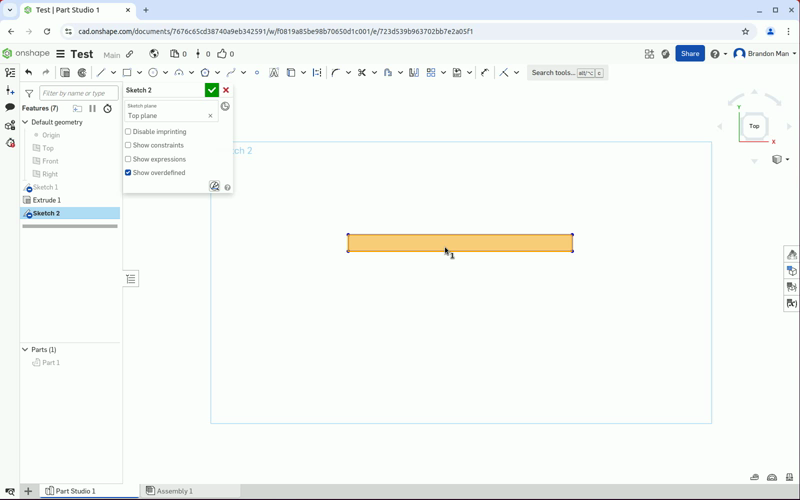
mouse_move(73, 352)
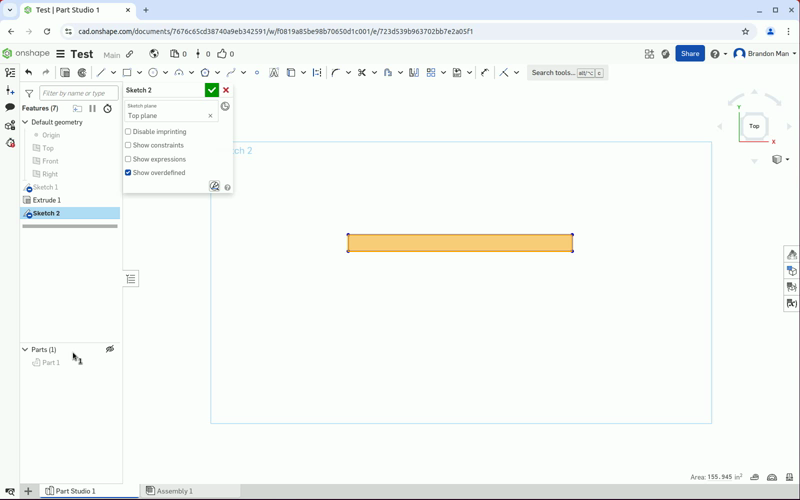
key(shift+y)
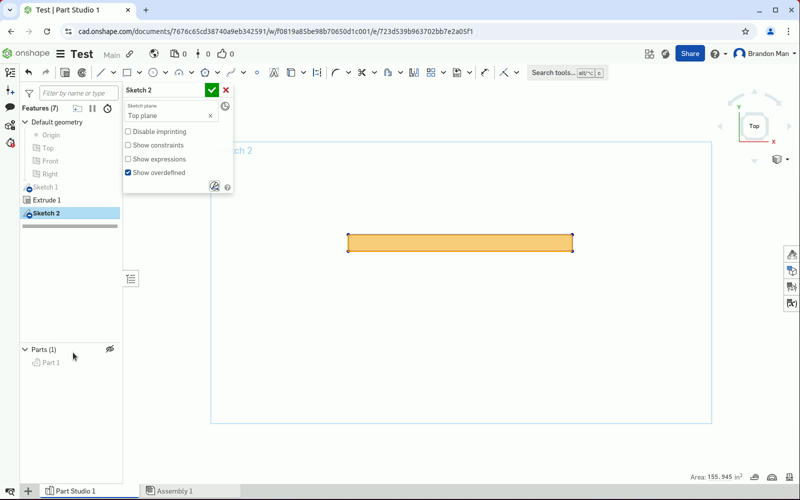
key(shift+e)
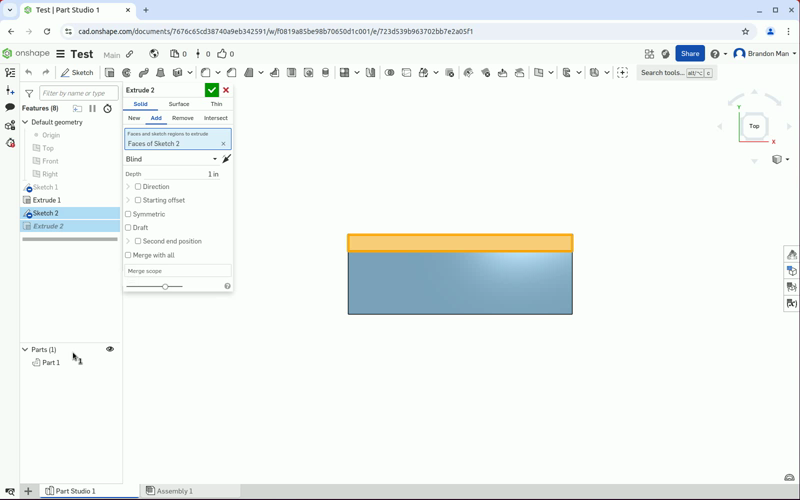
mouse_move(143, 106)
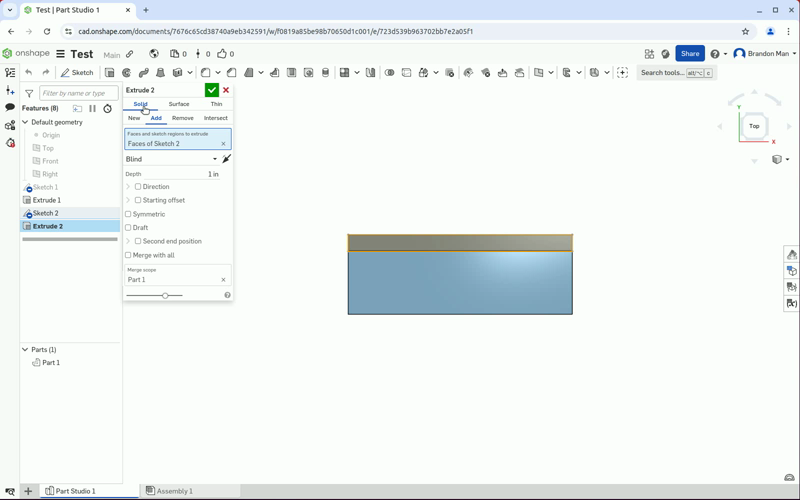
click(143, 106)
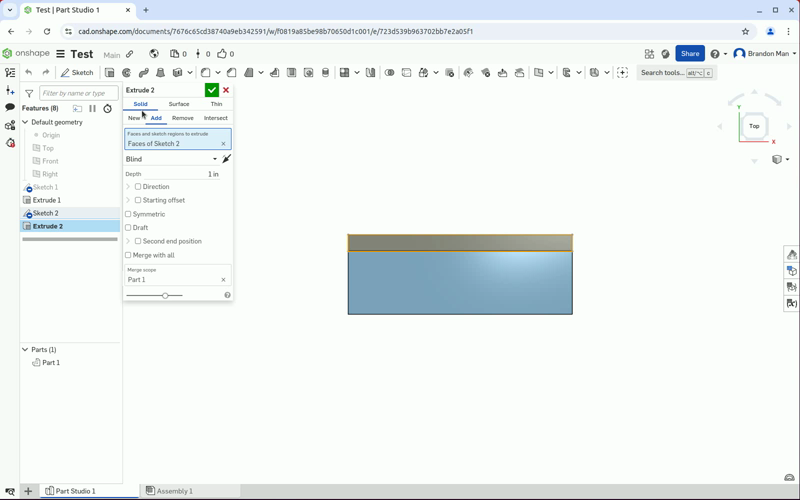
mouse_move(137, 120)
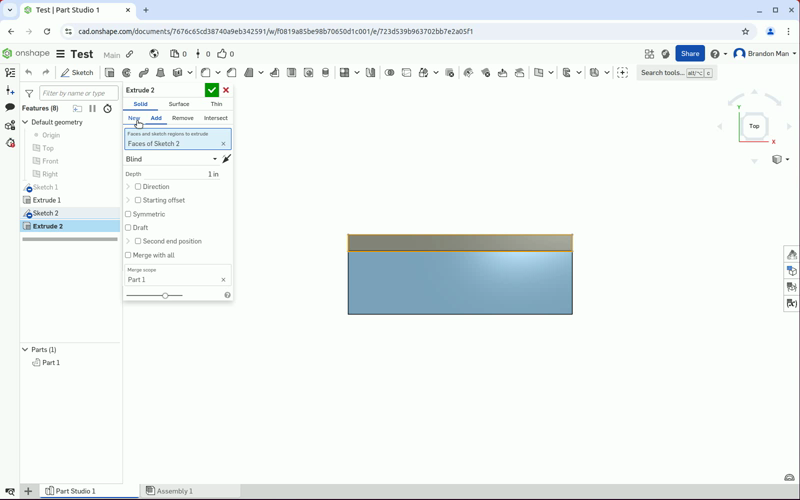
click(137, 120)
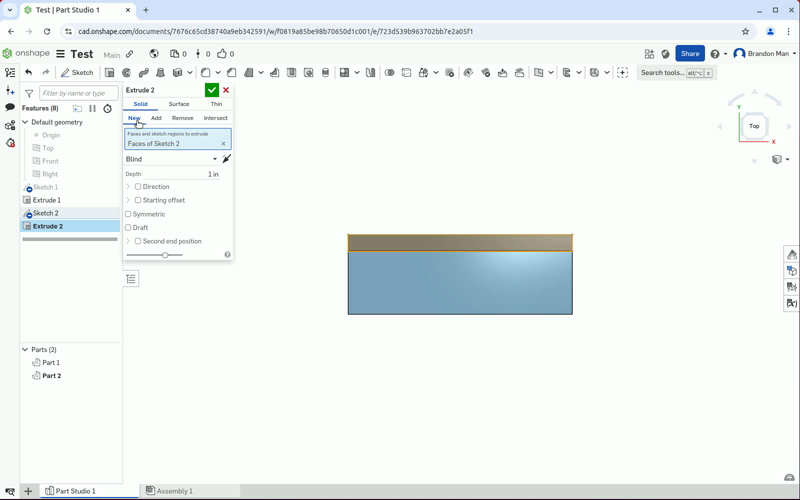
key(tab, 4)
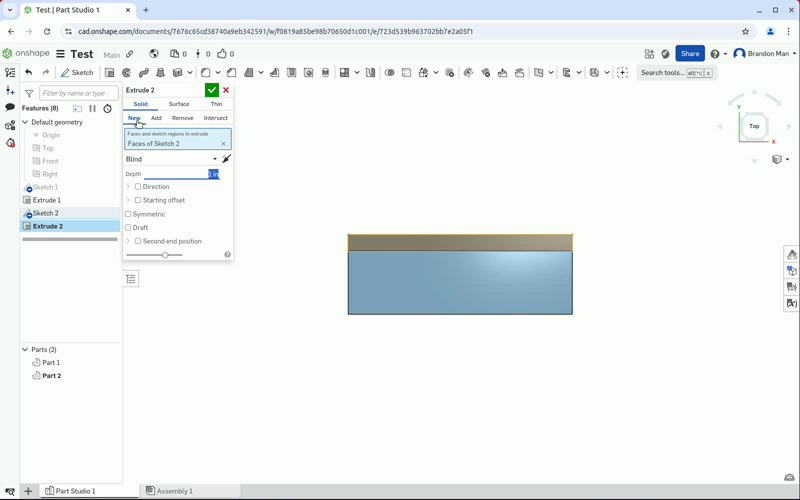
text(19.738)
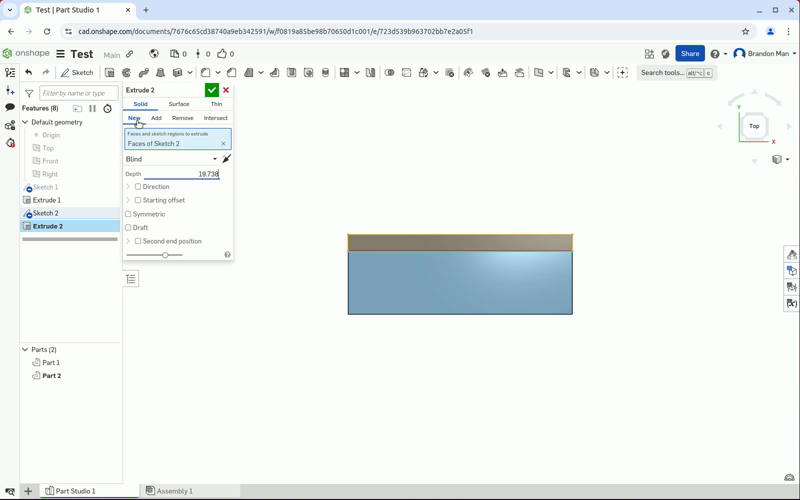
key(enter)
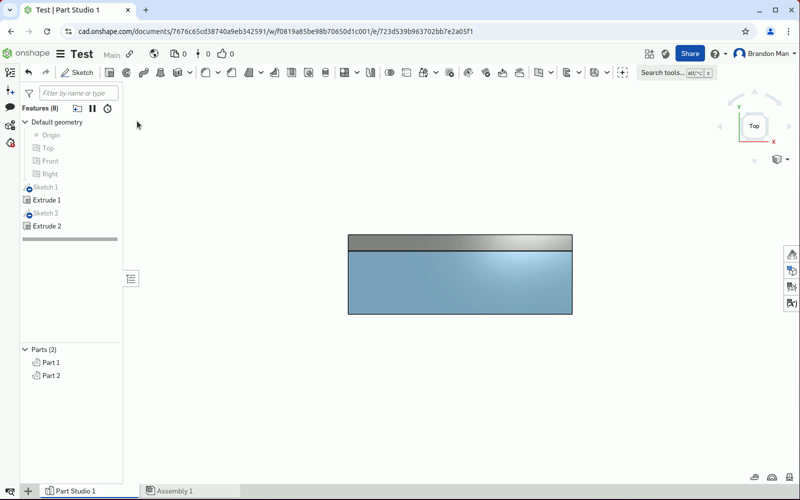
key(shift+h)
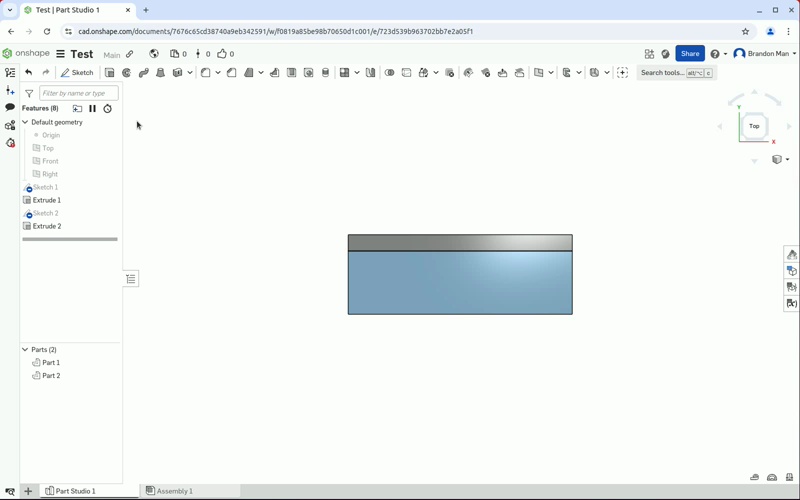
key(shift+h)
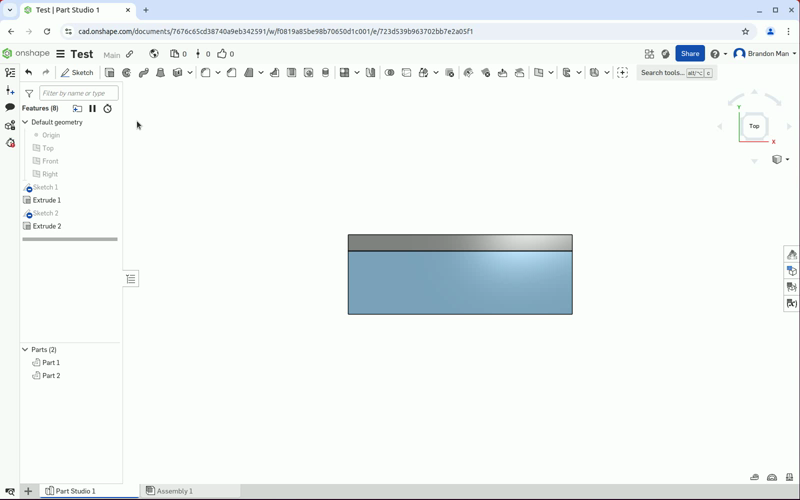
mouse_move(73, 189)
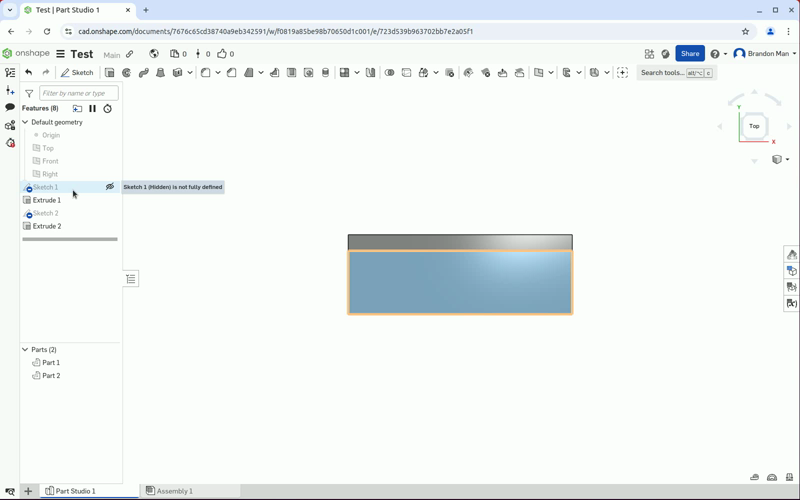
click(73, 189)
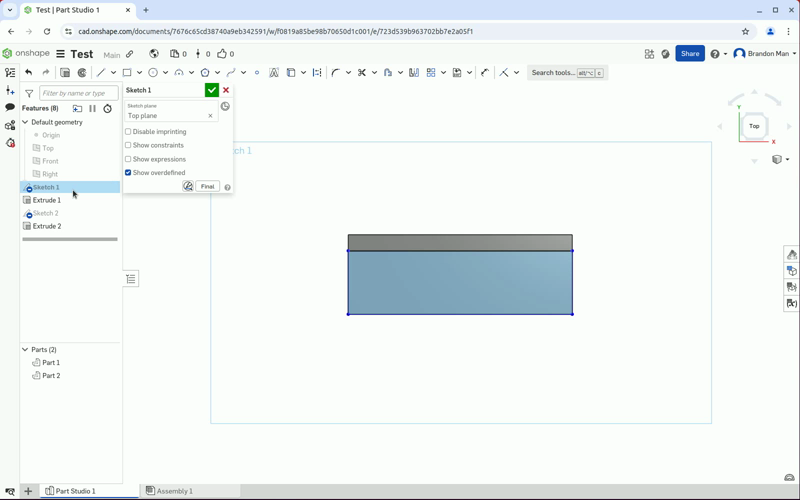
mouse_move(229, 92)
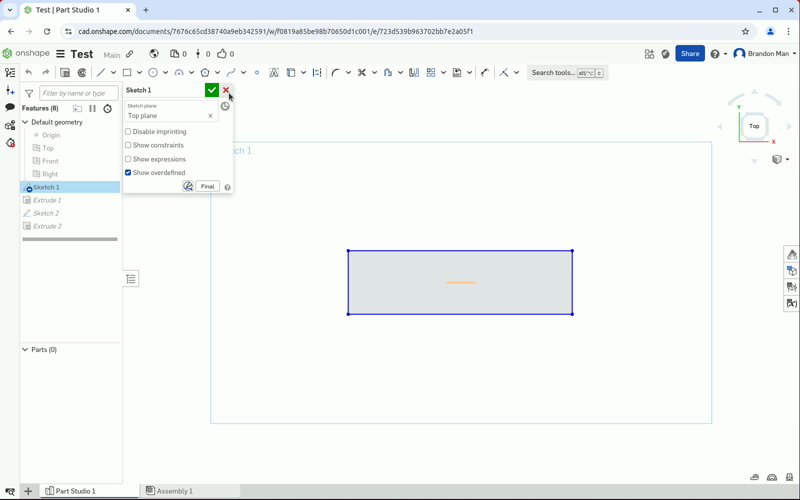
click(229, 92)
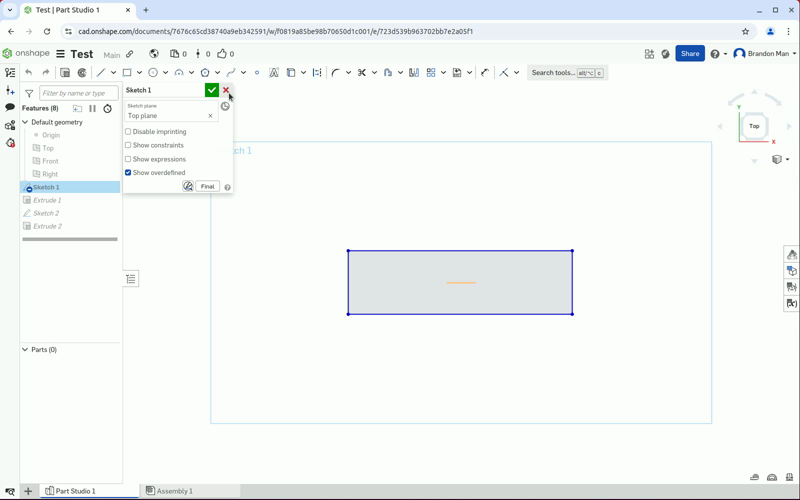
key(shift+s)
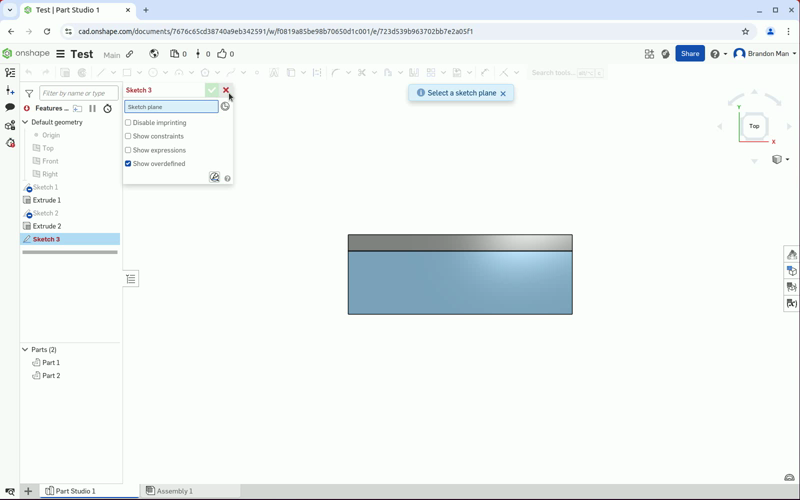
mouse_move(73, 150)
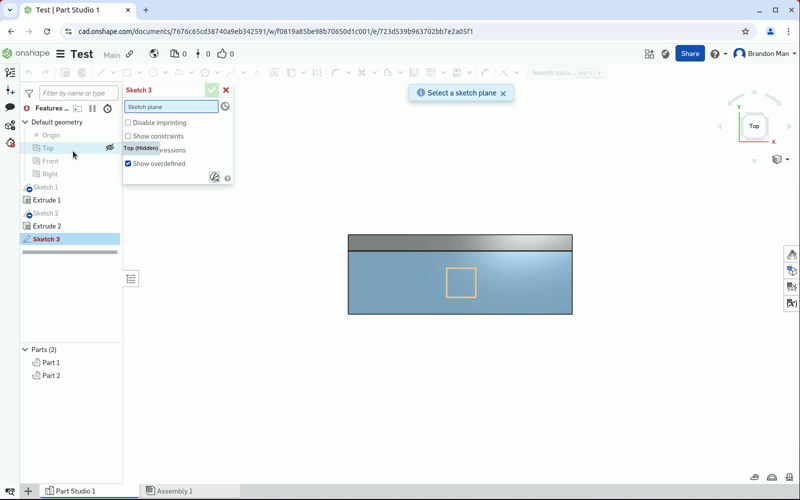
click(73, 150)
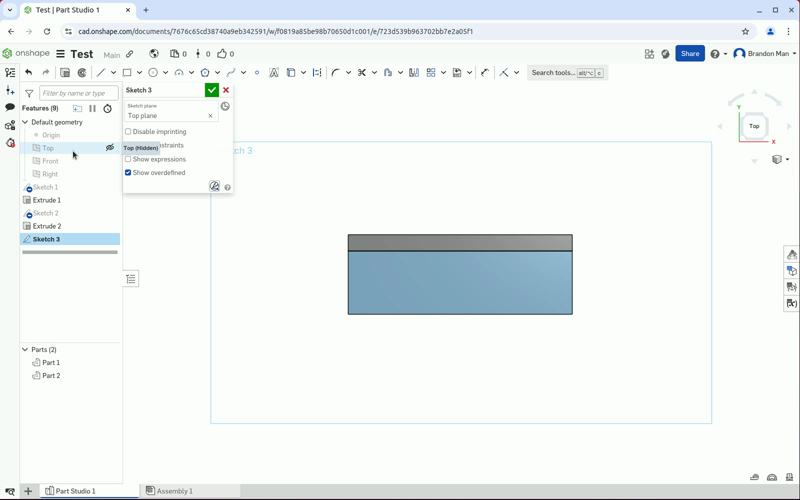
mouse_move(73, 352)
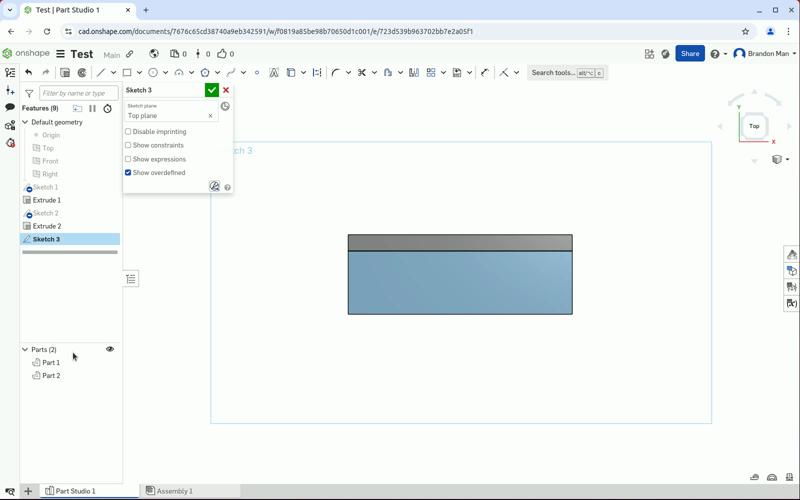
key(y)
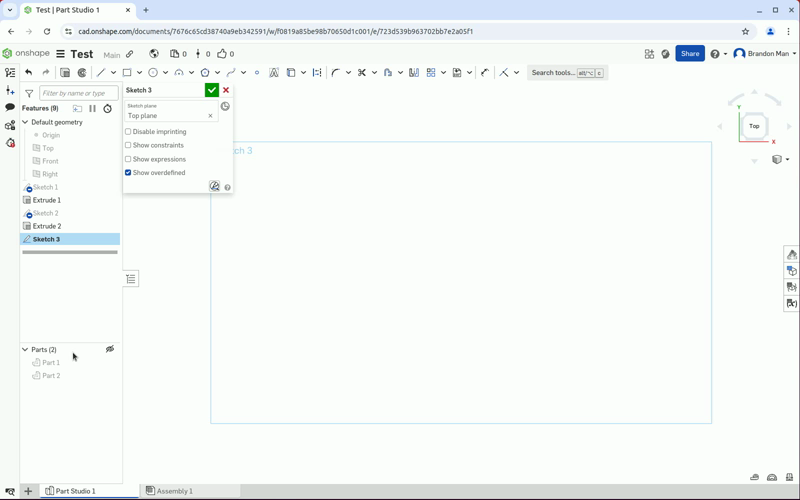
key(l)
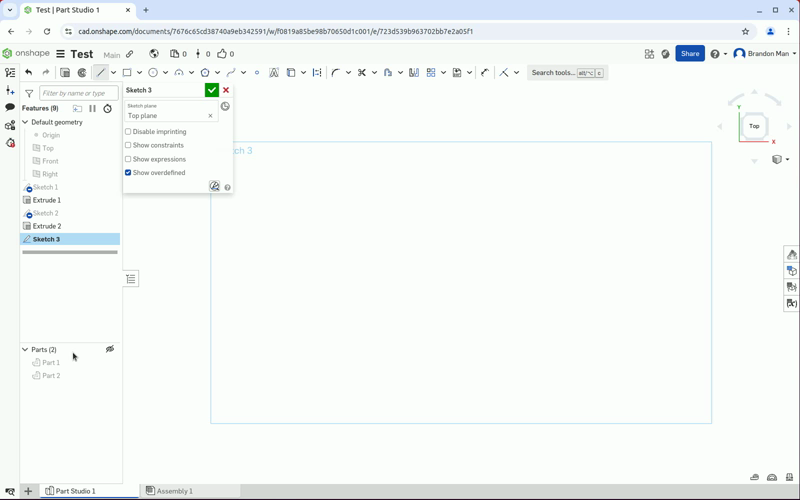
key_down(shift)
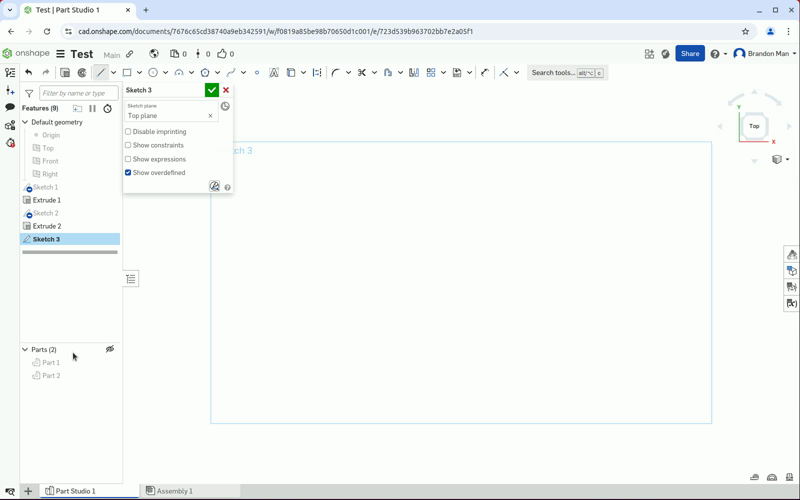
mouse_move(348, 314)
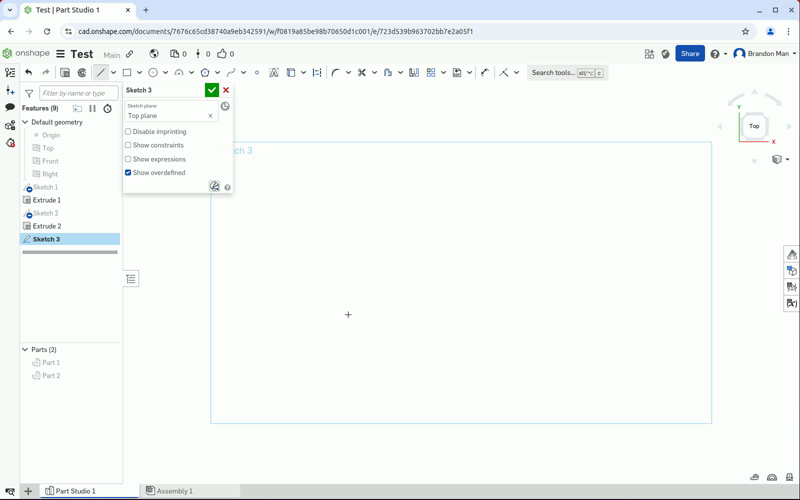
click(348, 314)
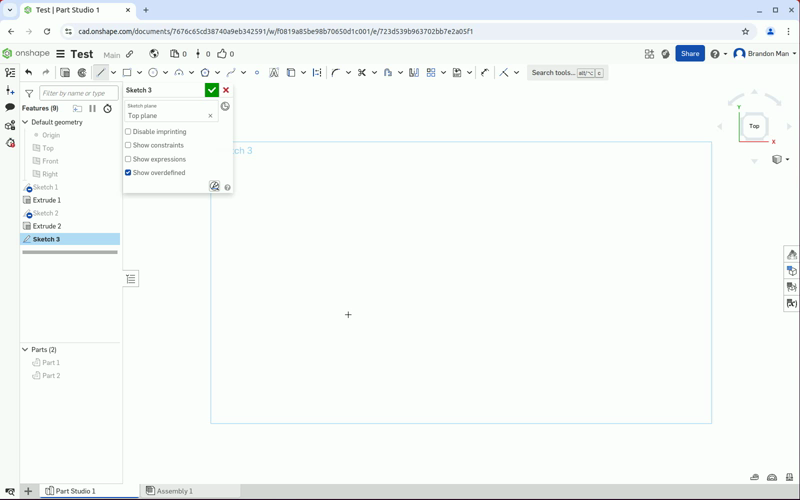
key_up(shift)
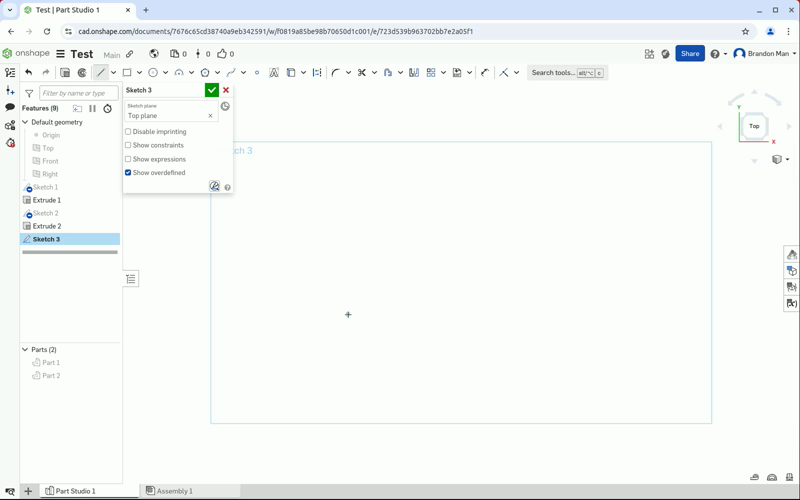
key_down(shift)
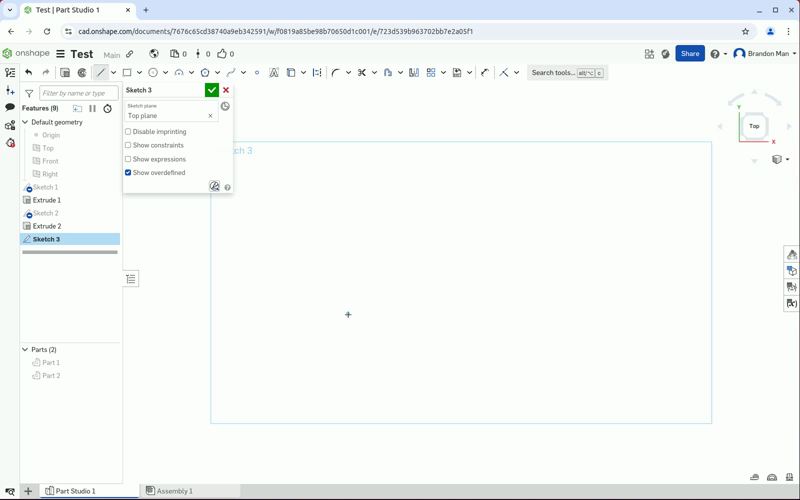
mouse_move(572, 314)
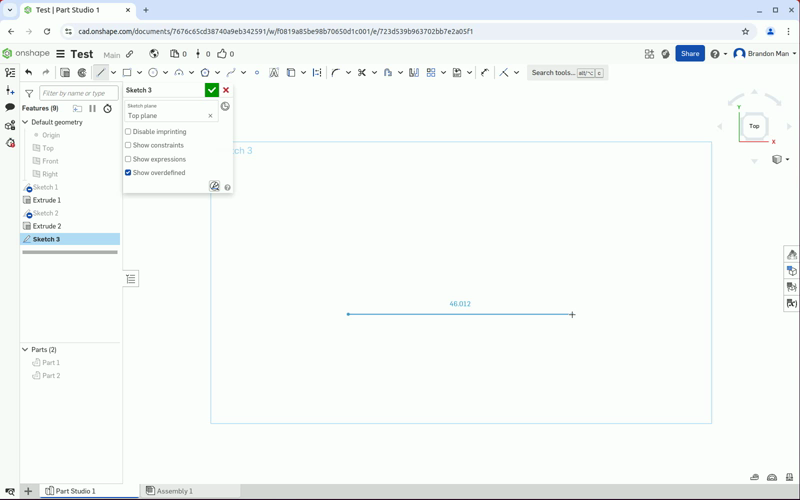
click(572, 314)
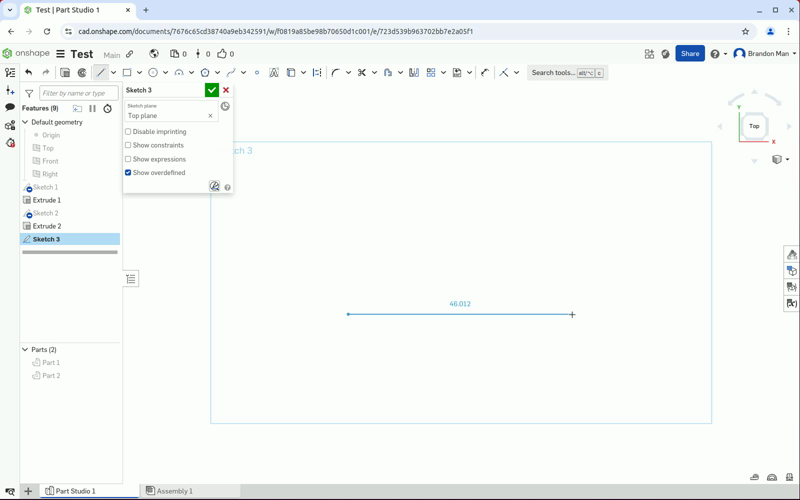
key_up(shift)
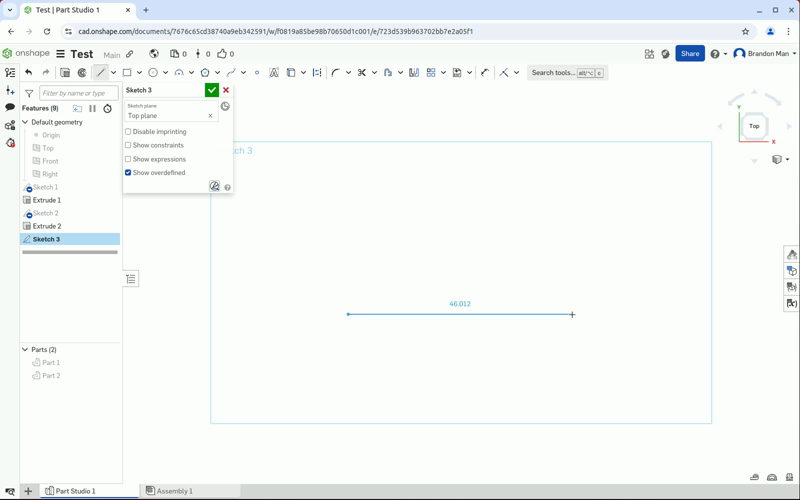
key_down(shift)
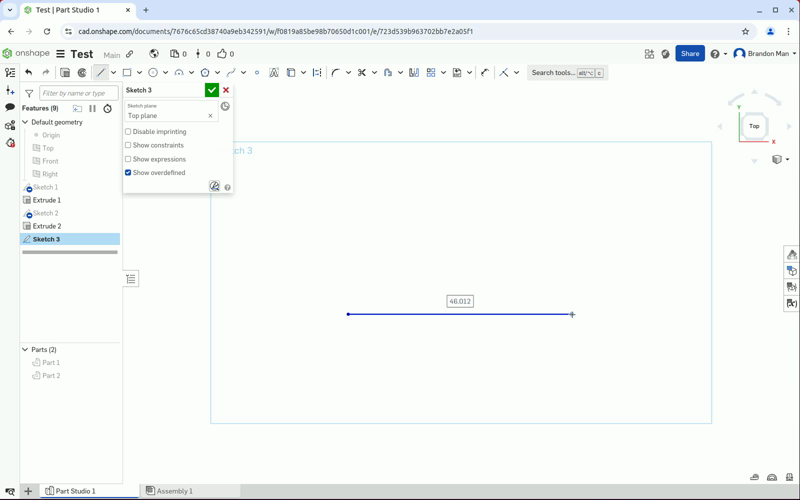
mouse_move(572, 250)
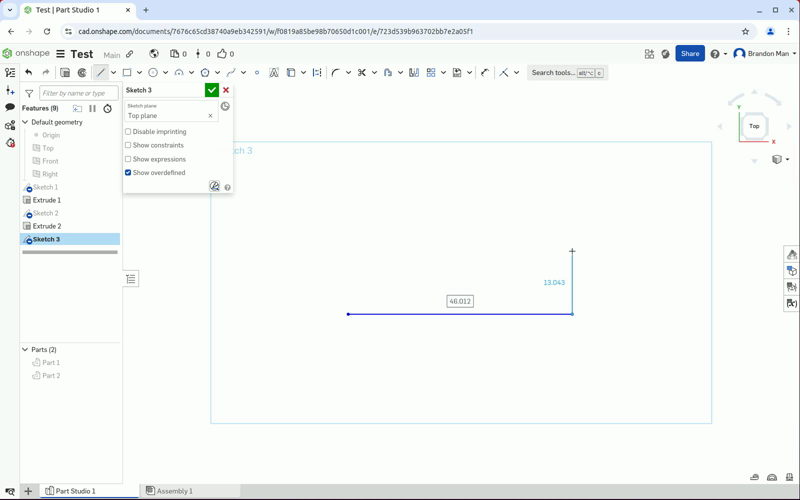
click(572, 250)
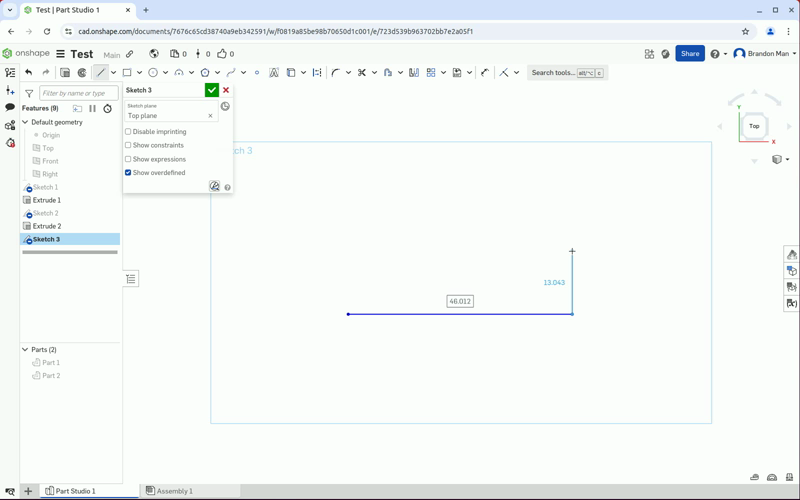
key_up(shift)
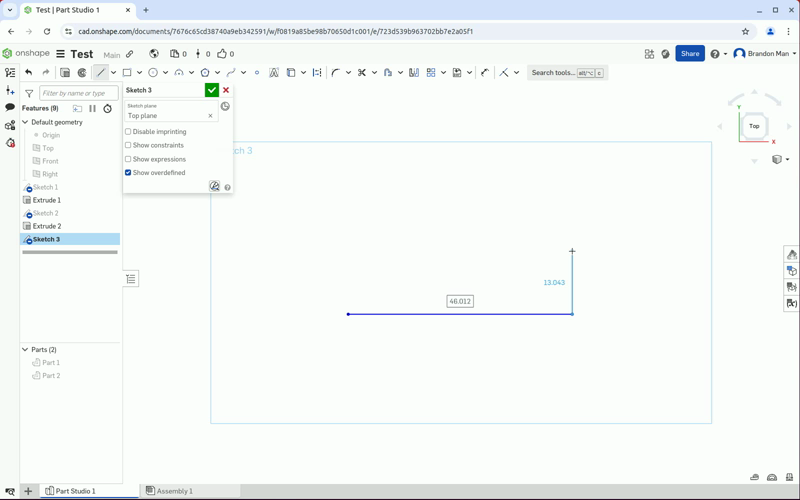
key_down(shift)
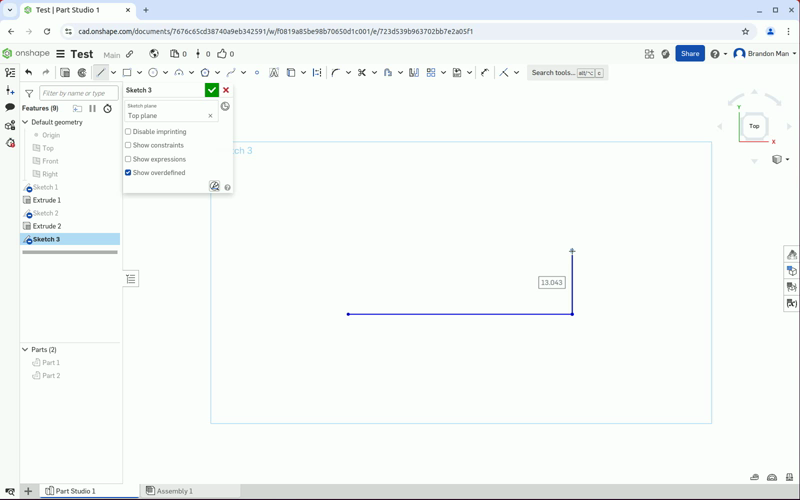
mouse_move(348, 250)
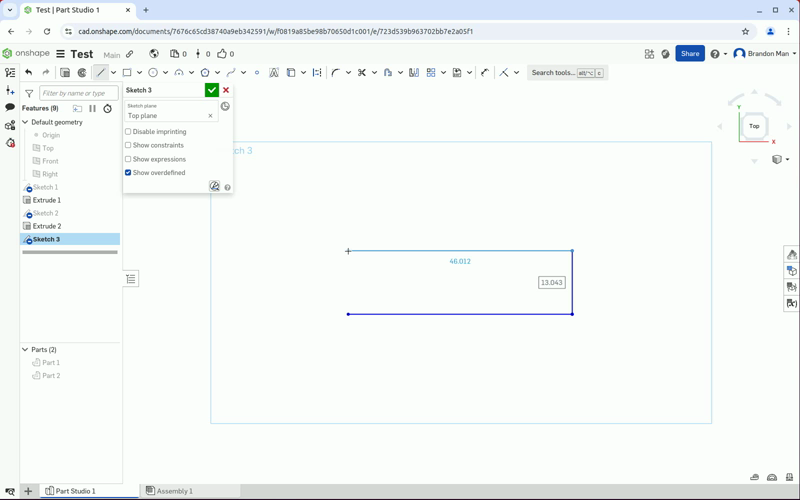
click(348, 250)
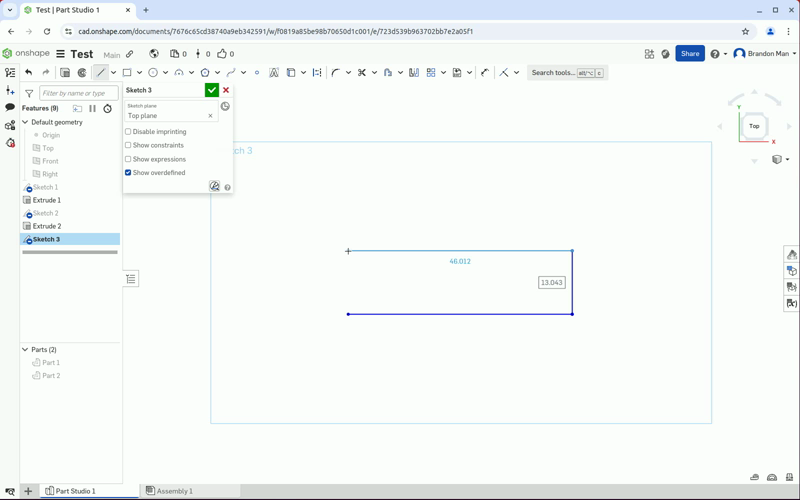
key_up(shift)
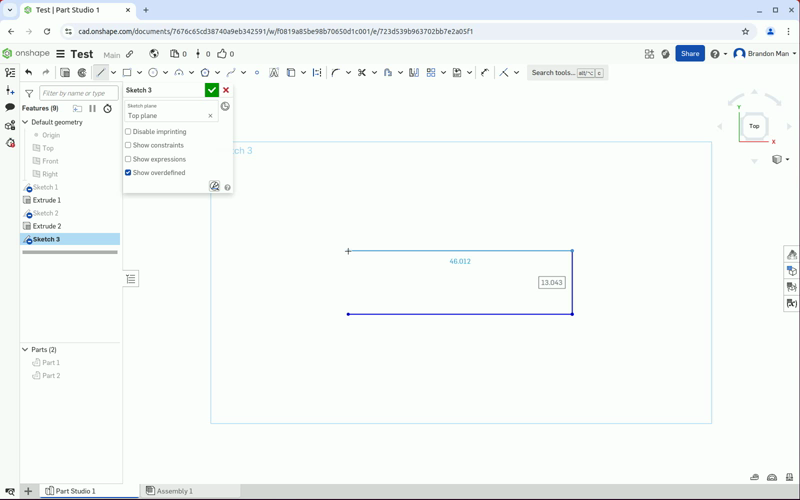
key_down(shift)
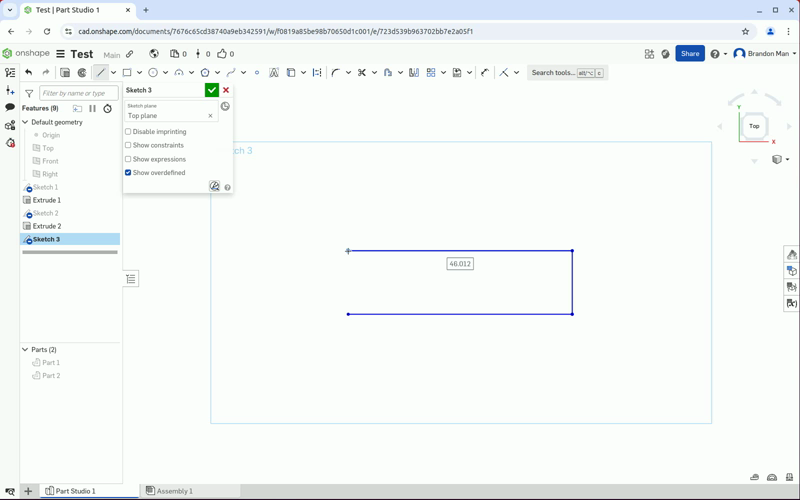
mouse_move(348, 314)
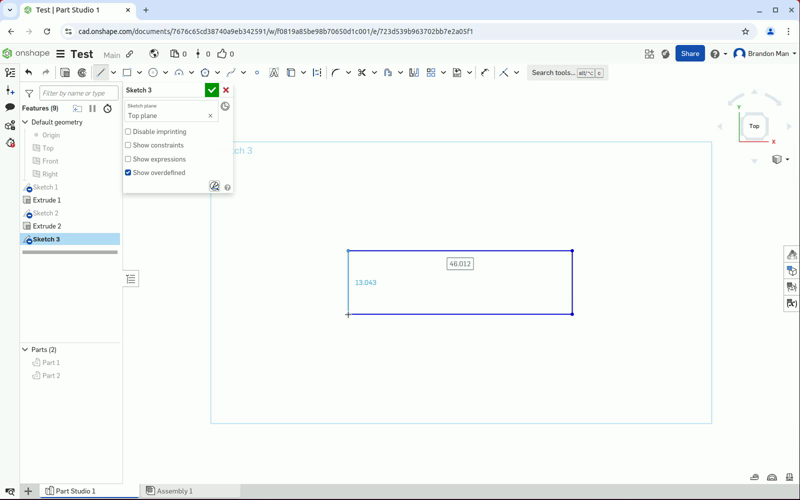
key_up(shift)
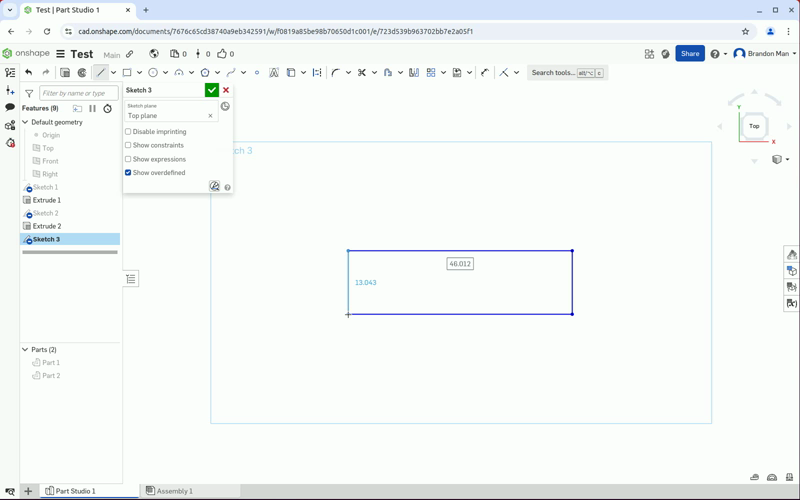
click(348, 314)
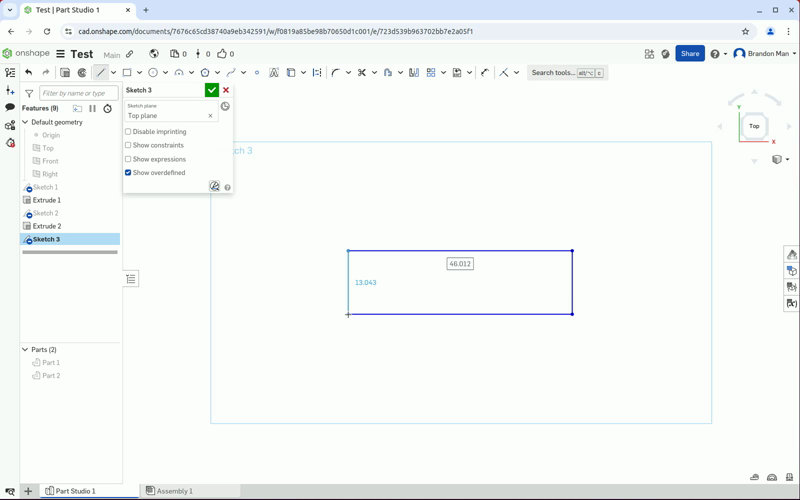
key(esc)
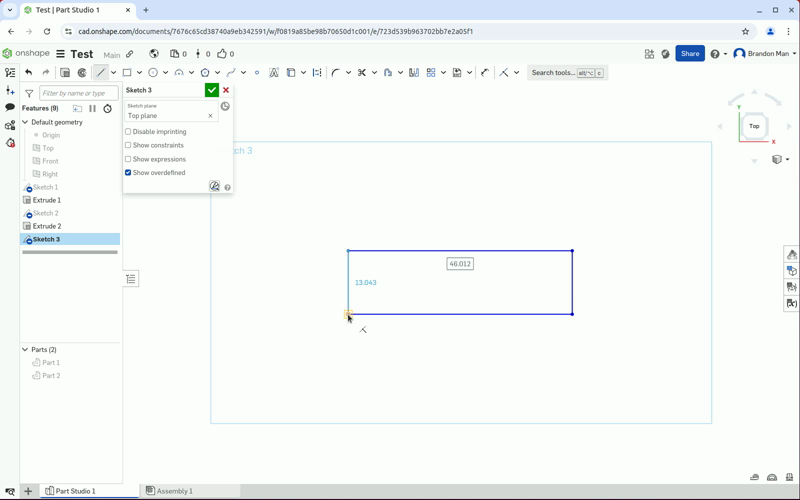
mouse_move(485, 297)
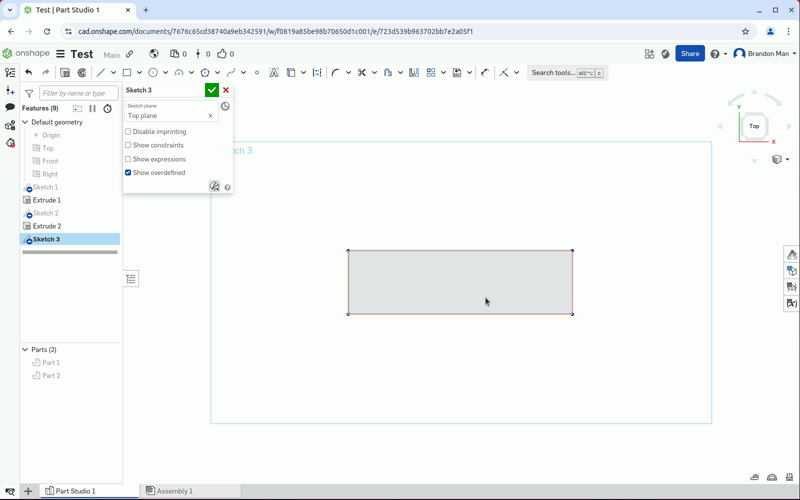
click(485, 297)
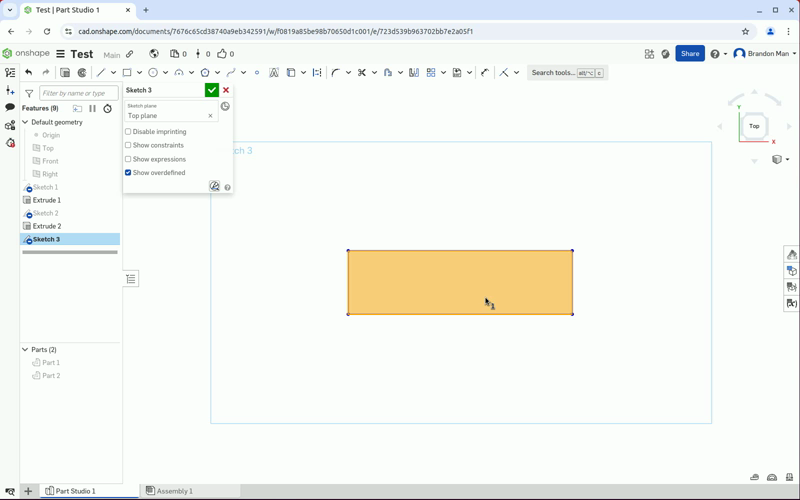
mouse_move(73, 352)
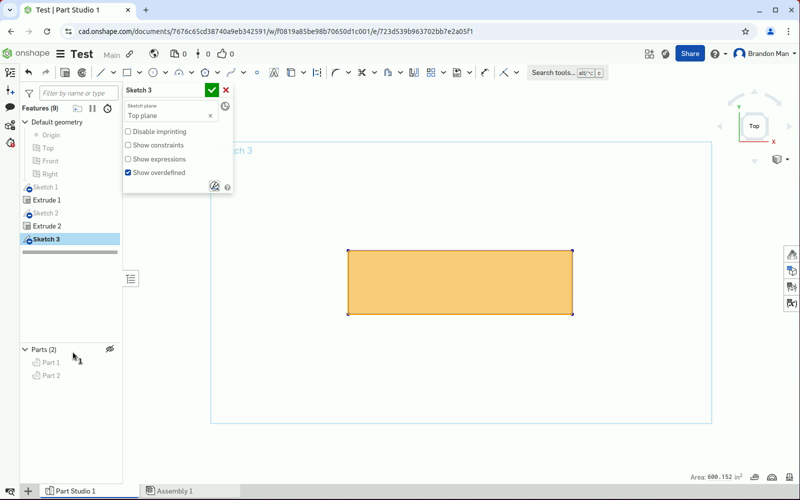
key(shift+y)
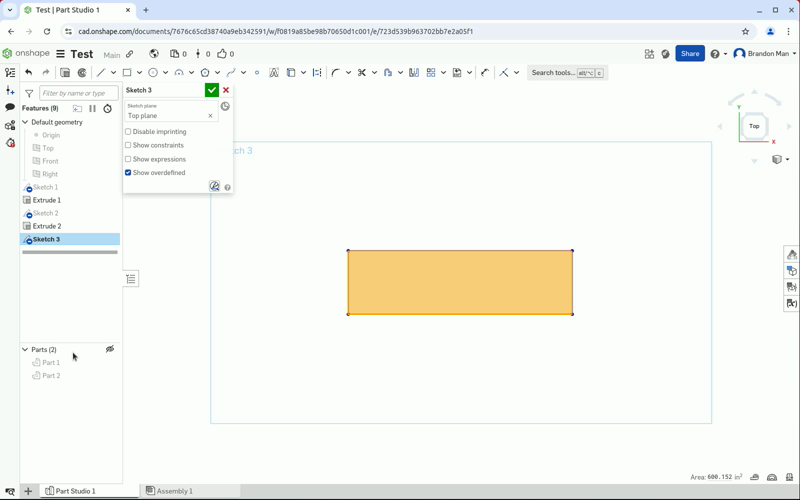
key(shift+e)
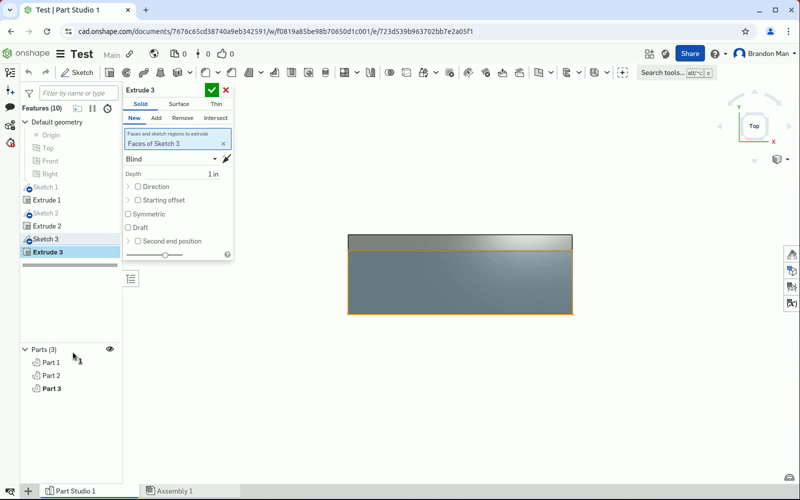
mouse_move(143, 106)
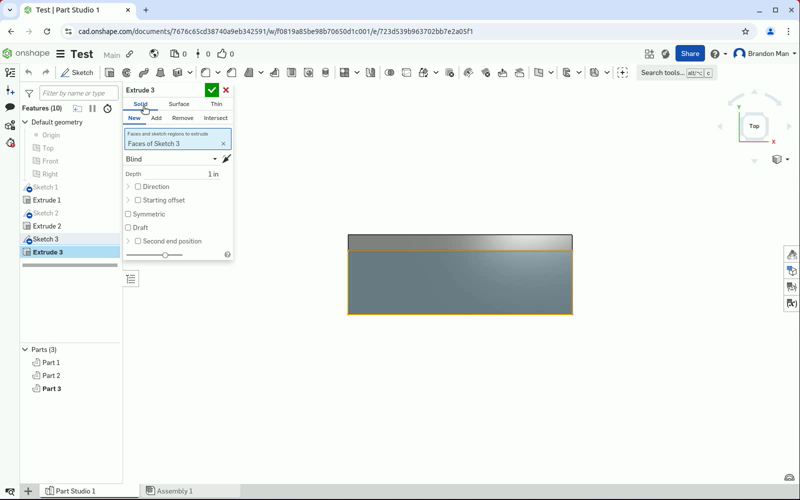
click(143, 106)
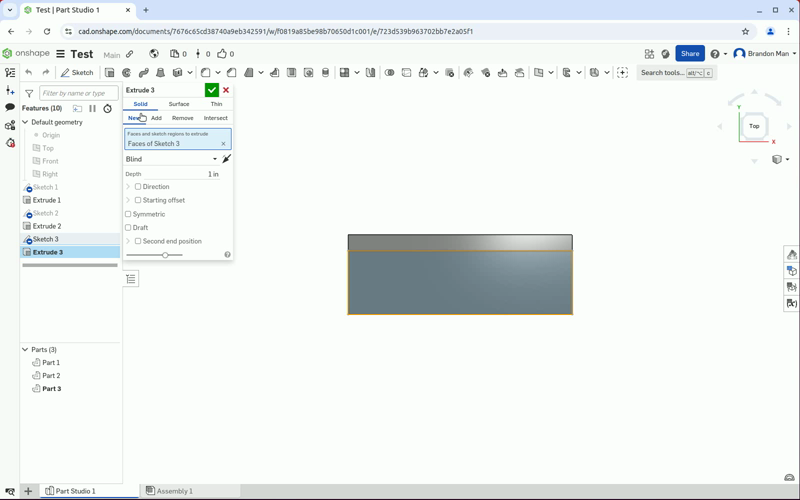
mouse_move(137, 120)
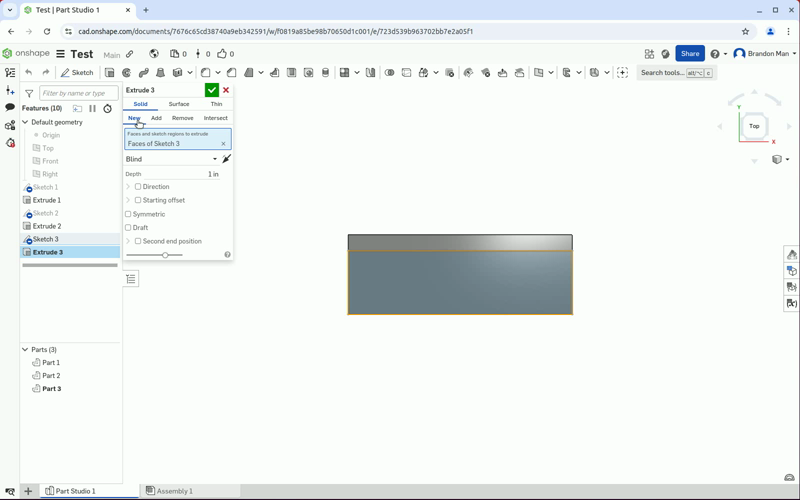
click(137, 120)
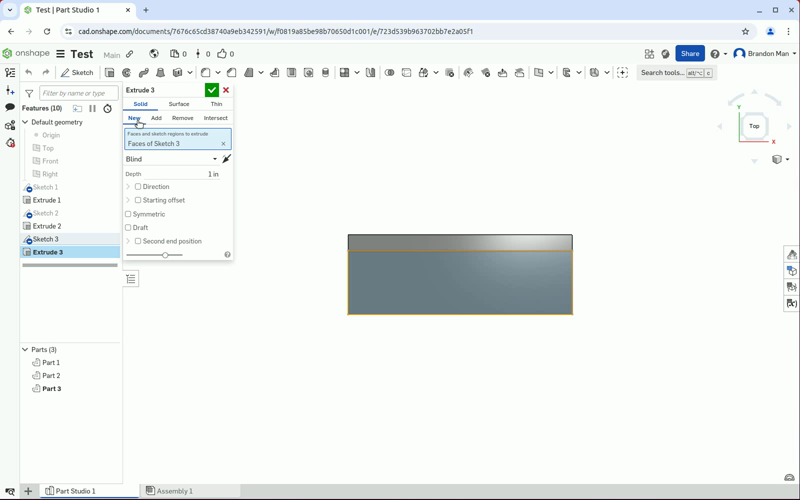
key(tab, 4)
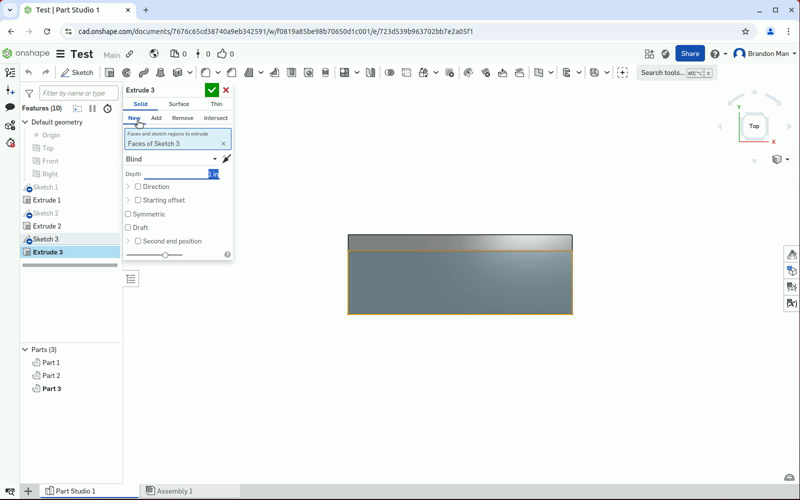
text(19.738)
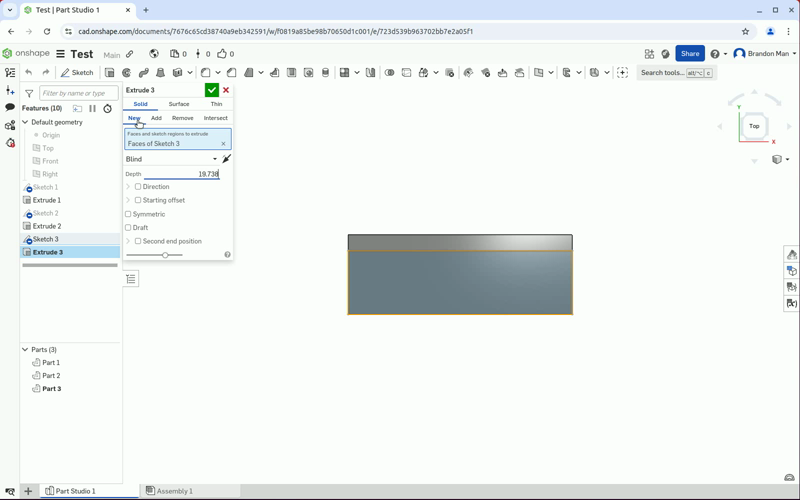
key(enter)
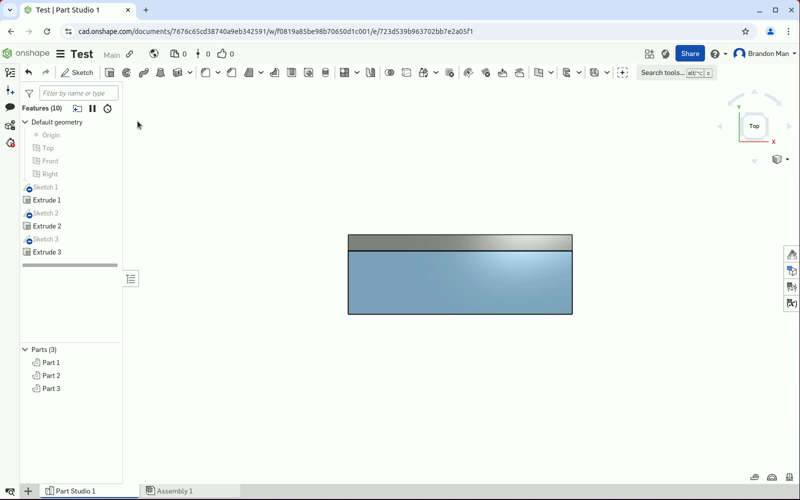
key(shift+h)
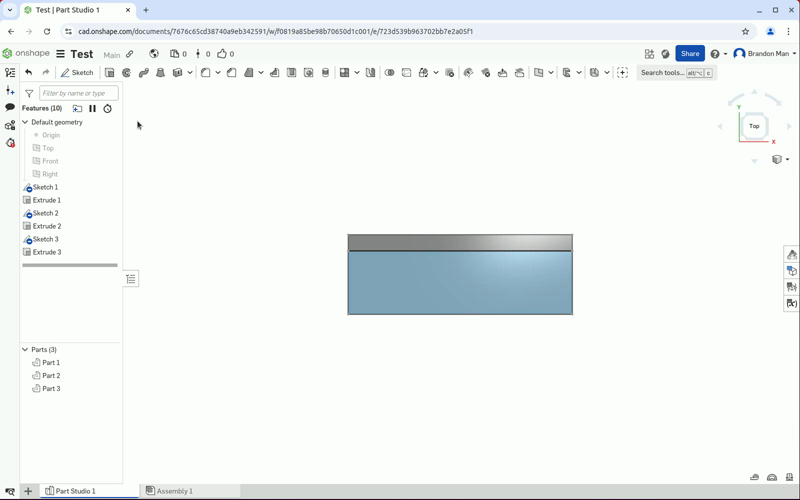
key(shift+h)
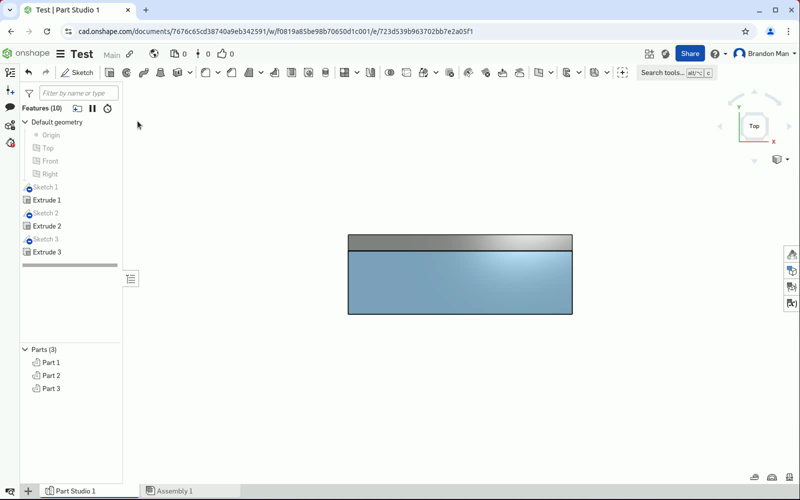
mouse_move(73, 189)
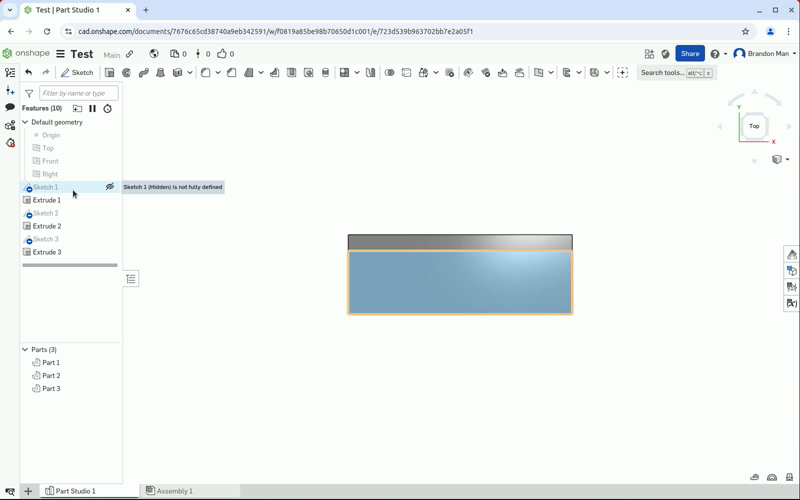
click(73, 189)
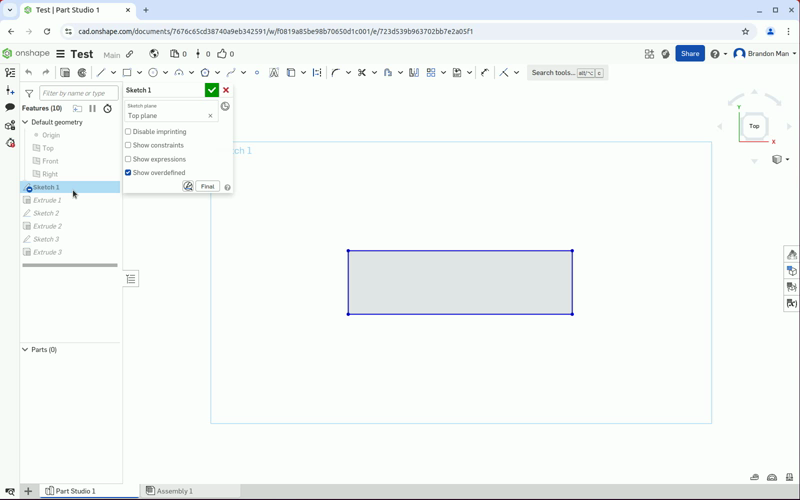
mouse_move(229, 92)
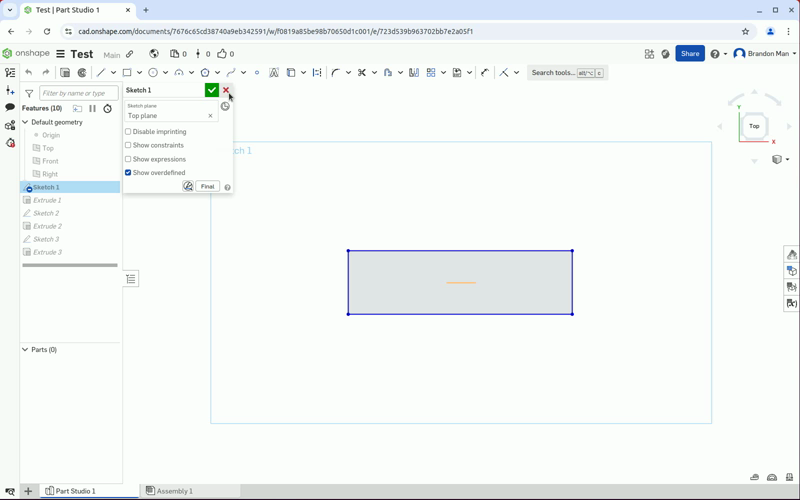
click(229, 92)
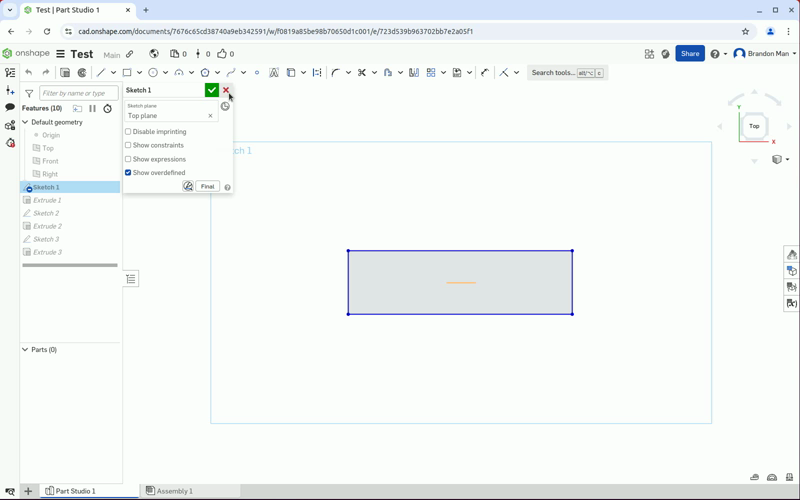
key(shift+s)
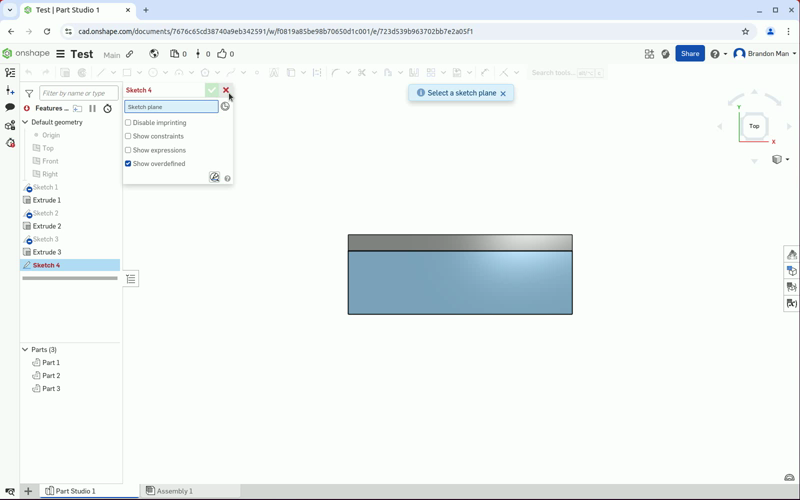
mouse_move(73, 150)
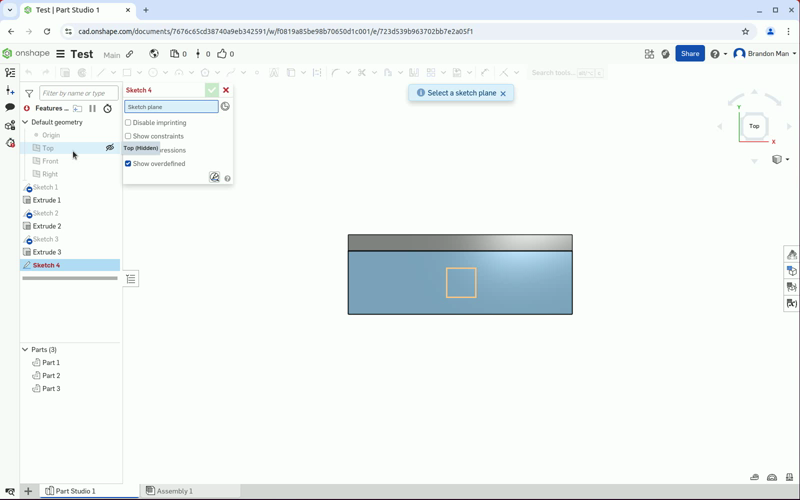
click(73, 150)
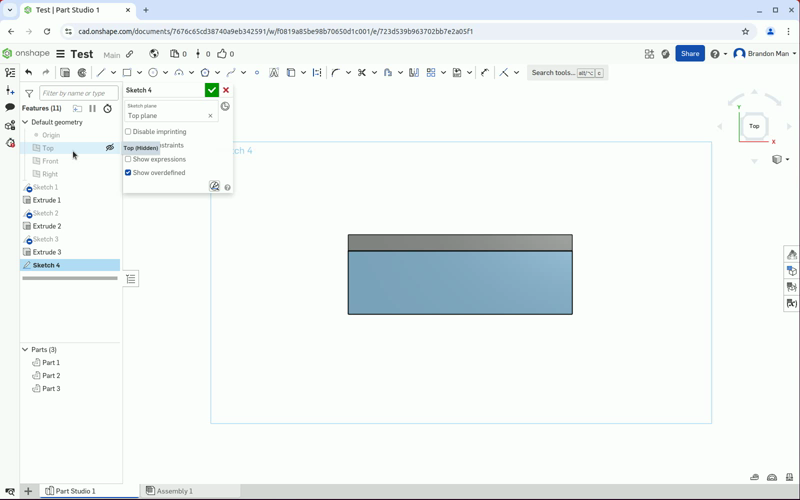
mouse_move(73, 352)
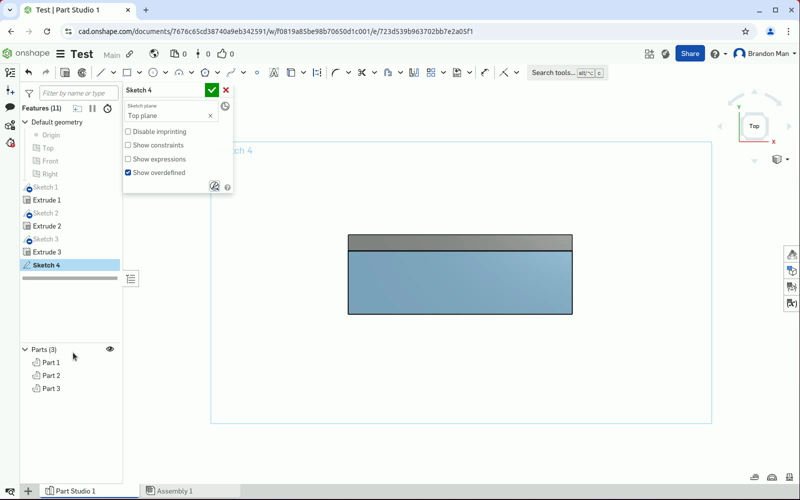
key(y)
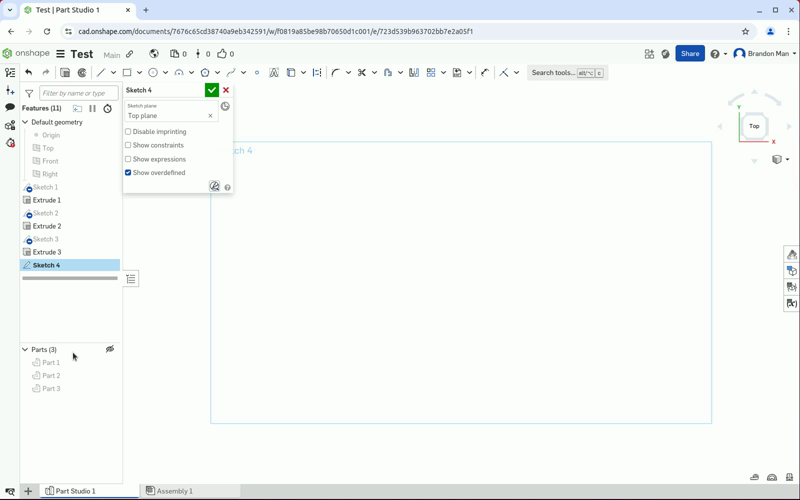
key(l)
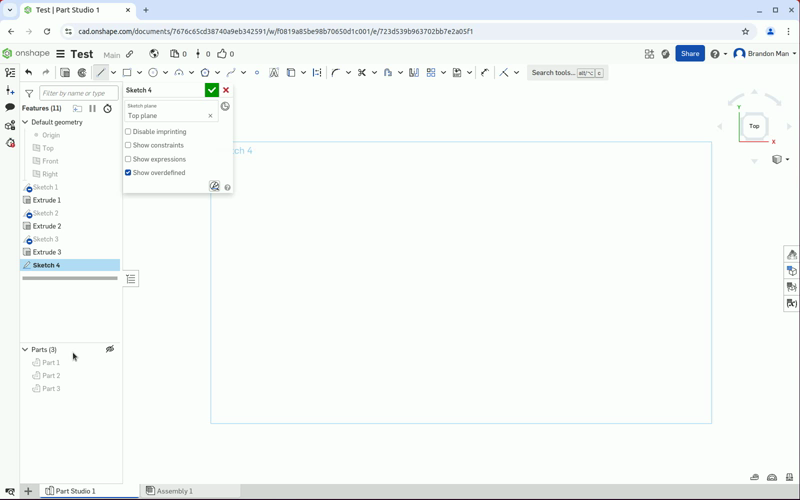
key_down(shift)
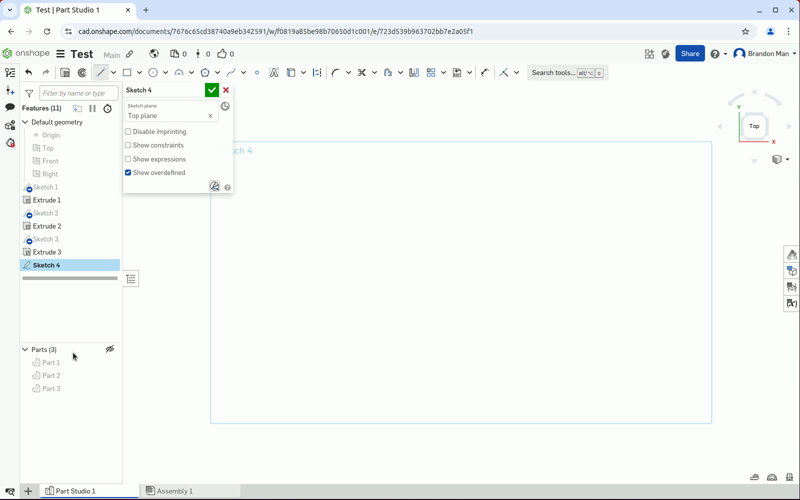
mouse_move(348, 330)
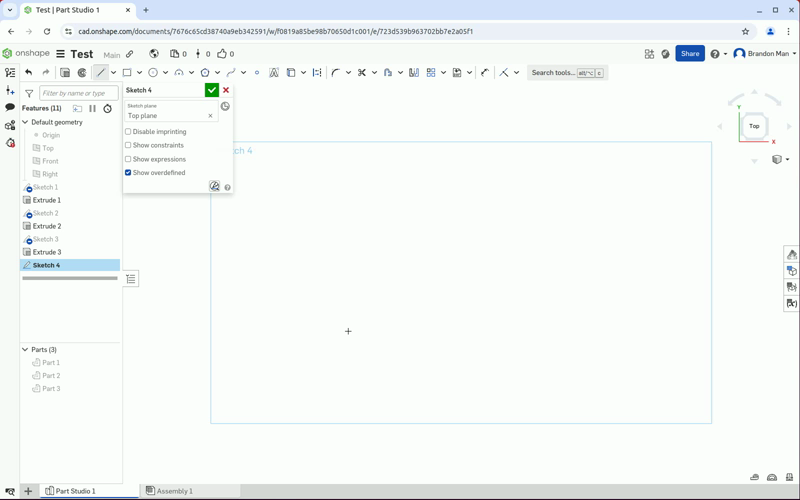
click(348, 330)
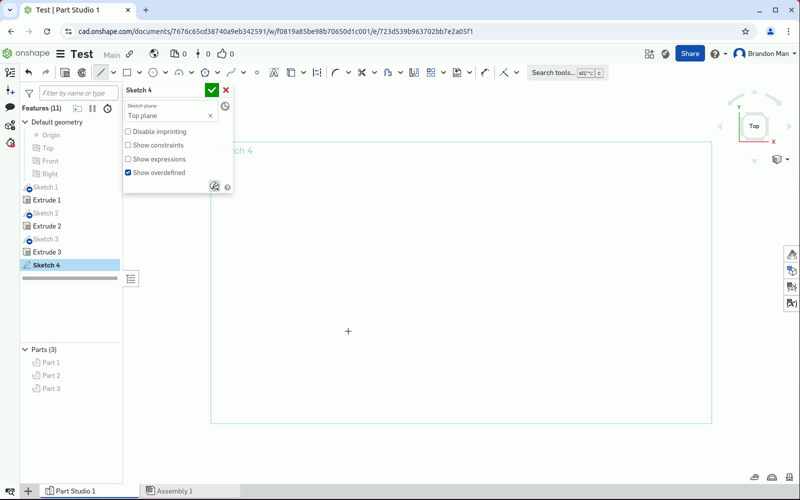
key_up(shift)
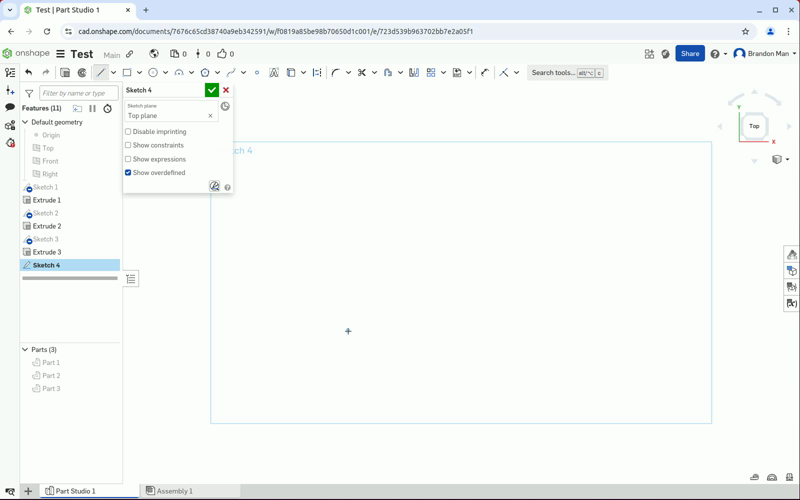
key_down(shift)
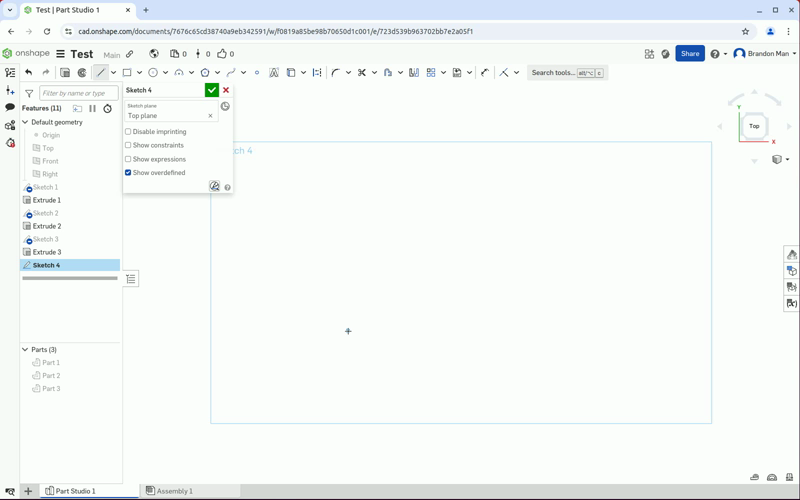
mouse_move(572, 330)
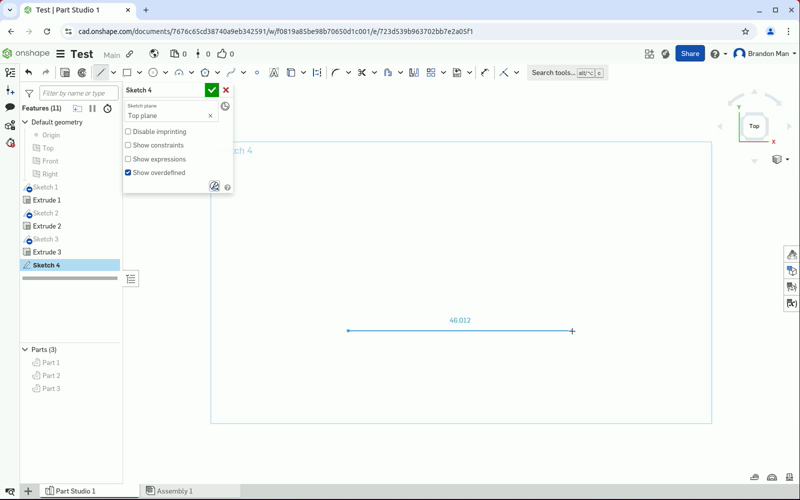
click(572, 330)
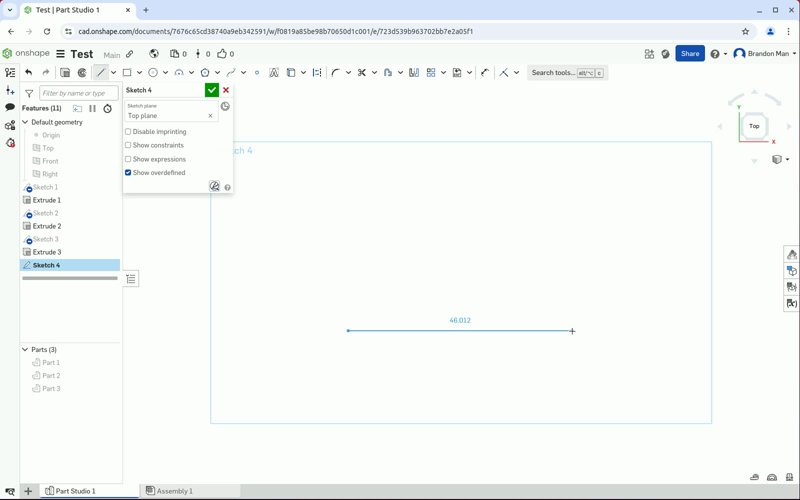
key_up(shift)
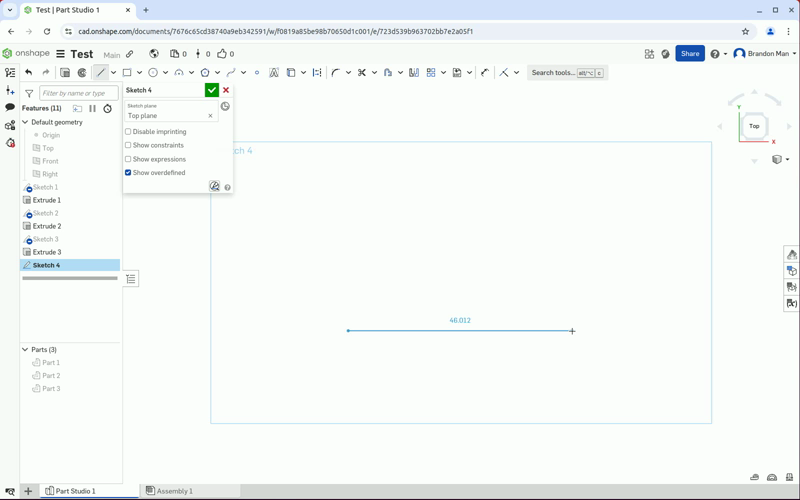
key_down(shift)
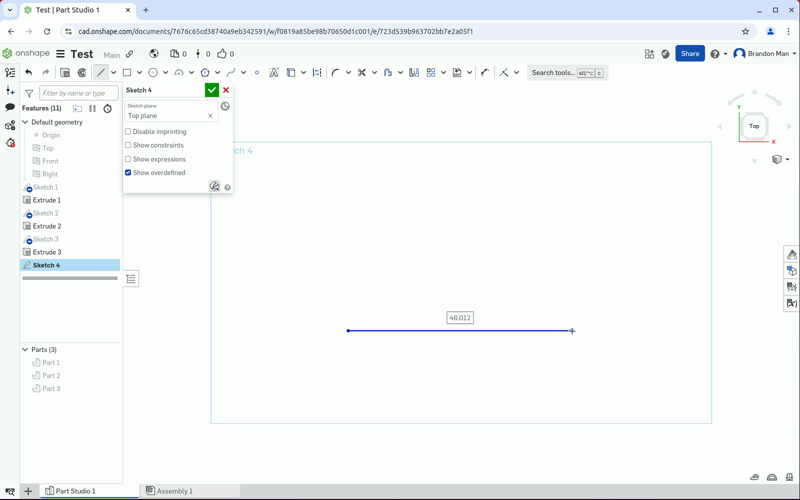
mouse_move(589, 330)
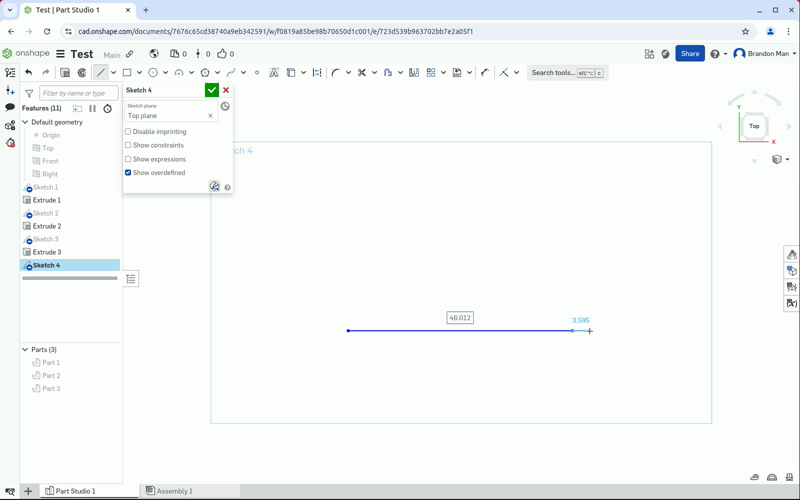
mouse_move(572, 314)
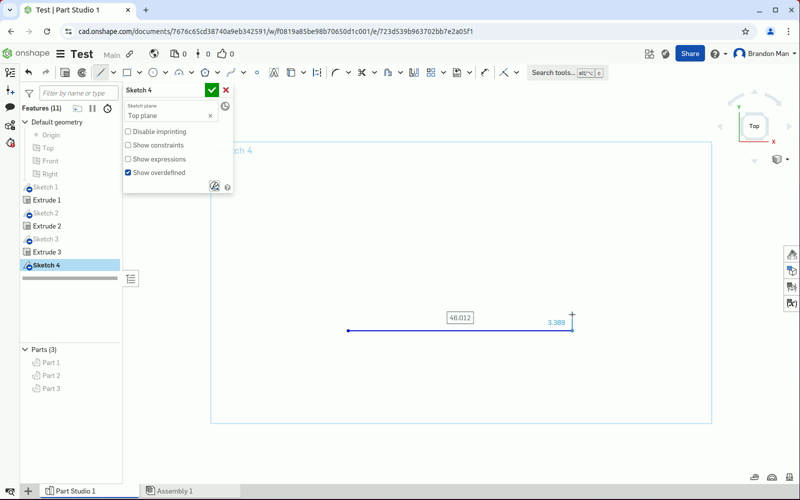
click(572, 314)
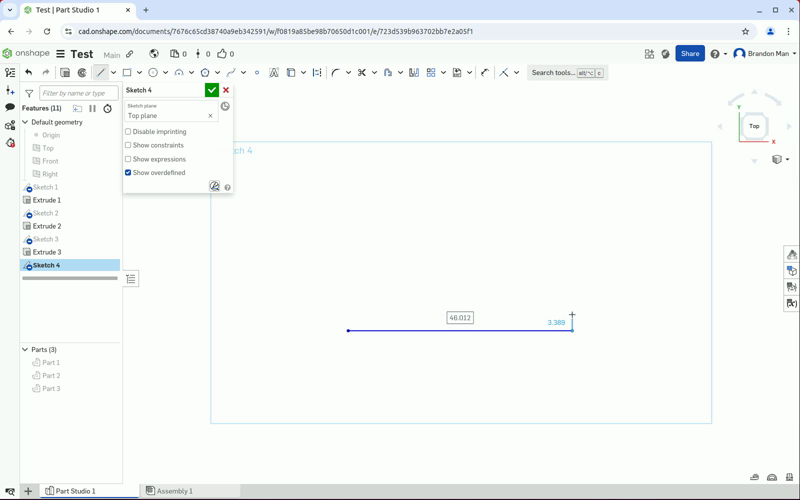
key_up(shift)
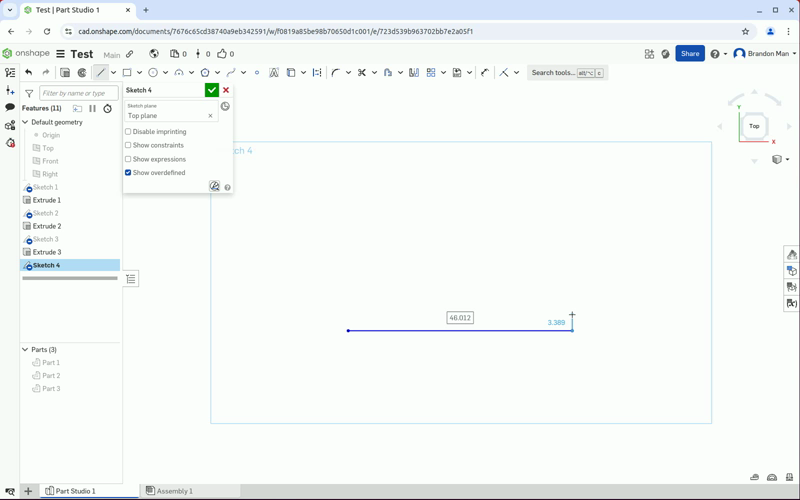
key_down(shift)
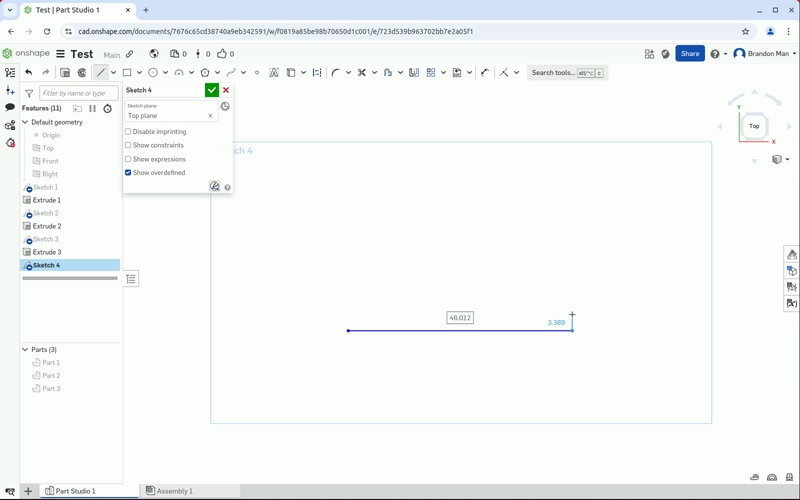
mouse_move(348, 314)
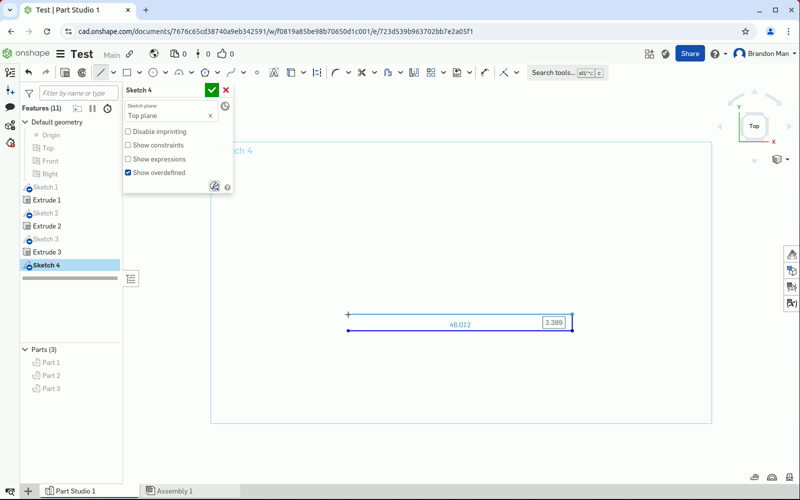
click(348, 314)
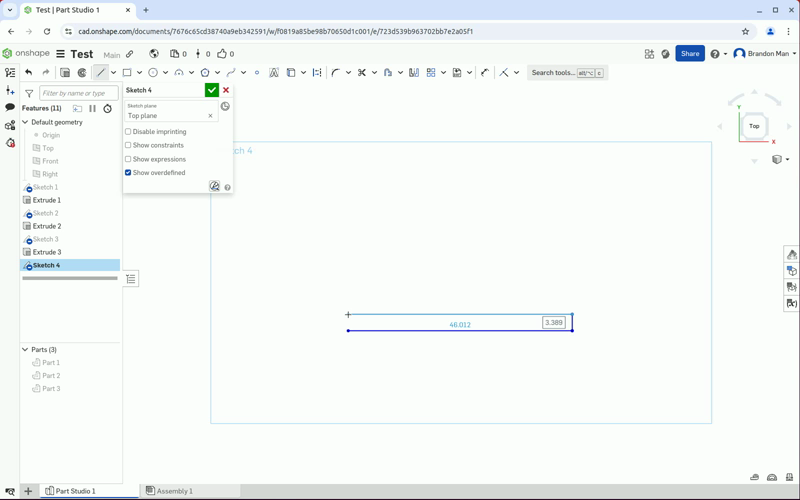
key_up(shift)
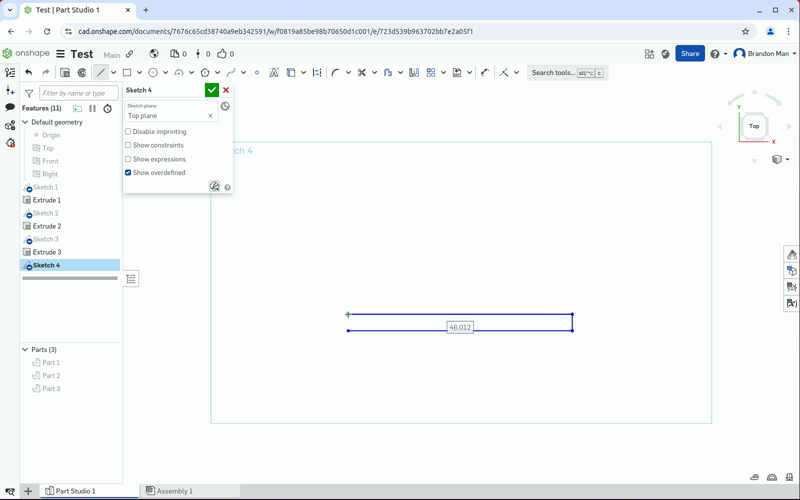
mouse_move(378, 314)
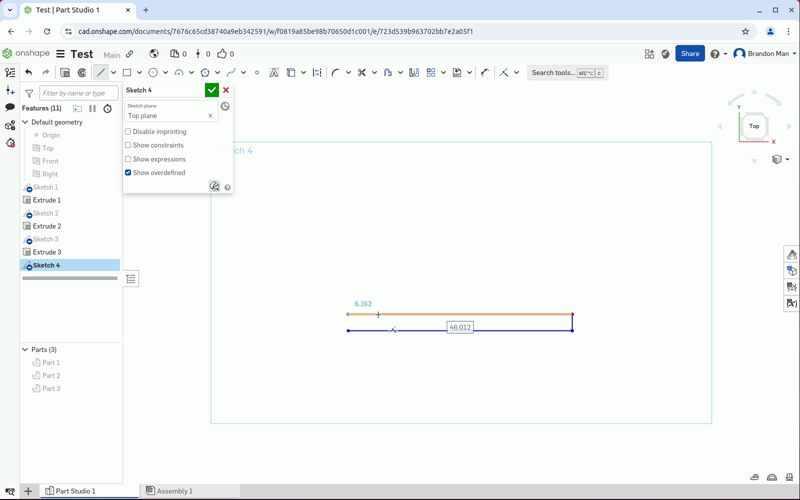
key_down(shift)
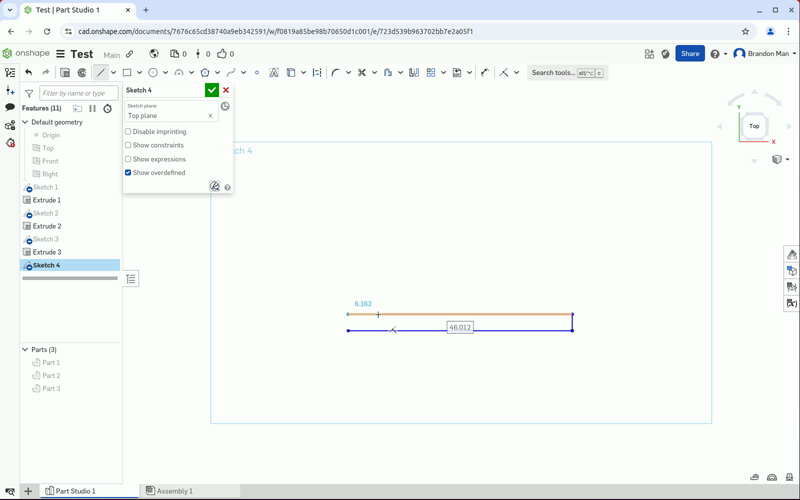
mouse_move(348, 330)
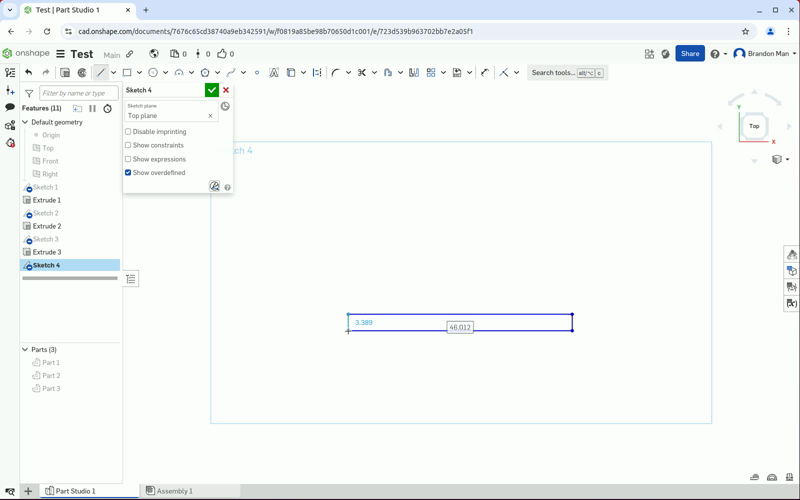
key_up(shift)
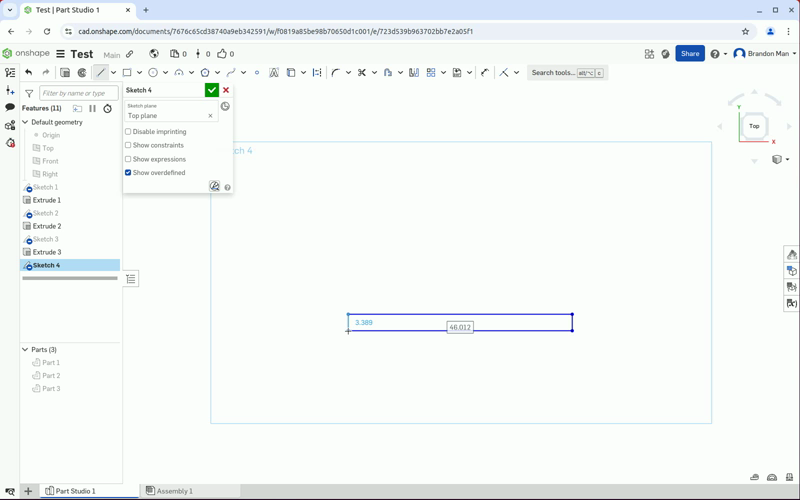
click(348, 330)
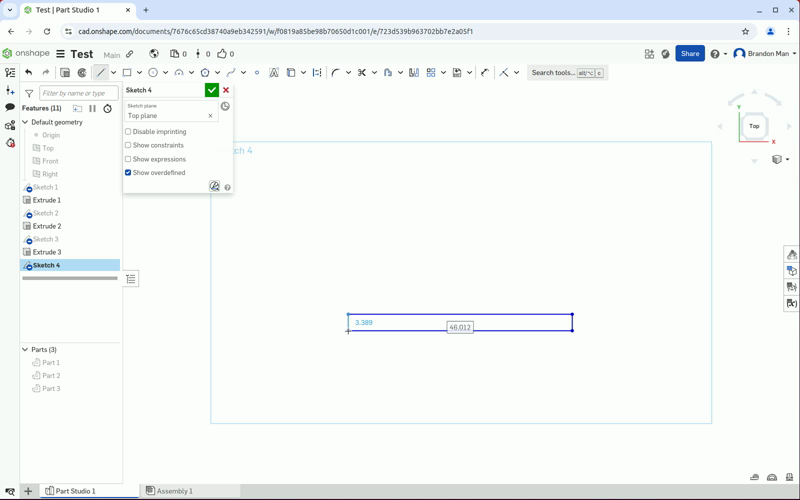
key(esc)
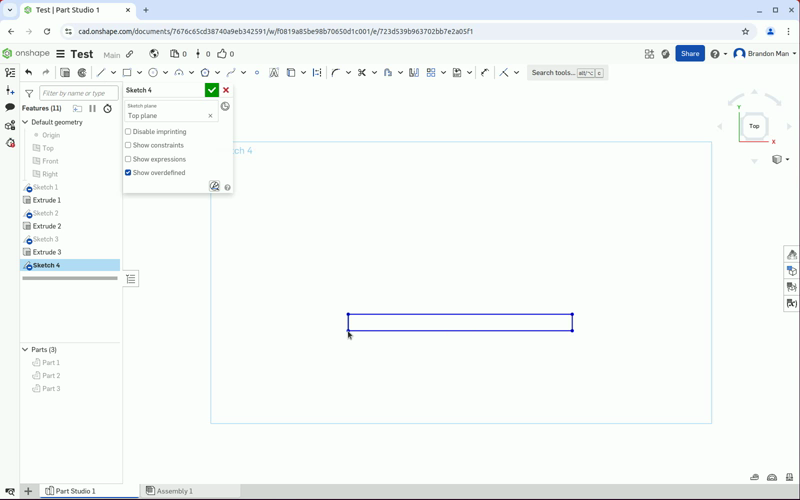
mouse_move(475, 325)
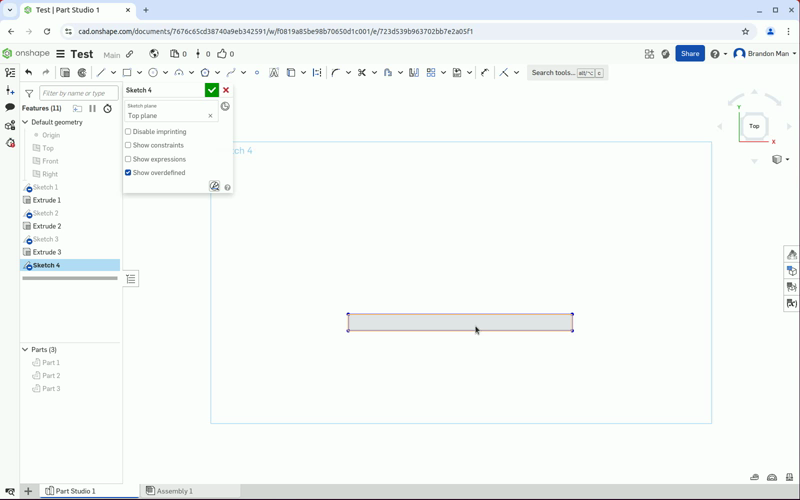
click(475, 325)
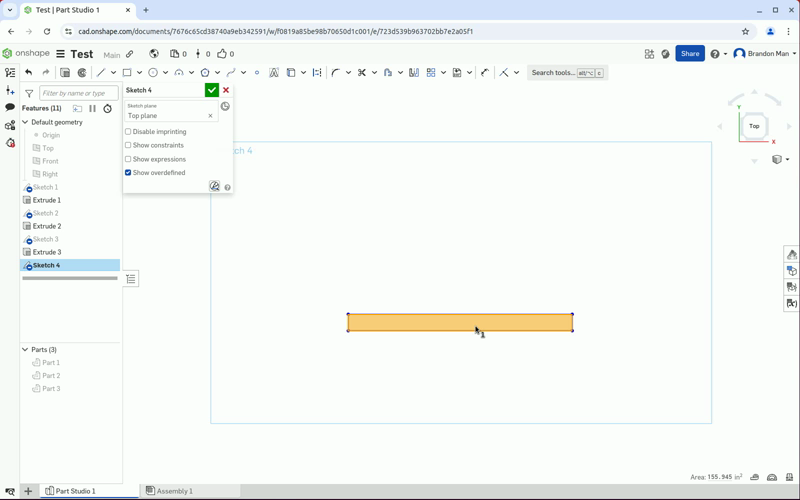
mouse_move(73, 352)
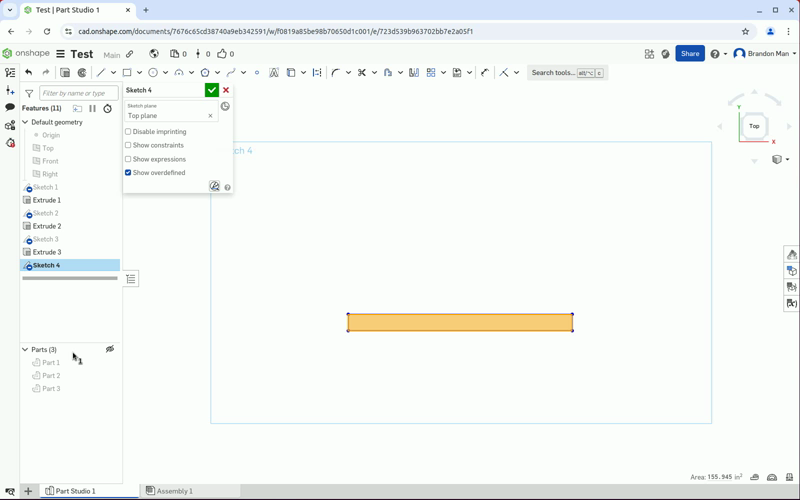
key(shift+y)
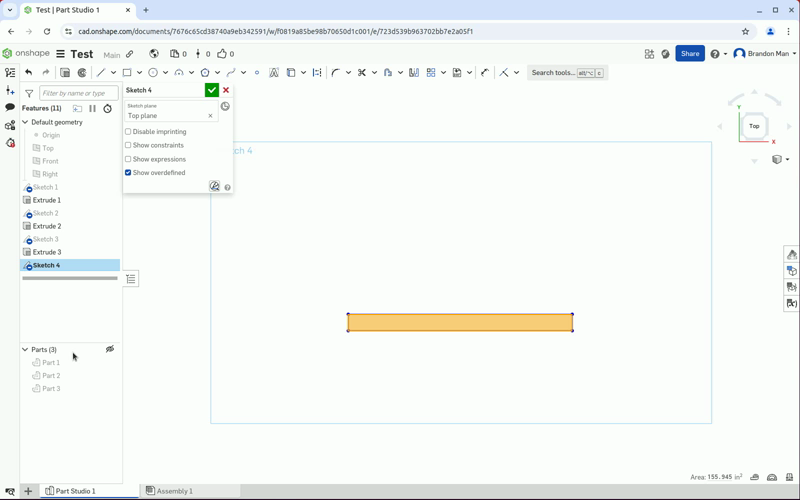
key(shift+e)
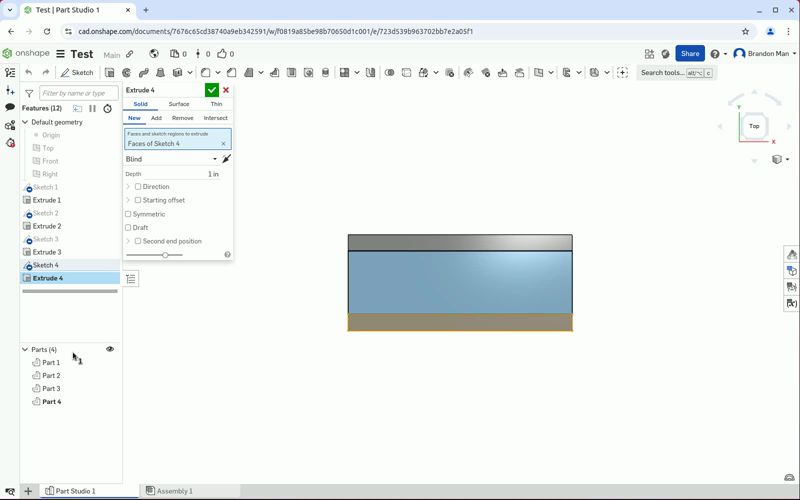
mouse_move(143, 106)
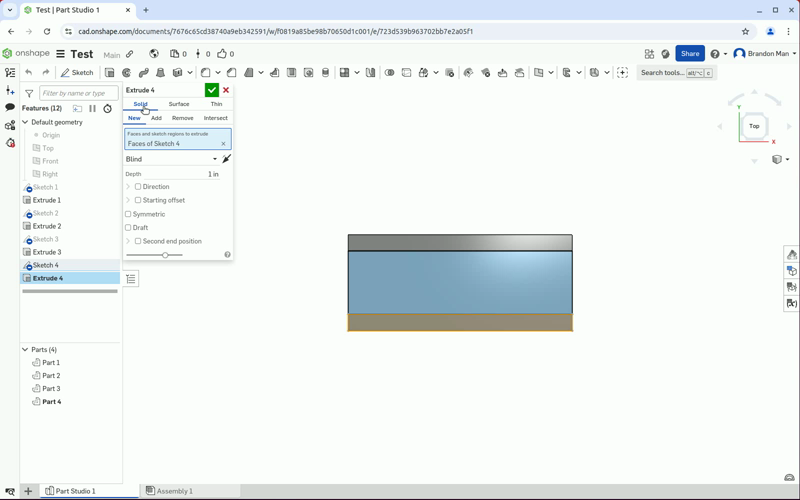
click(143, 106)
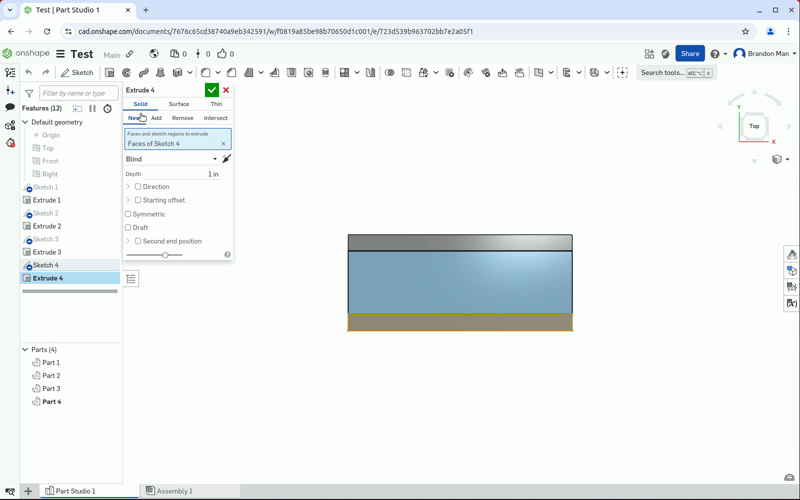
mouse_move(137, 120)
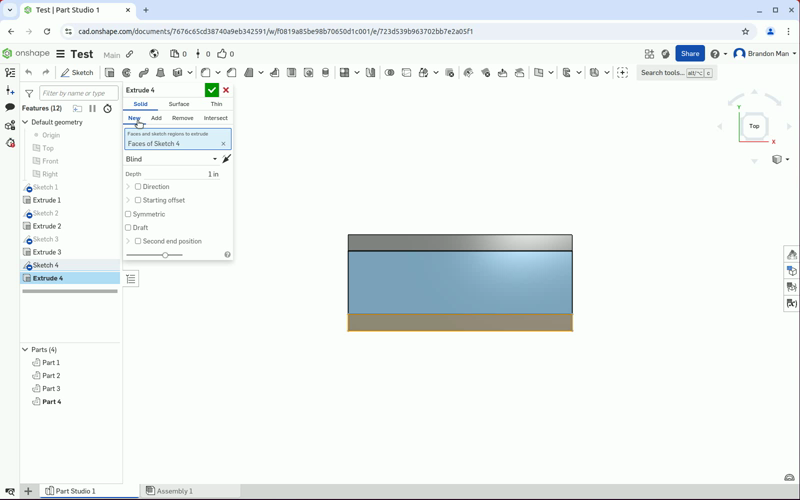
click(137, 120)
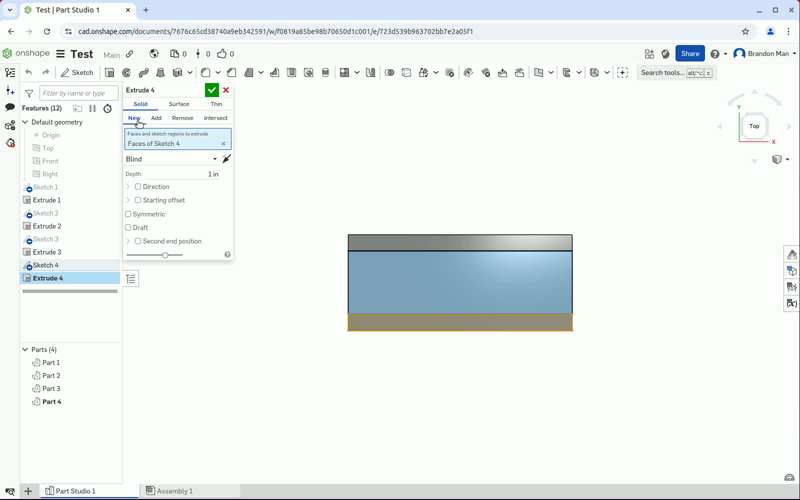
key(tab, 4)
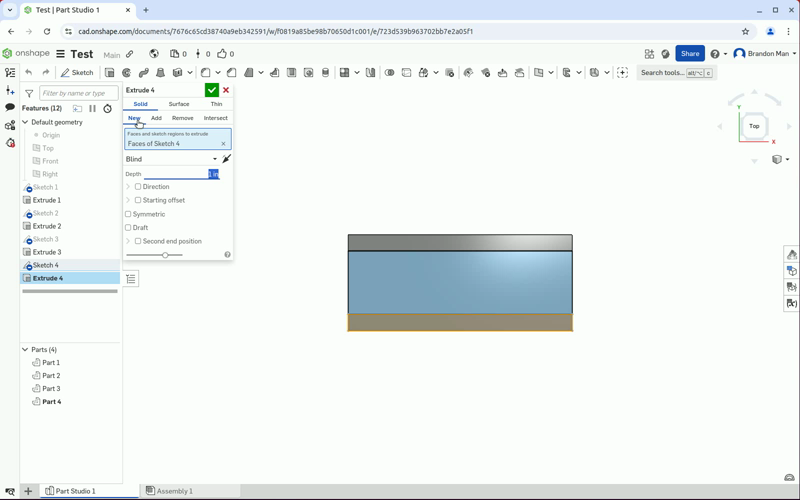
text(19.738)
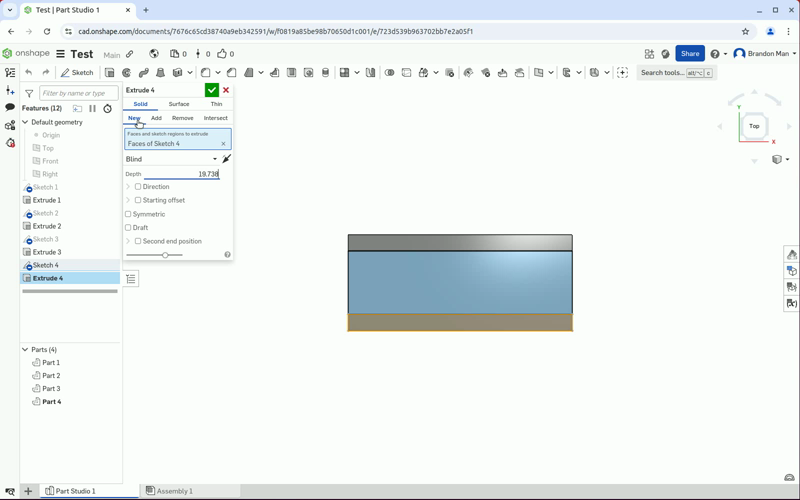
key(enter)
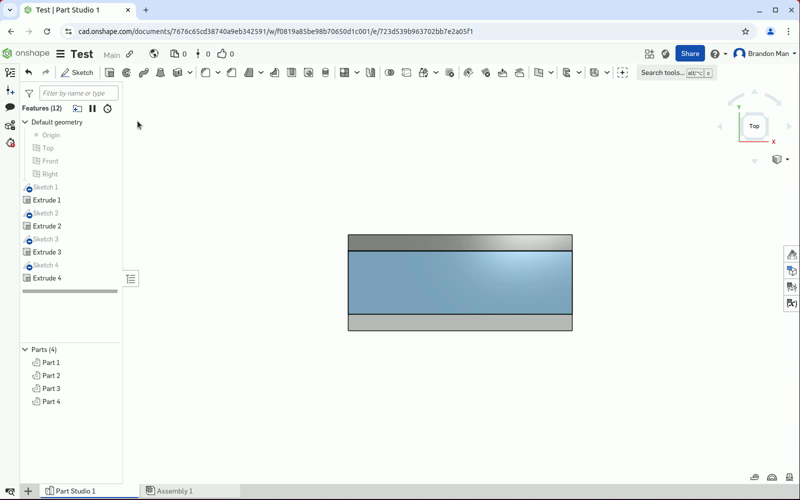
key(shift+h)
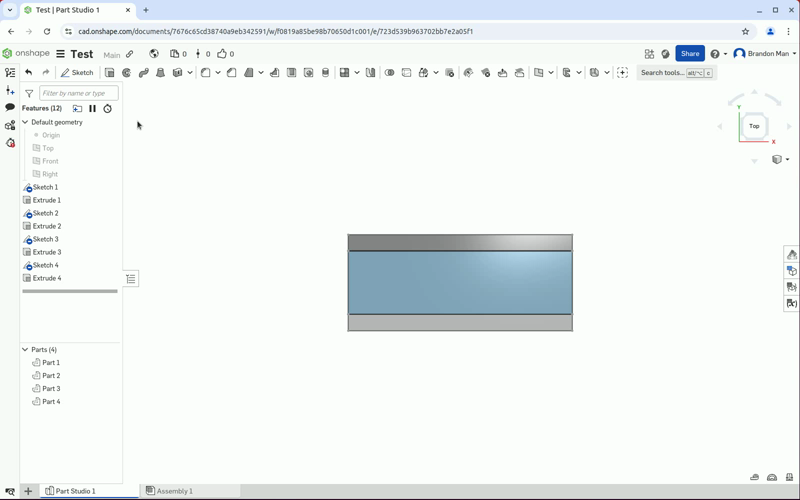
key(shift+h)
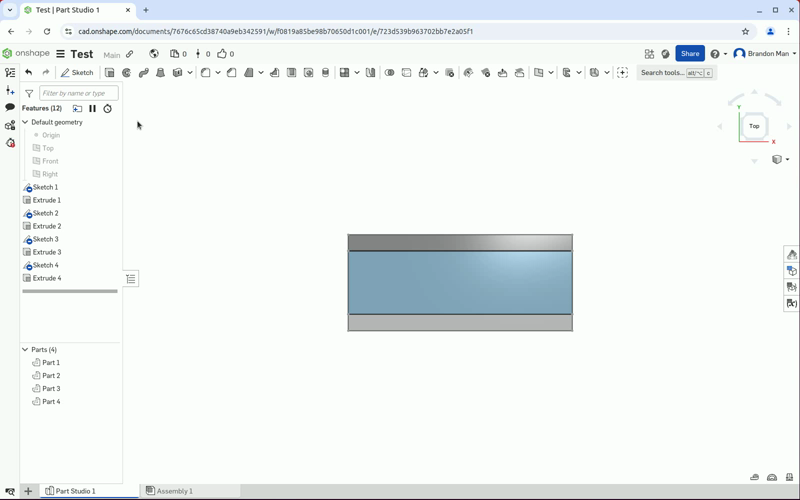
key(shift+7)
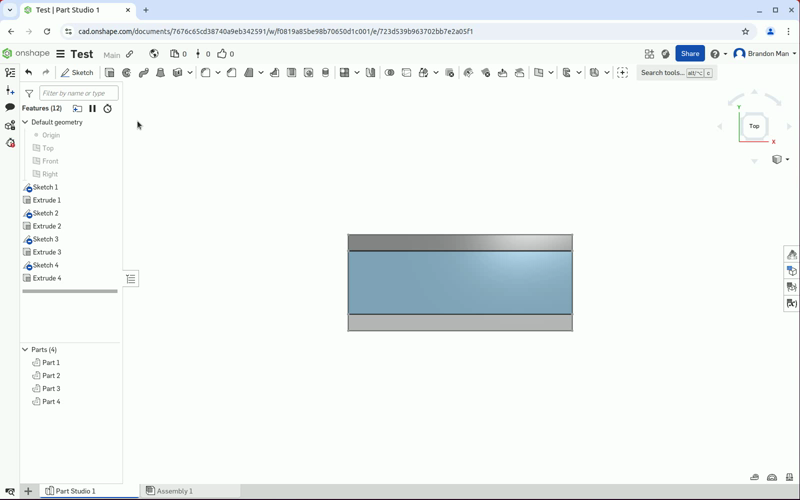
key(up, 3)
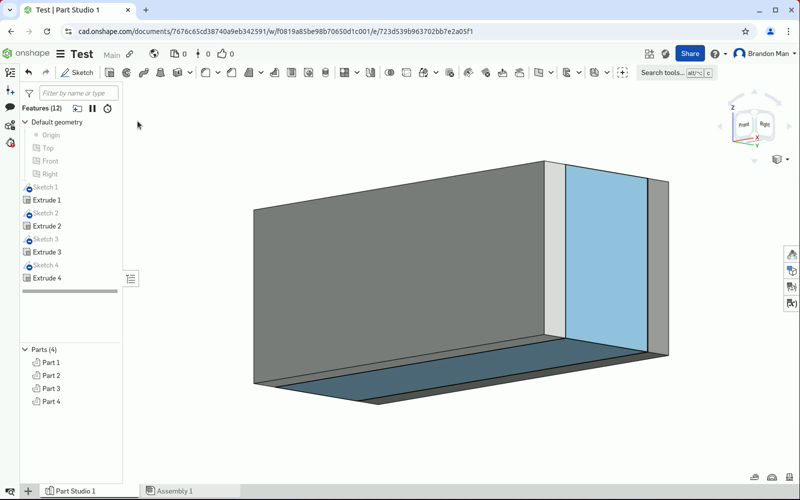
key(left, 3)
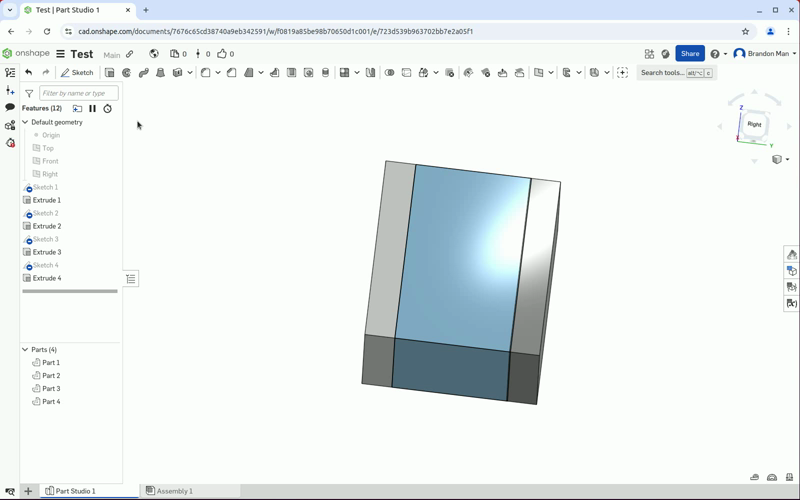
key(right, 3)
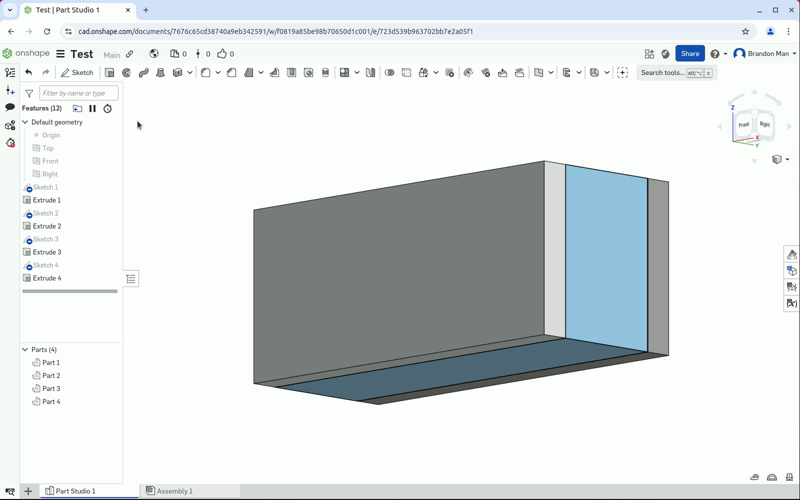
key(down, 3)
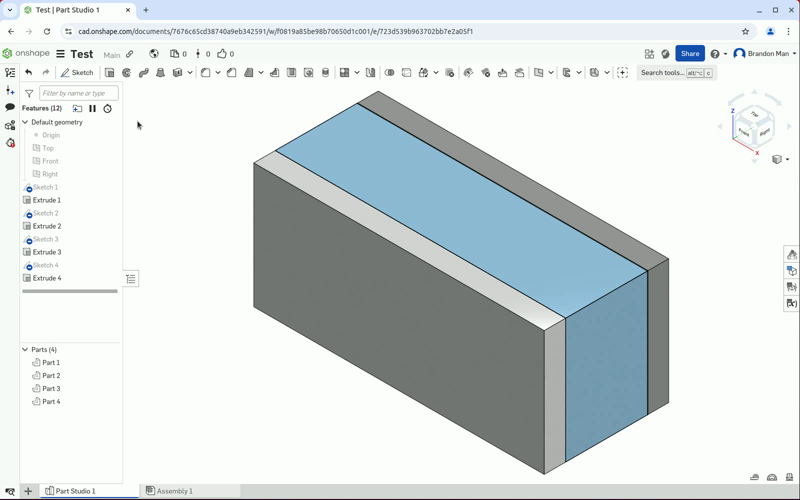
mouse_move(73, 189)
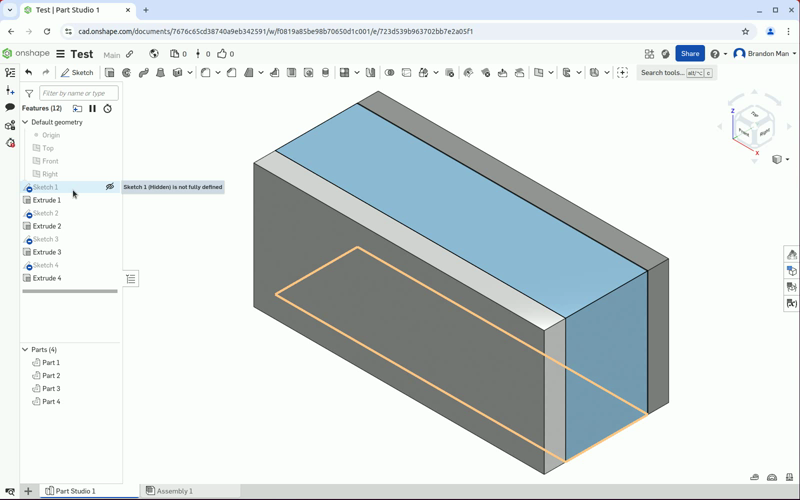
click(73, 189)